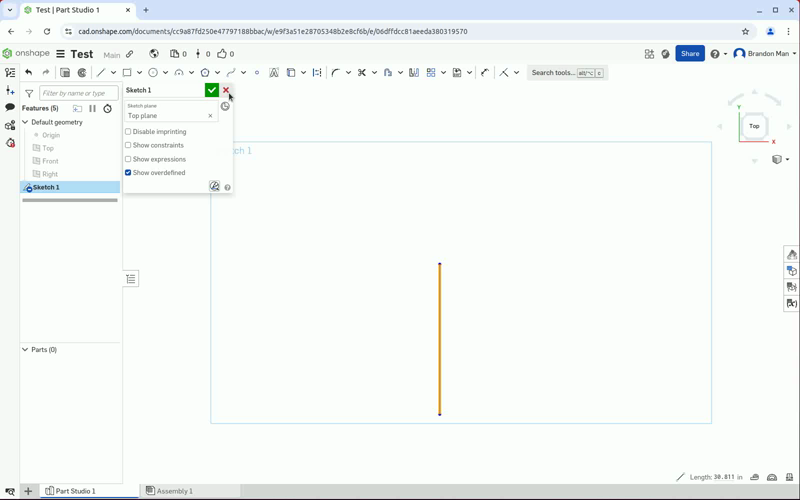
key(shift+h)
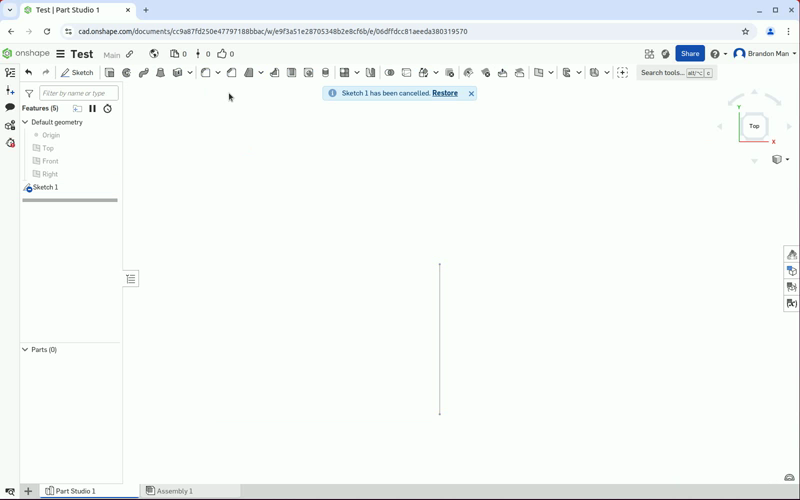
key(shift+s)
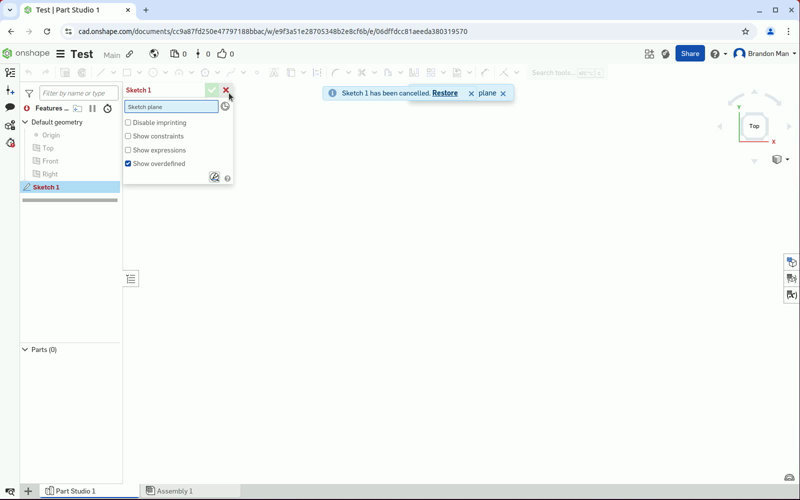
mouse_move(73, 150)
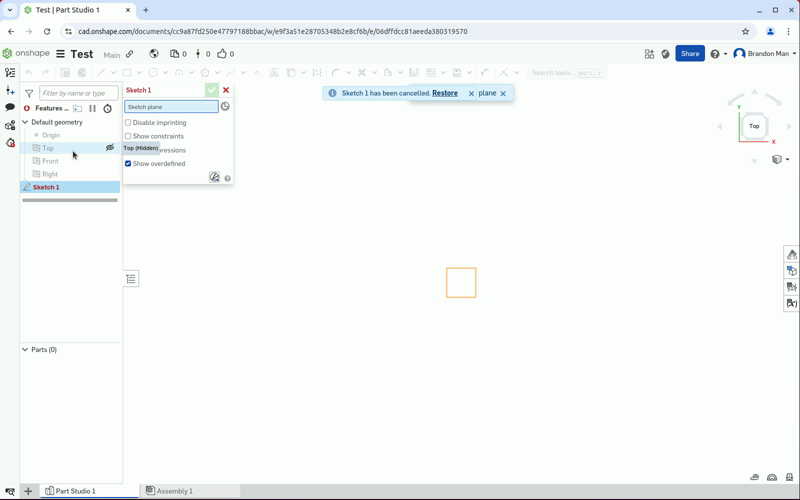
click(73, 150)
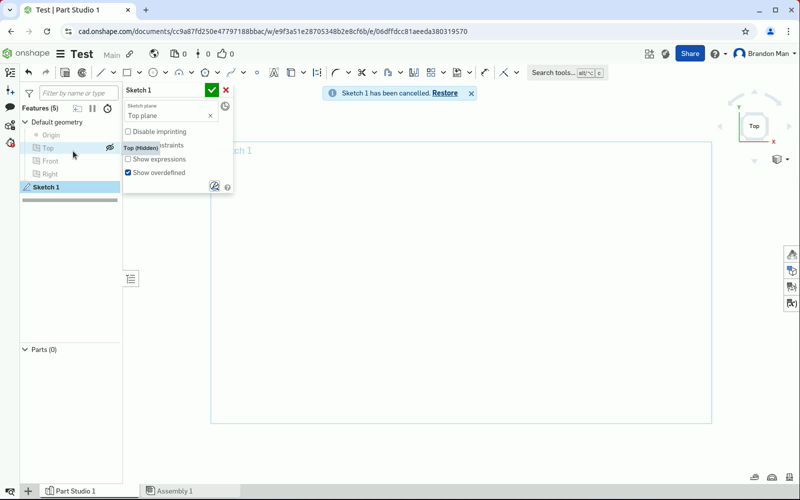
mouse_move(73, 352)
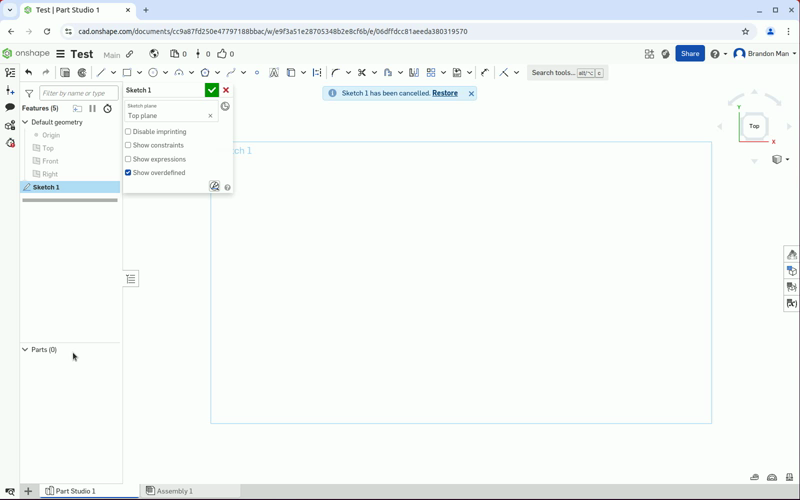
key(y)
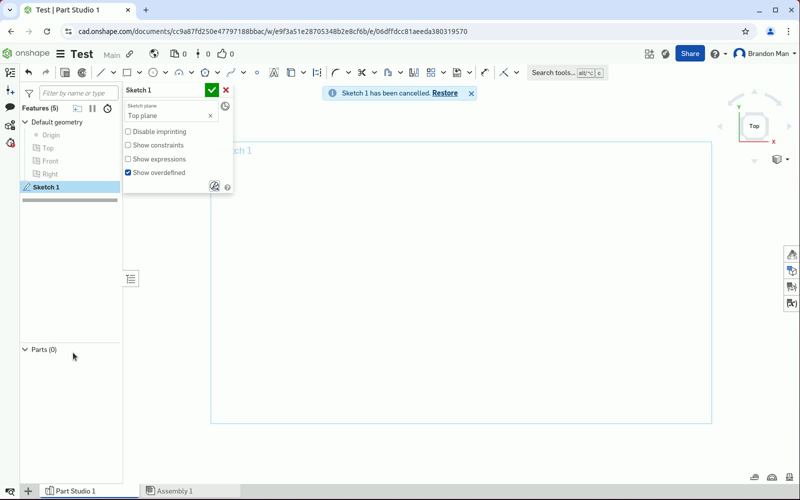
key(a)
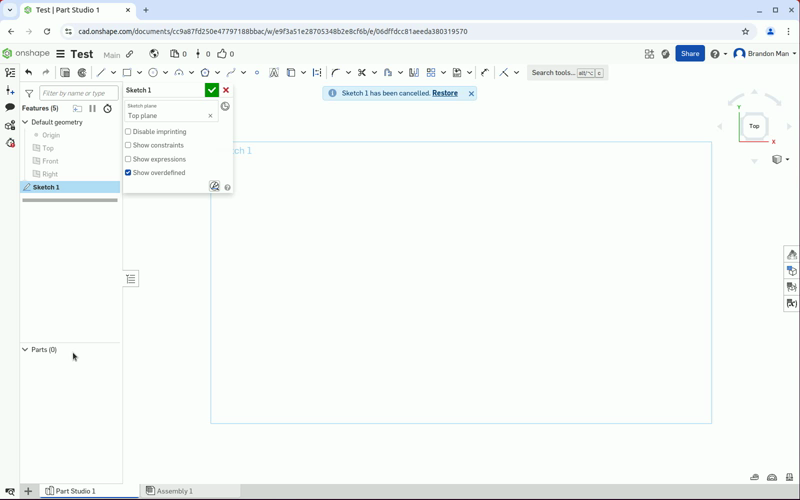
key_down(shift)
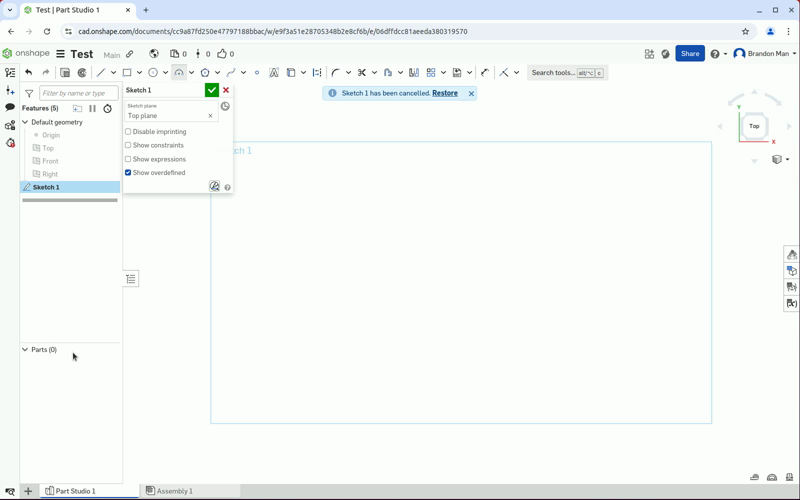
mouse_move(460, 347)
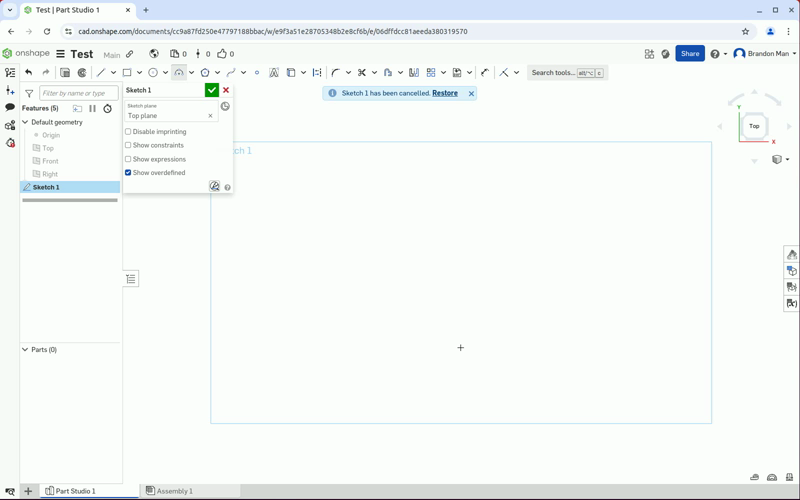
click(460, 347)
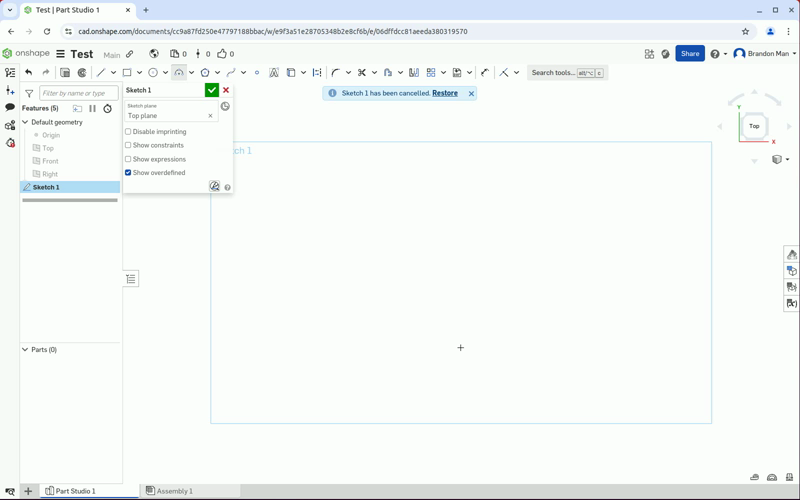
key_up(shift)
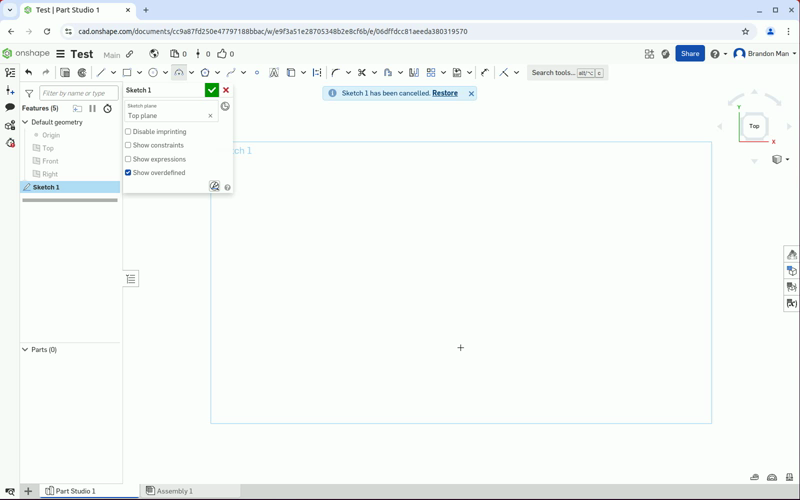
key_down(shift)
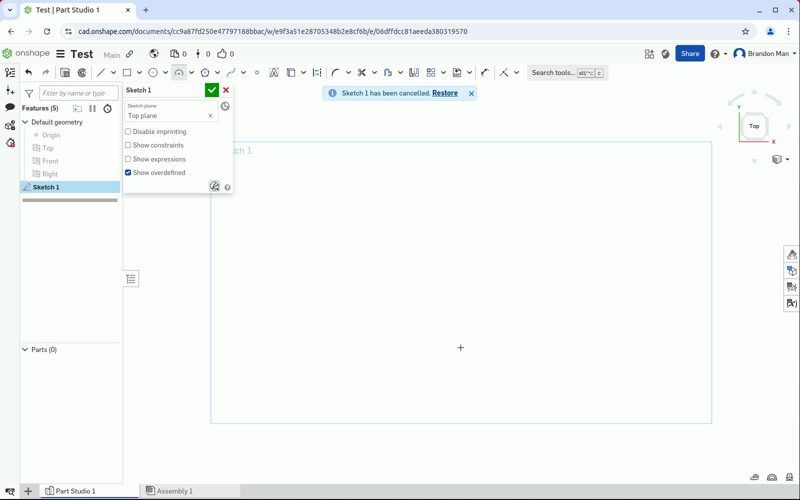
mouse_move(483, 312)
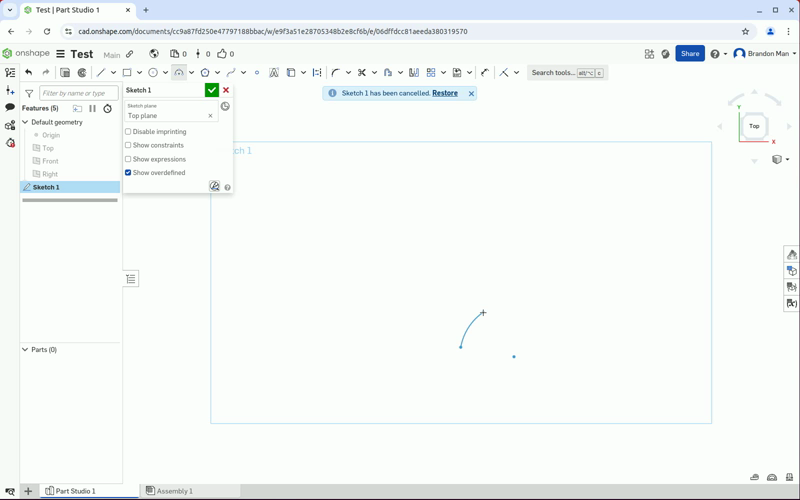
click(483, 312)
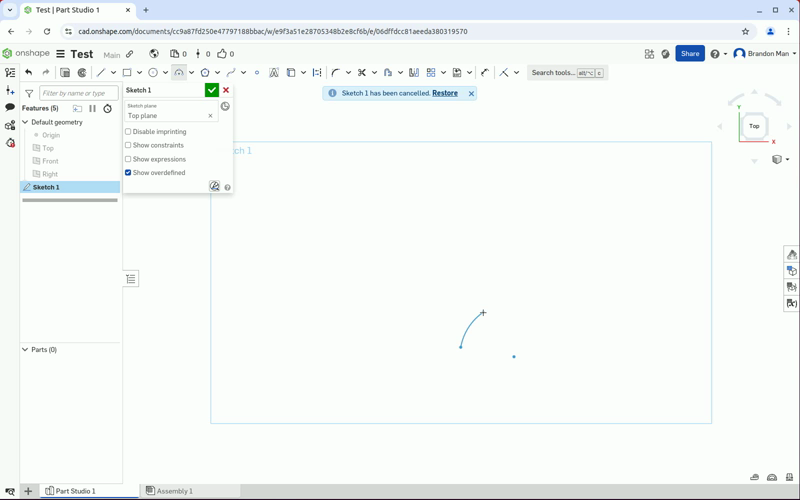
mouse_move(481, 336)
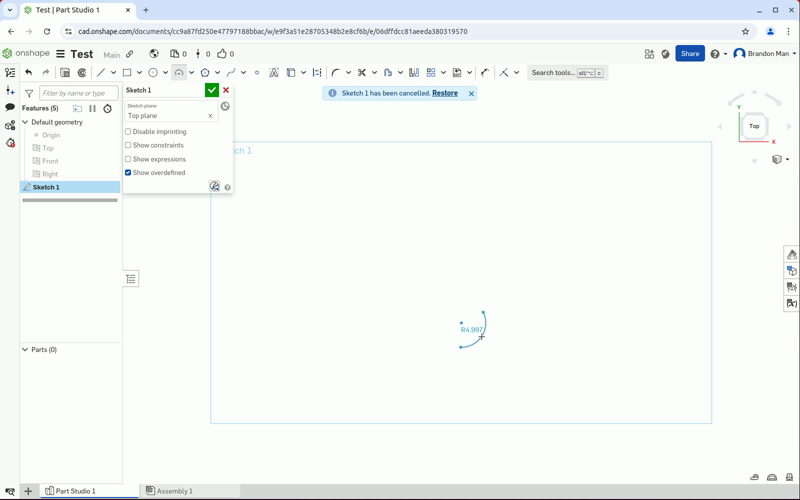
click(481, 336)
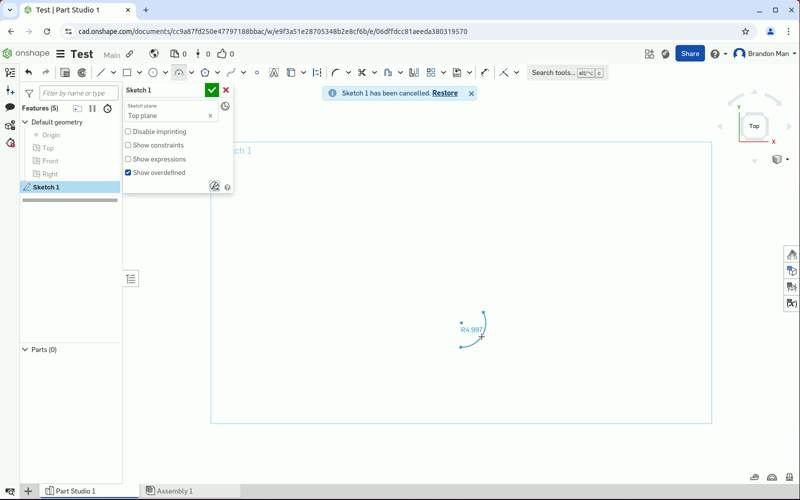
key_up(shift)
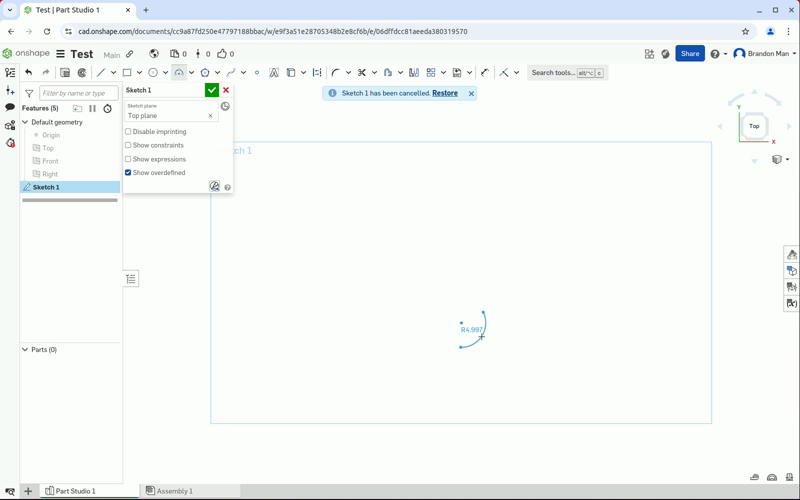
key(esc)
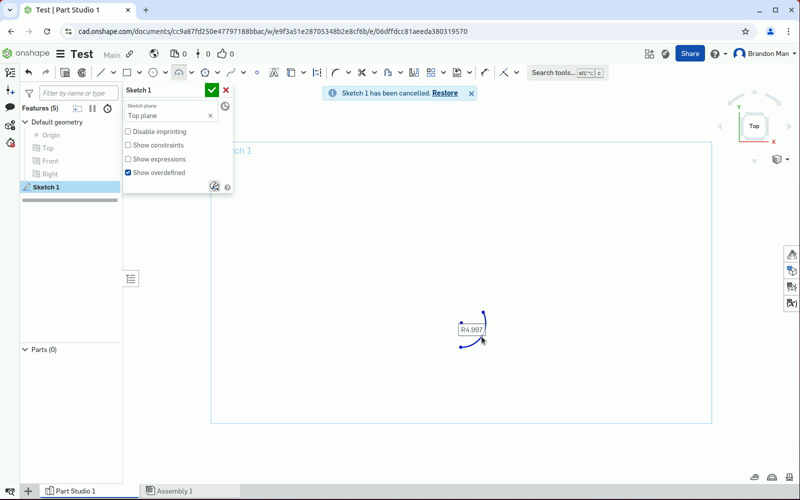
key(l)
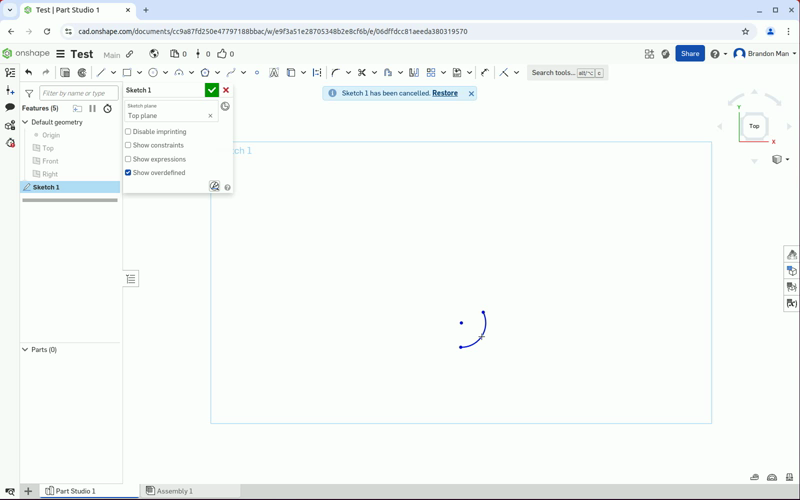
mouse_move(483, 312)
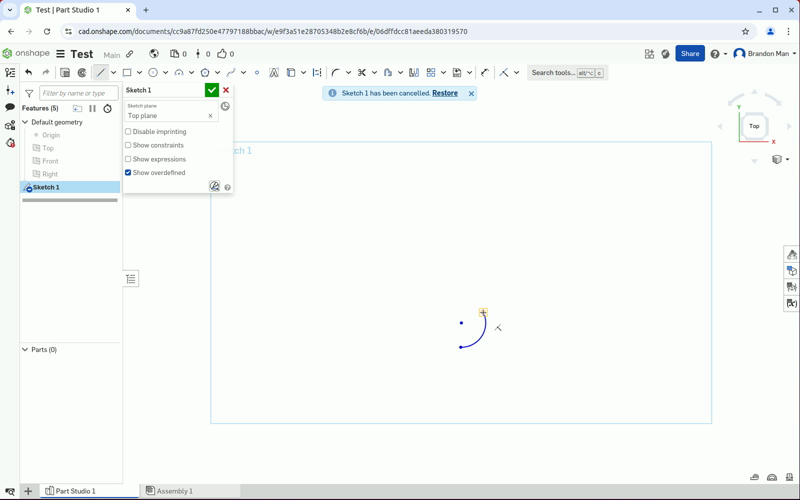
click(483, 312)
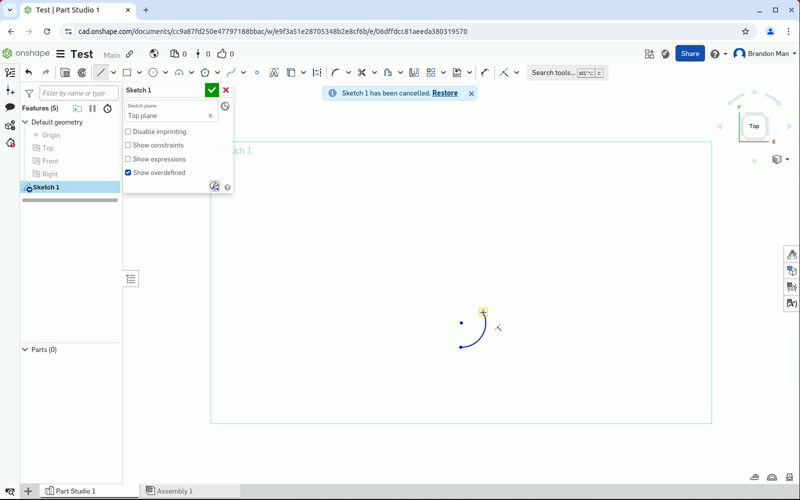
key_down(shift)
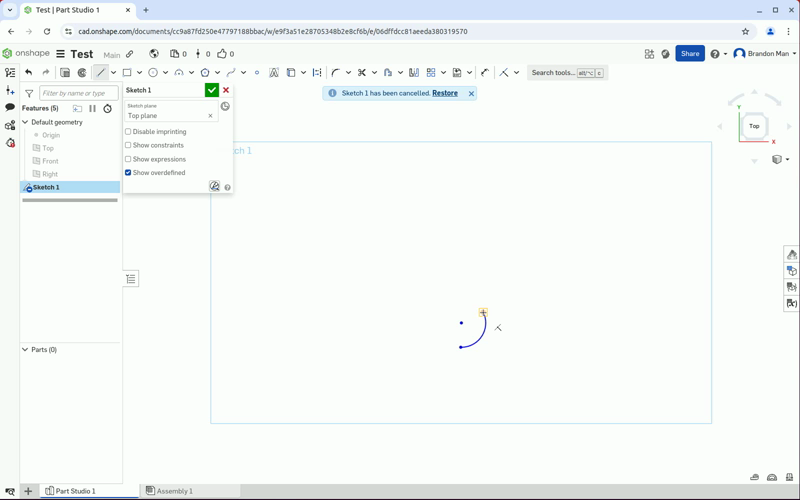
mouse_move(483, 195)
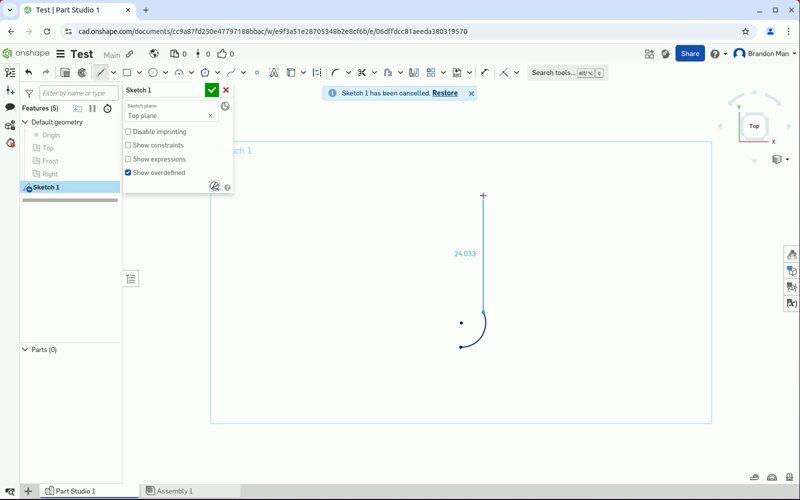
click(483, 195)
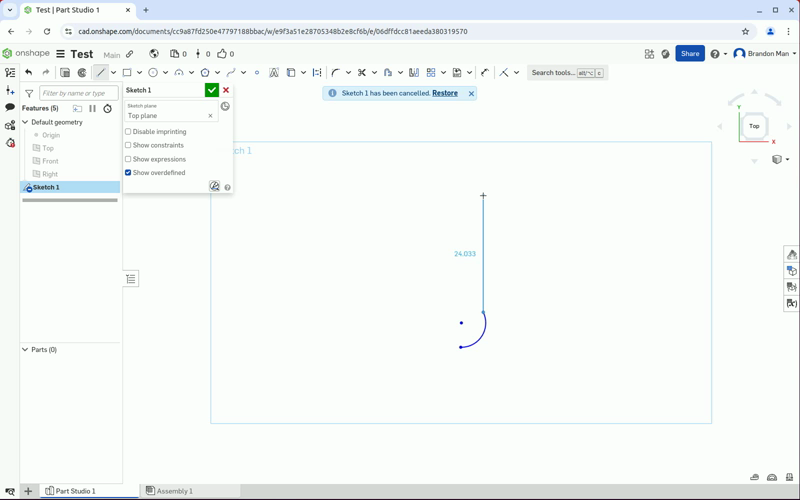
key_up(shift)
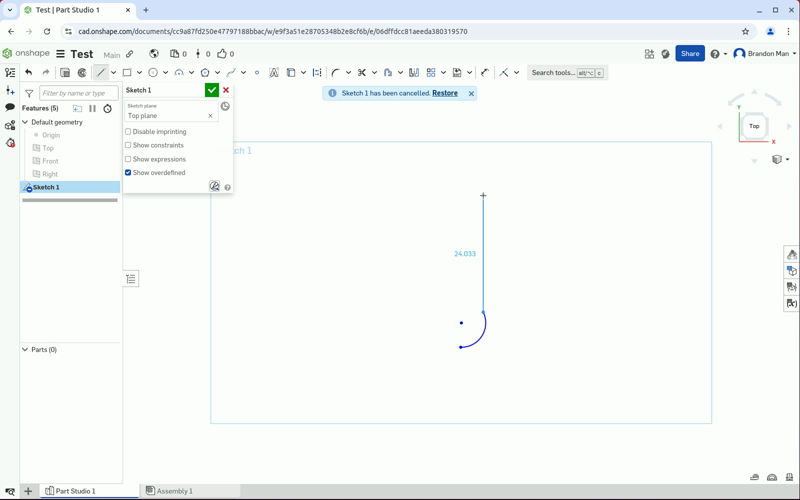
key_down(shift)
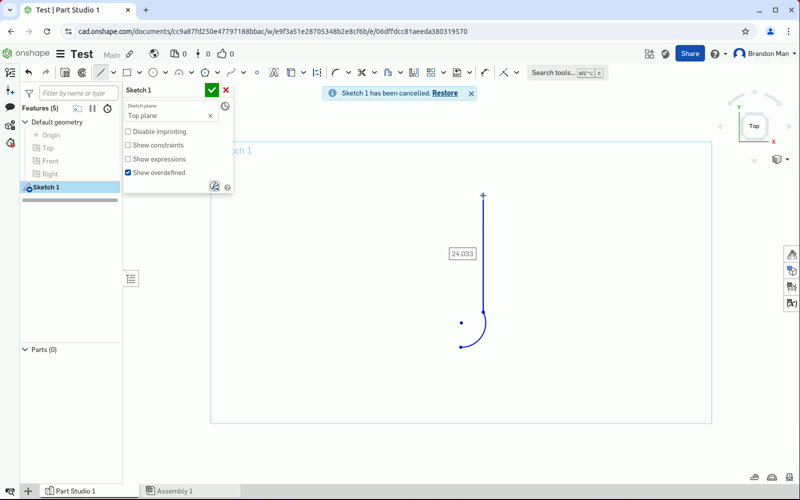
mouse_move(513, 195)
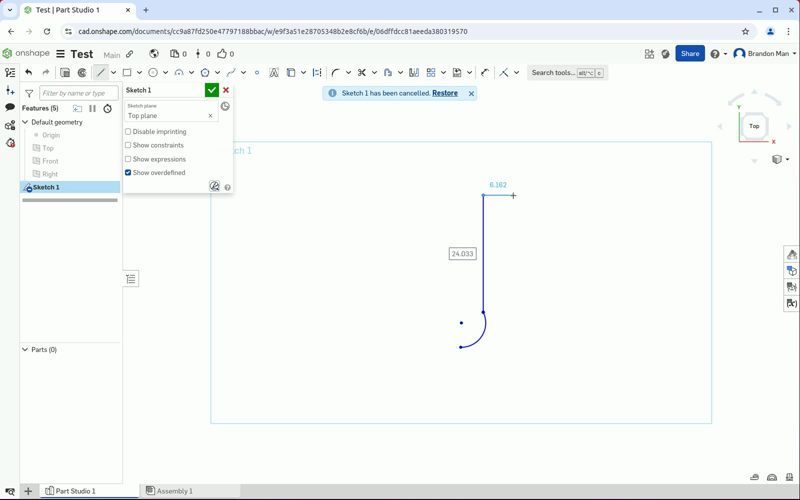
mouse_move(483, 191)
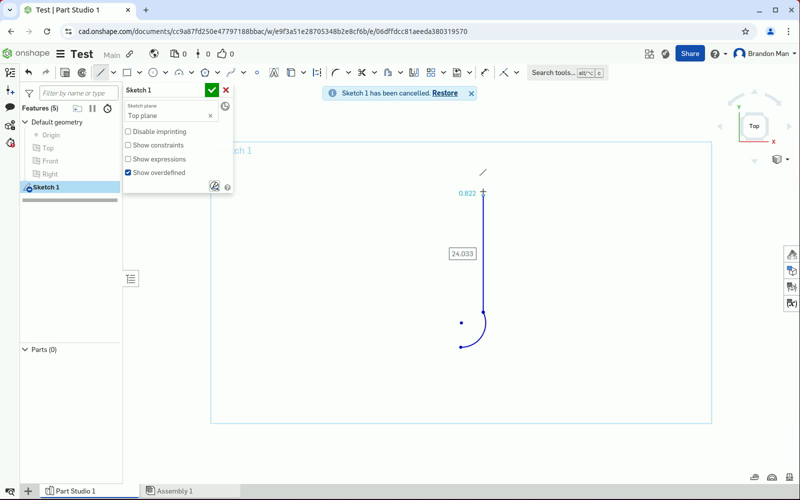
scroll(6)
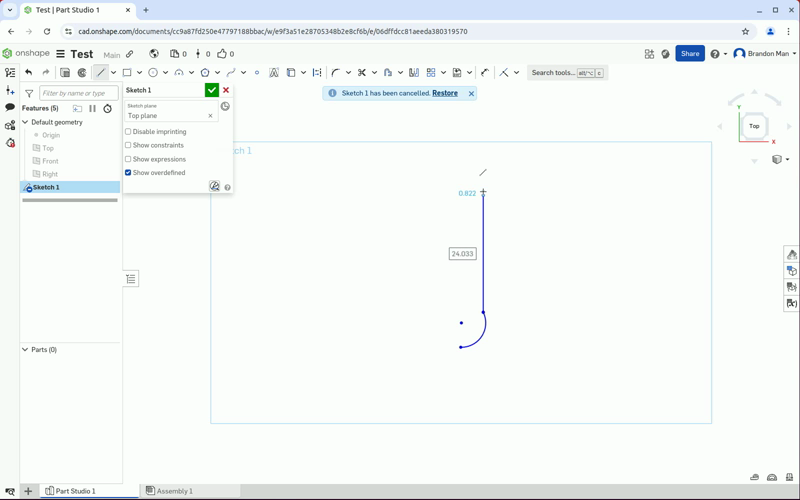
scroll(6)
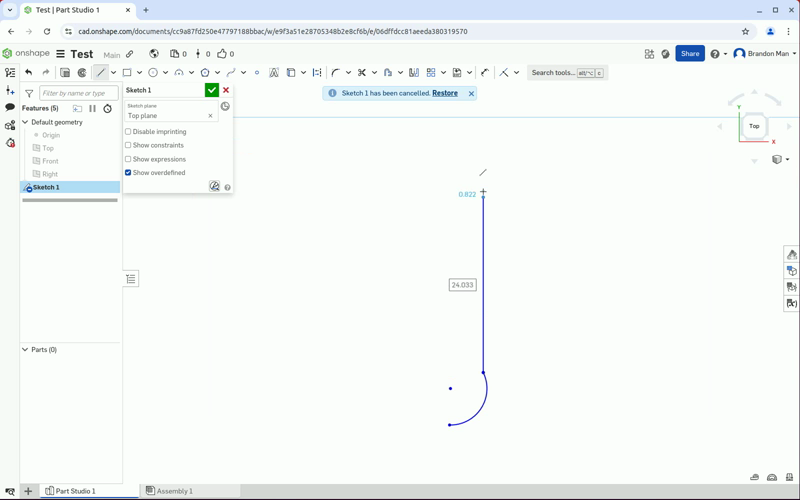
scroll(6)
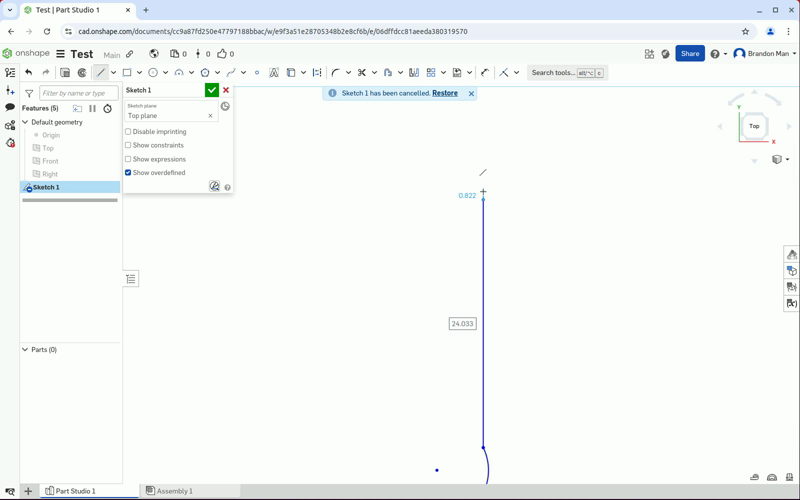
scroll(6)
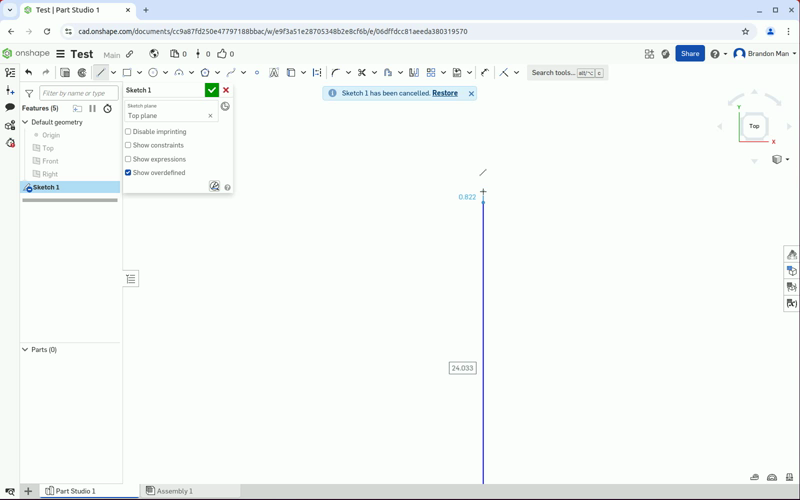
scroll(6)
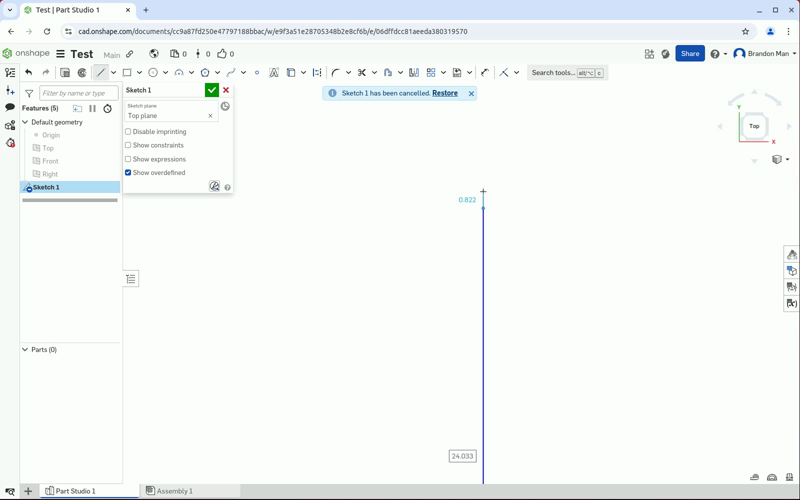
scroll(6)
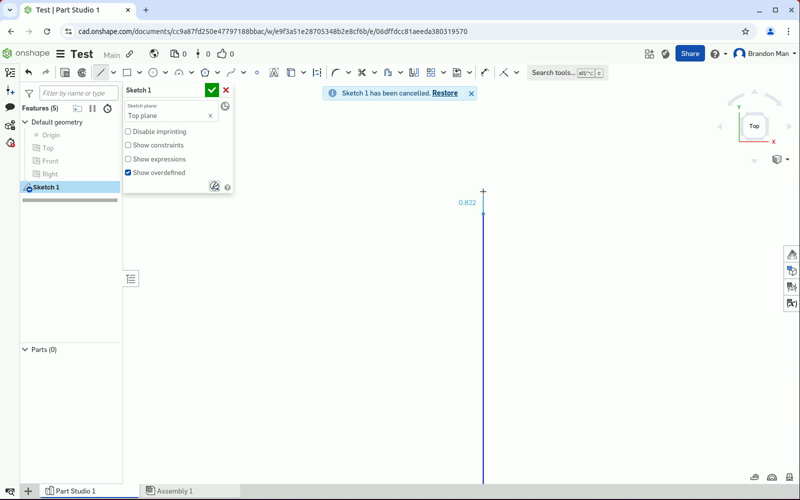
scroll(6)
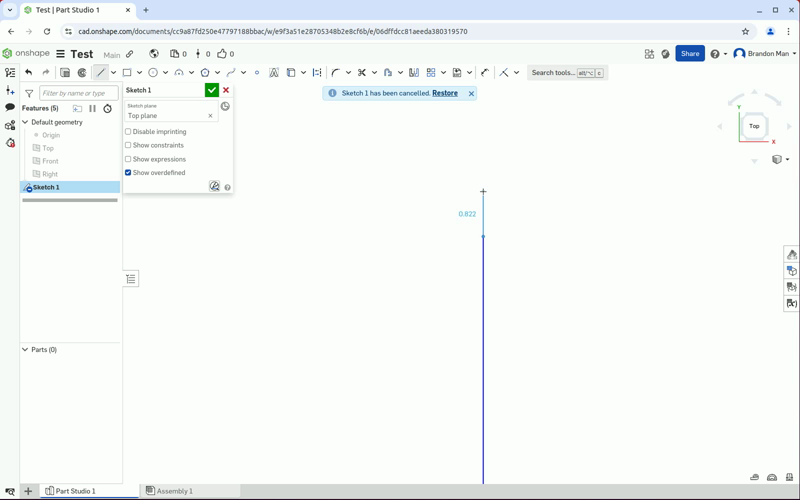
click(483, 191)
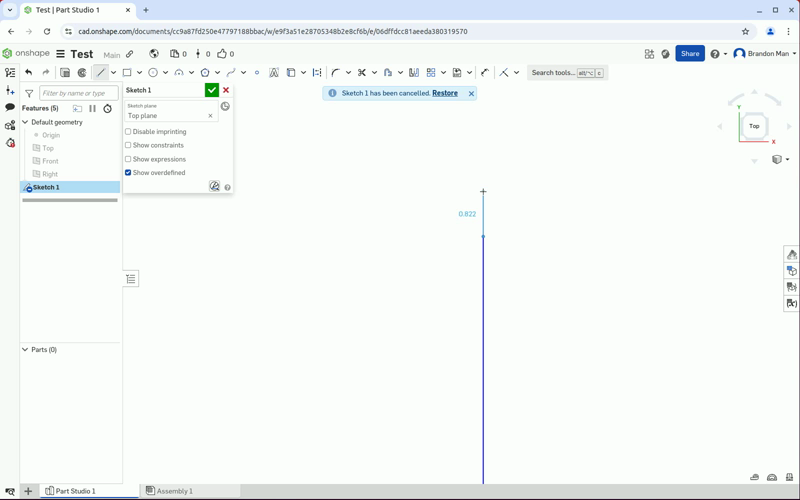
scroll(-6)
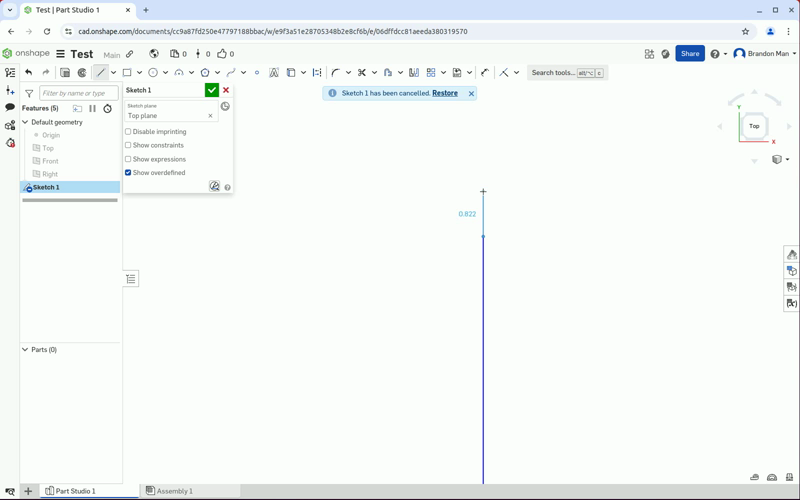
scroll(-6)
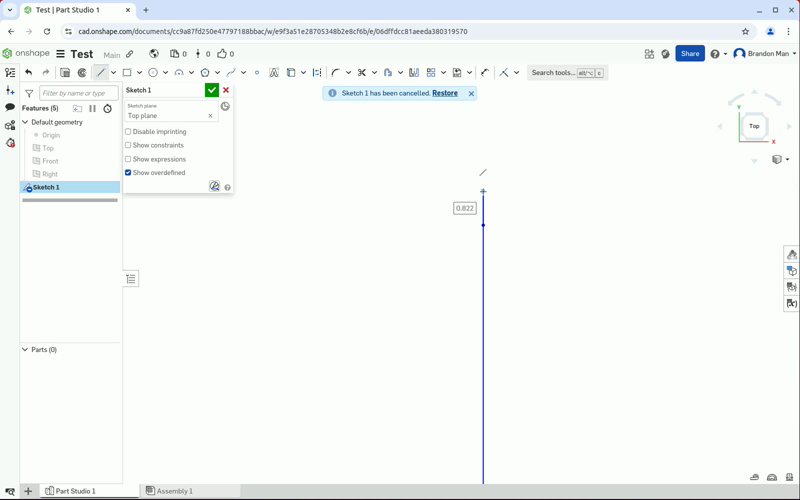
scroll(-6)
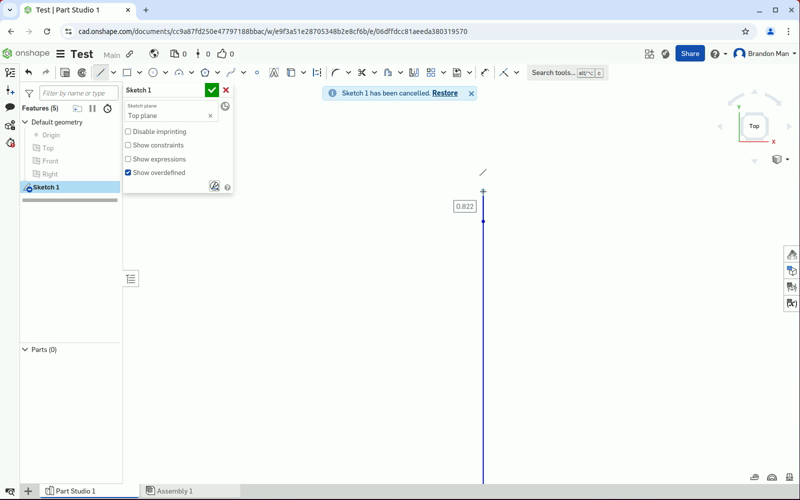
scroll(-6)
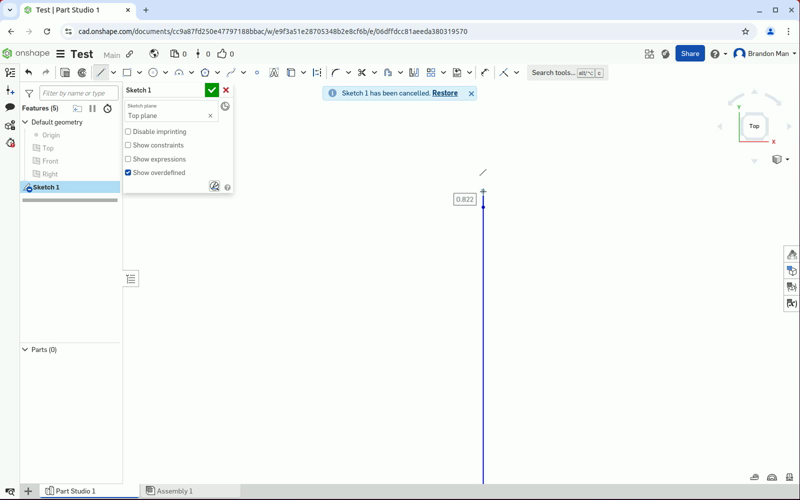
scroll(-6)
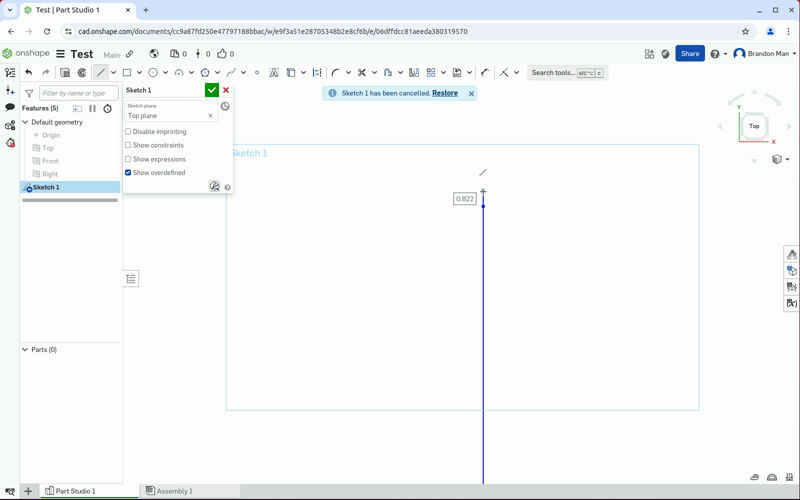
scroll(-6)
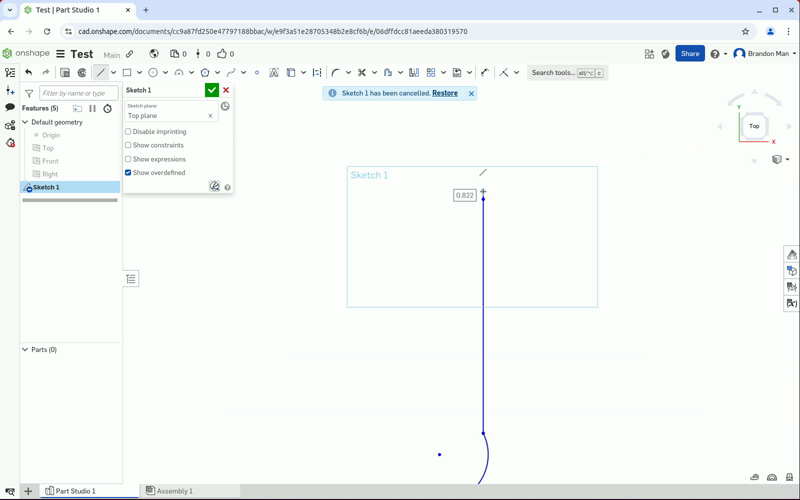
scroll(-6)
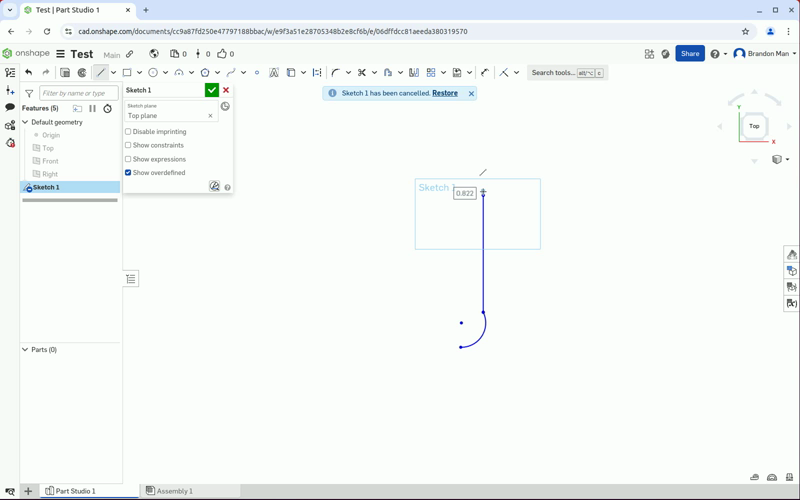
key_up(shift)
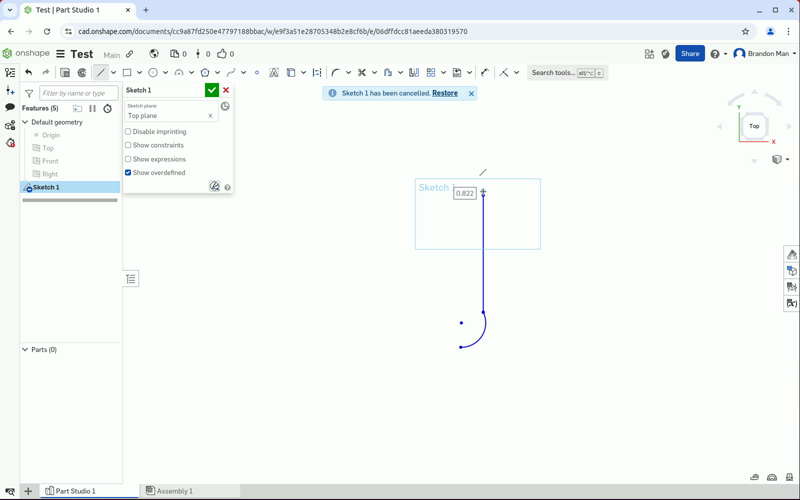
key(esc)
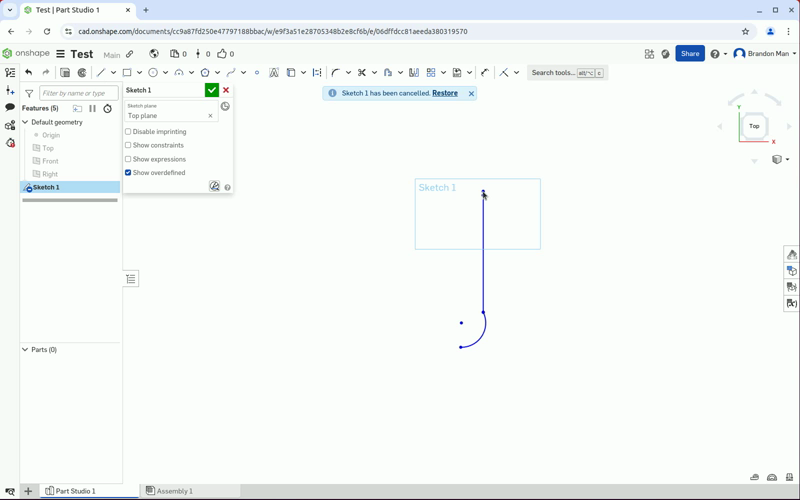
key(a)
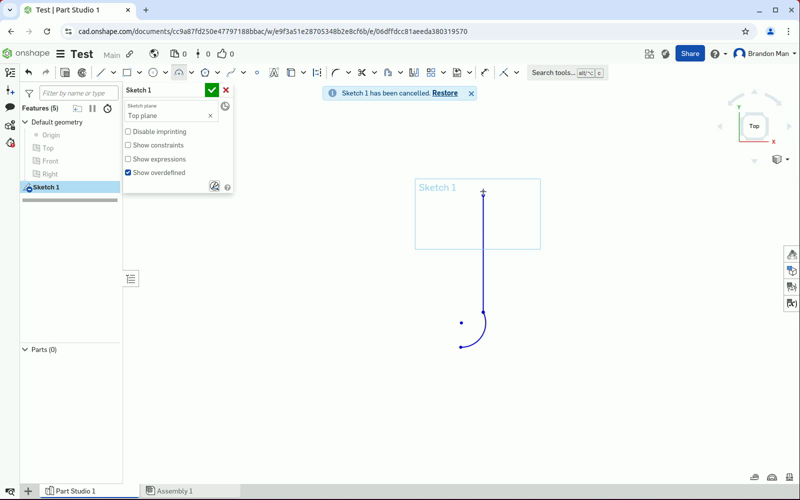
mouse_move(483, 191)
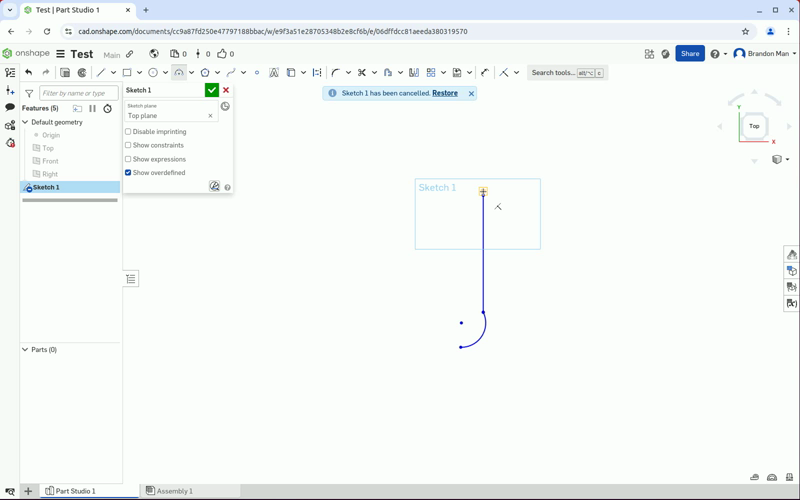
scroll(6)
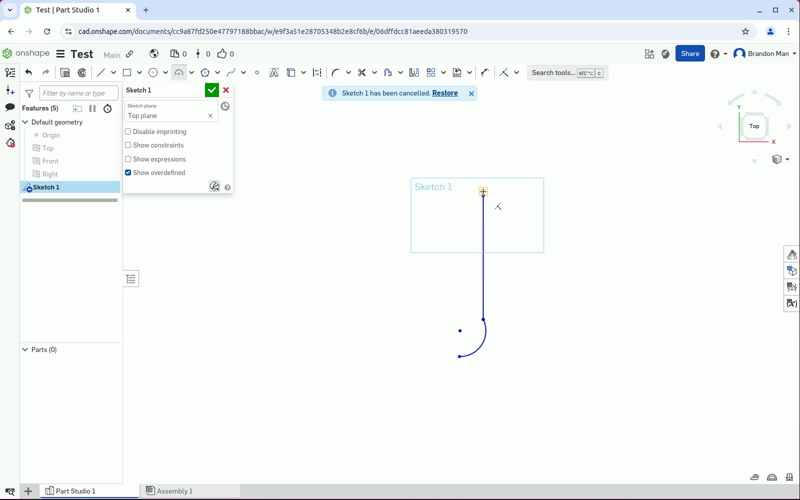
scroll(6)
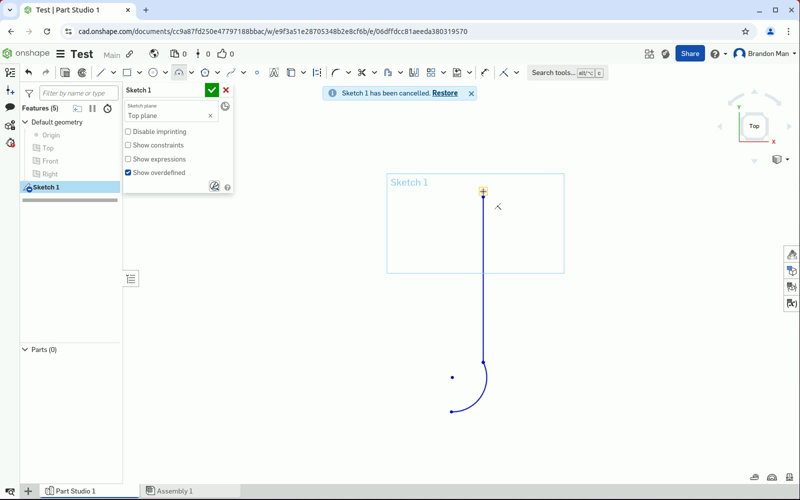
scroll(6)
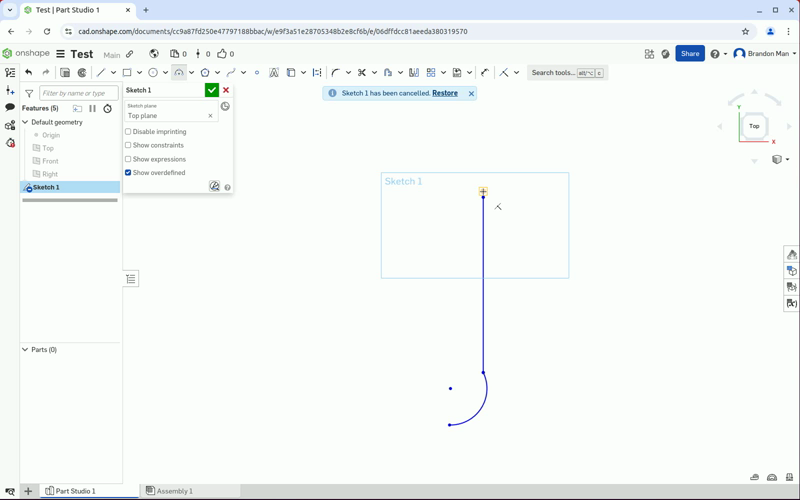
scroll(6)
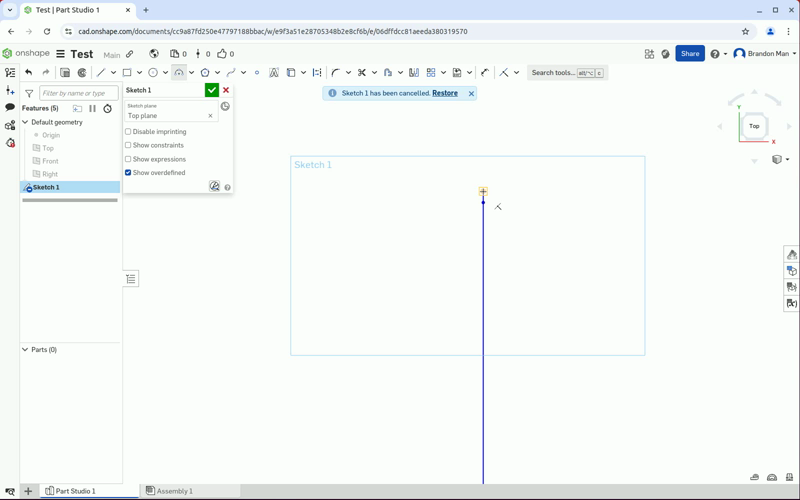
scroll(6)
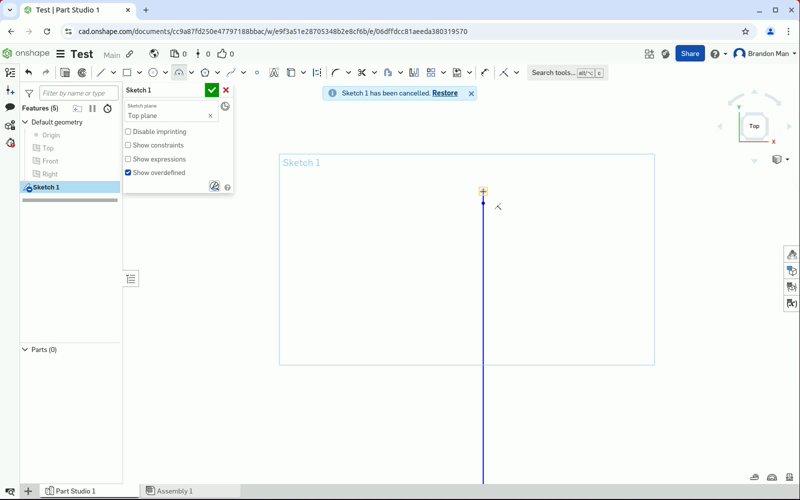
scroll(6)
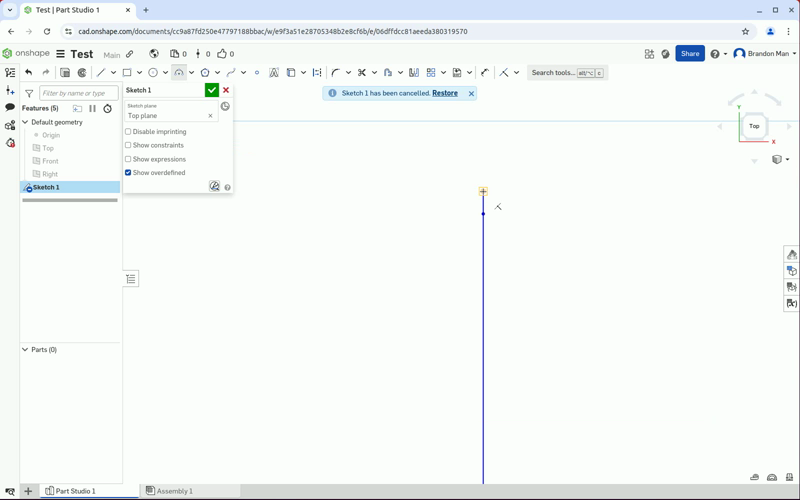
scroll(6)
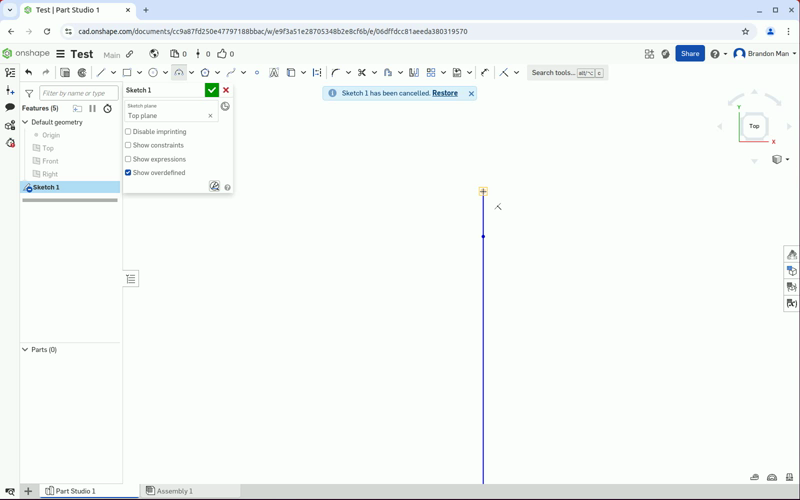
click(483, 191)
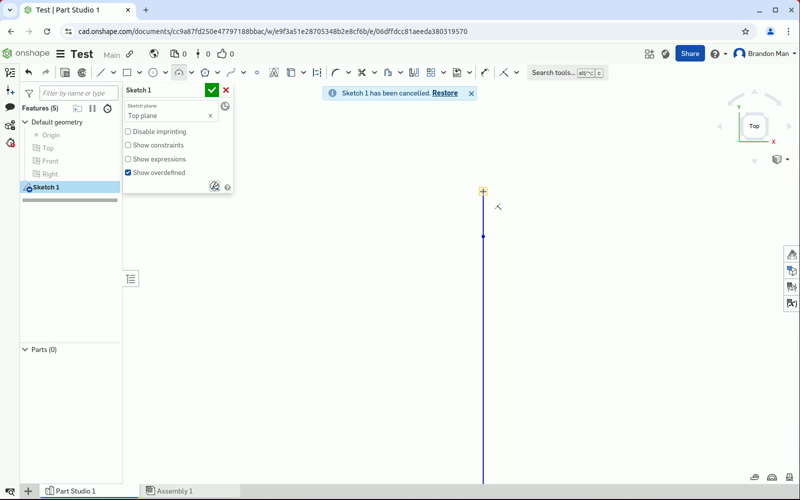
scroll(-6)
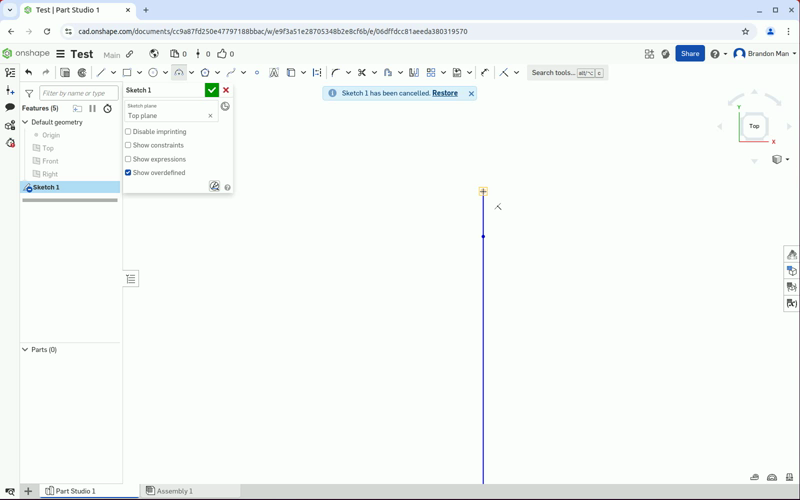
scroll(-6)
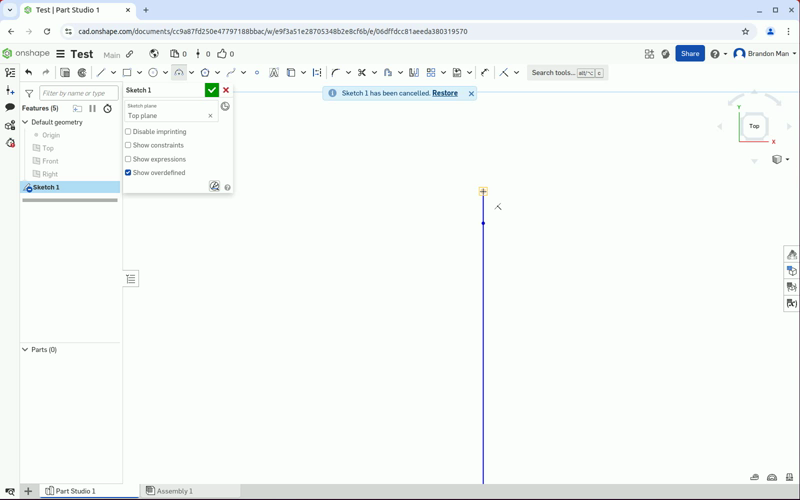
scroll(-6)
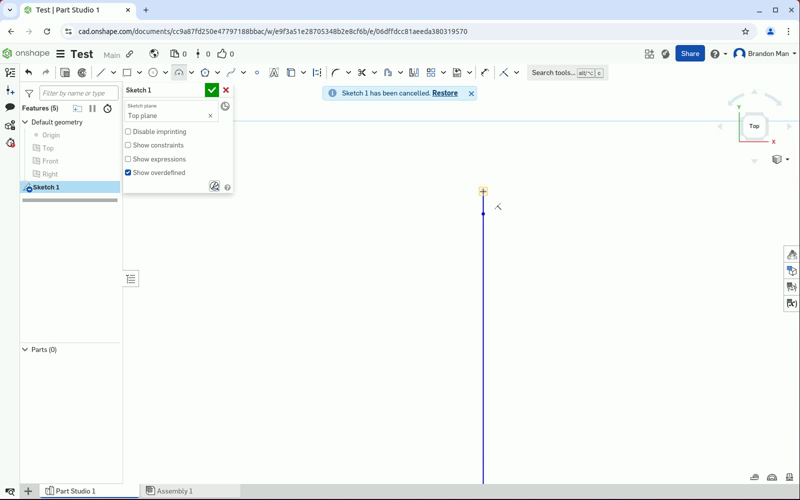
scroll(-6)
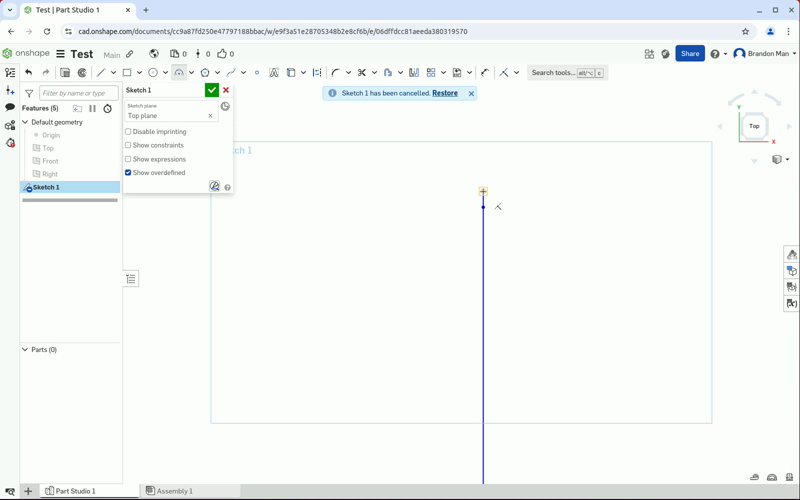
scroll(-6)
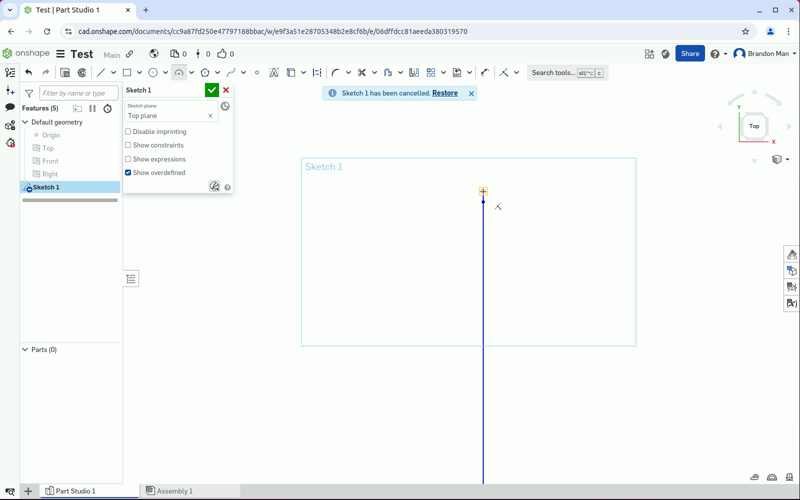
scroll(-6)
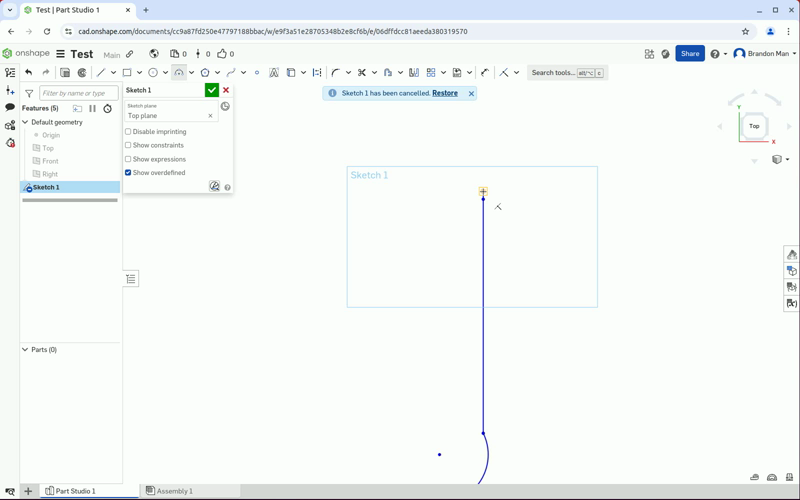
scroll(-6)
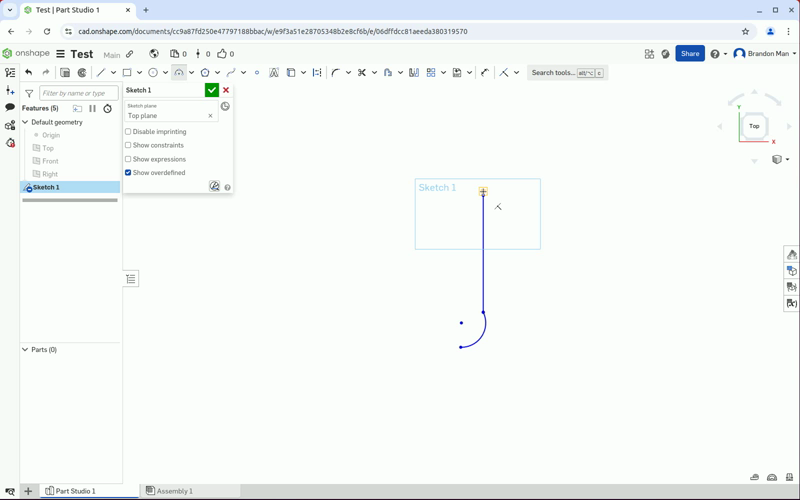
key_down(shift)
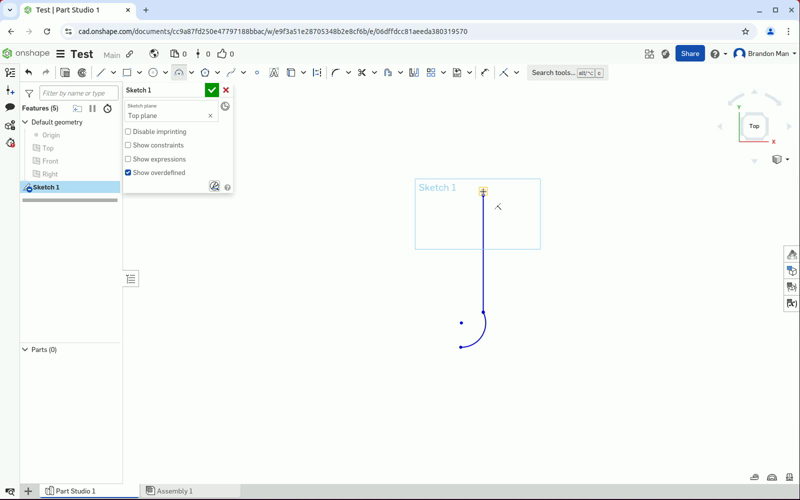
mouse_move(460, 170)
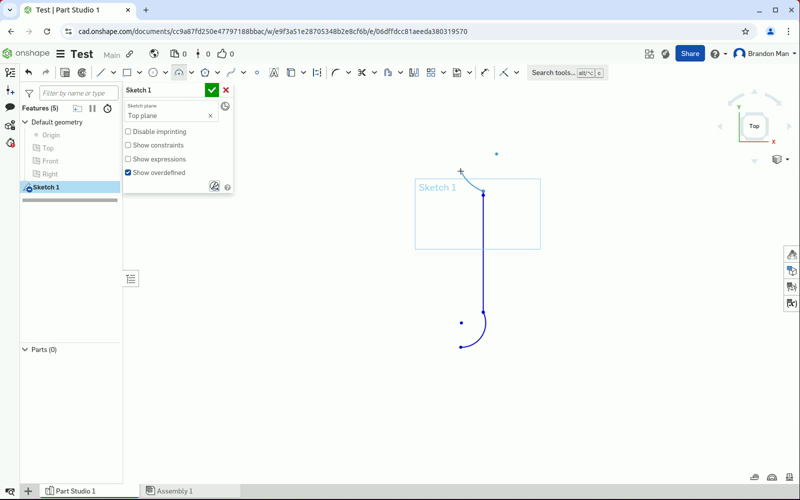
click(460, 170)
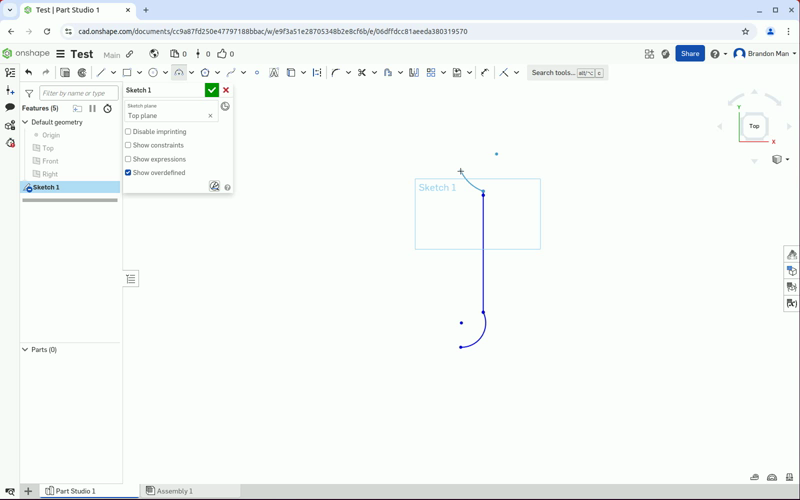
mouse_move(475, 177)
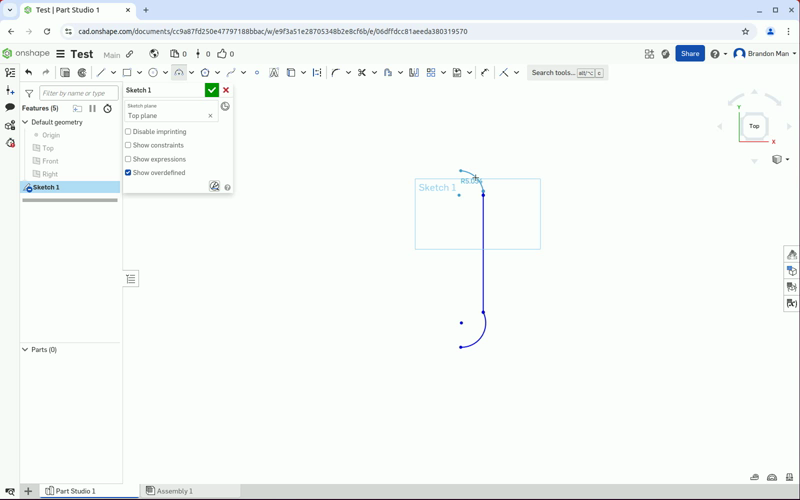
click(475, 177)
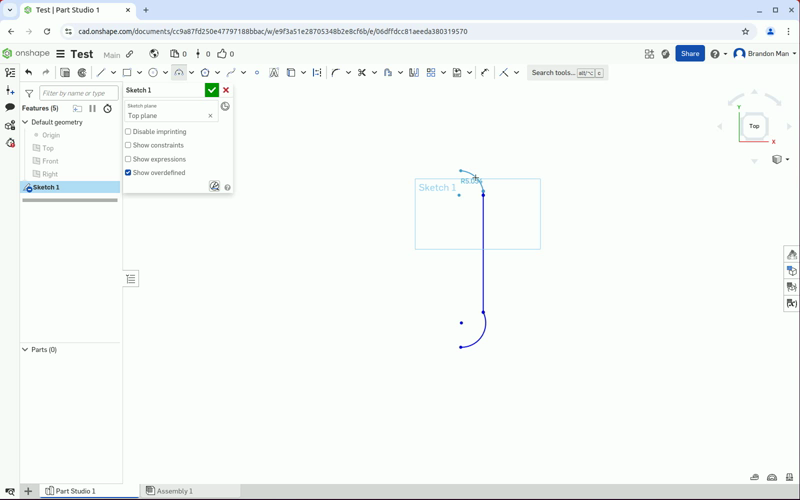
key_up(shift)
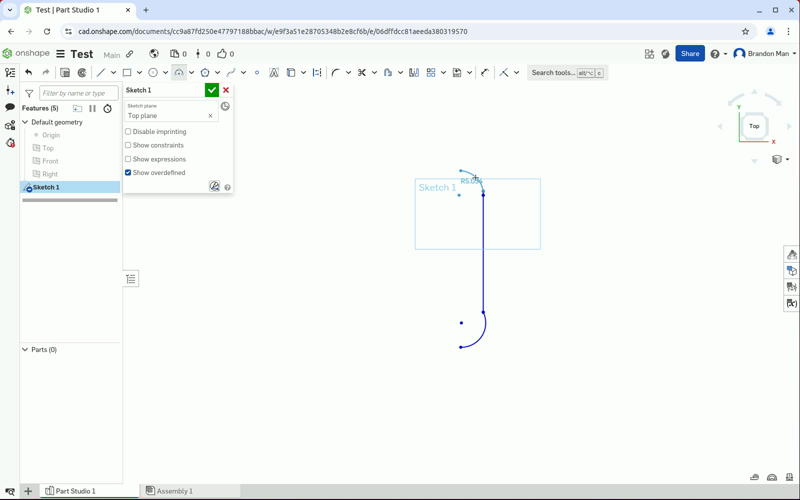
key(esc)
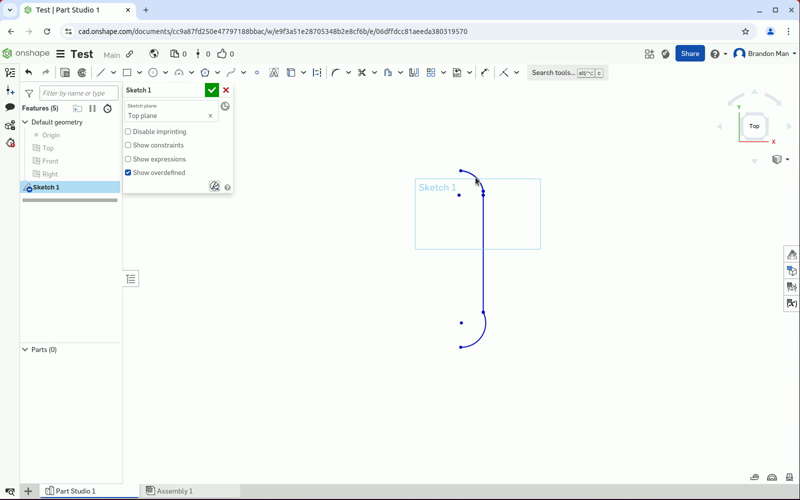
key(l)
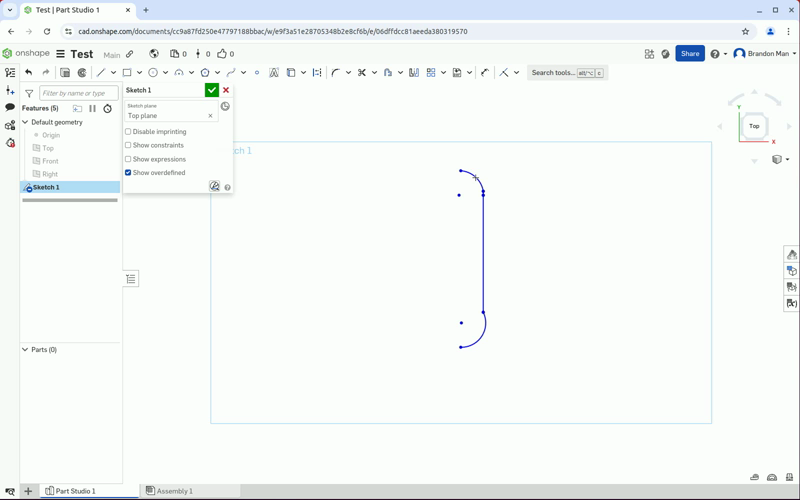
mouse_move(460, 170)
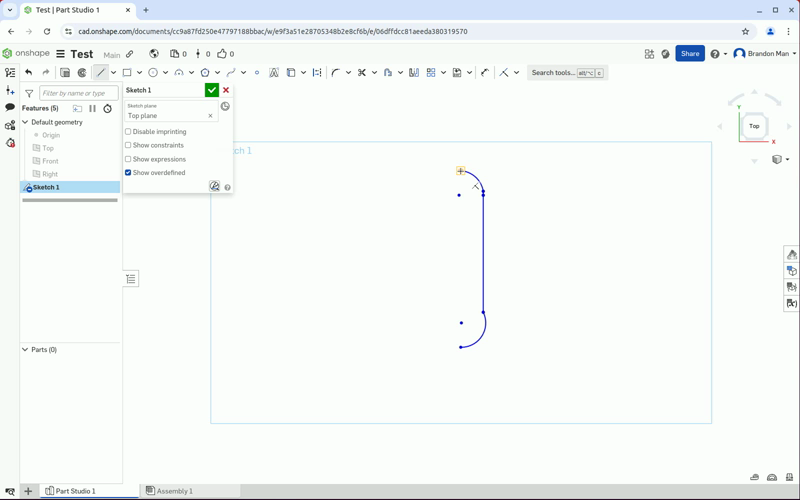
click(460, 170)
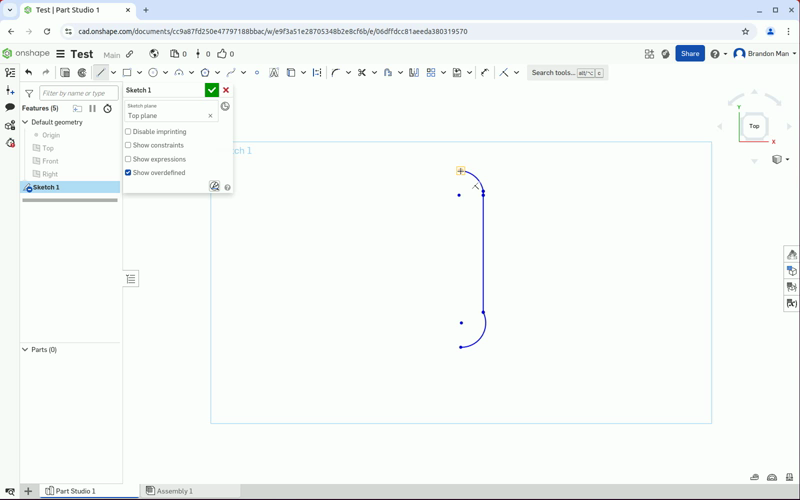
key_down(shift)
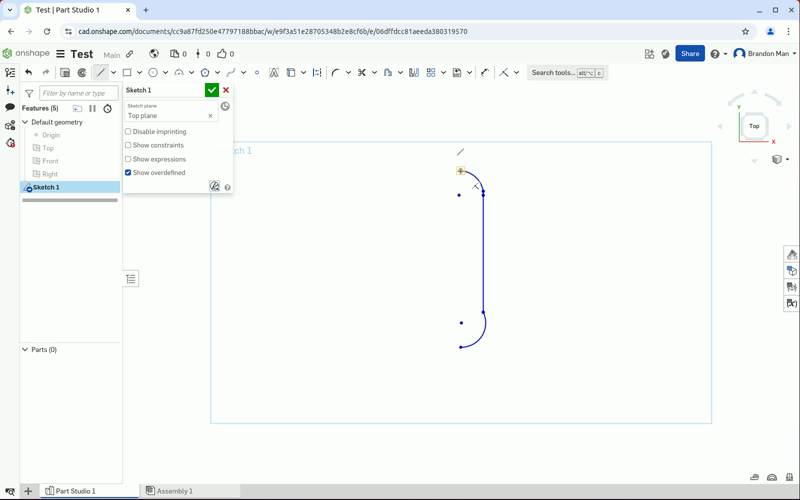
mouse_move(490, 170)
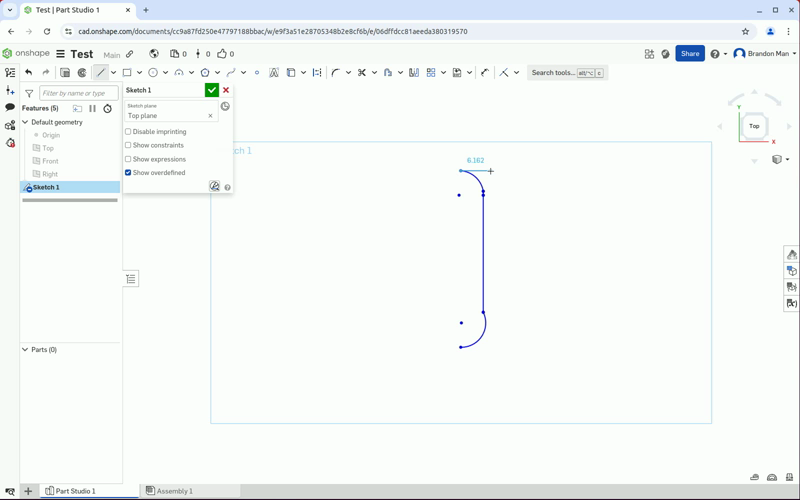
mouse_move(460, 180)
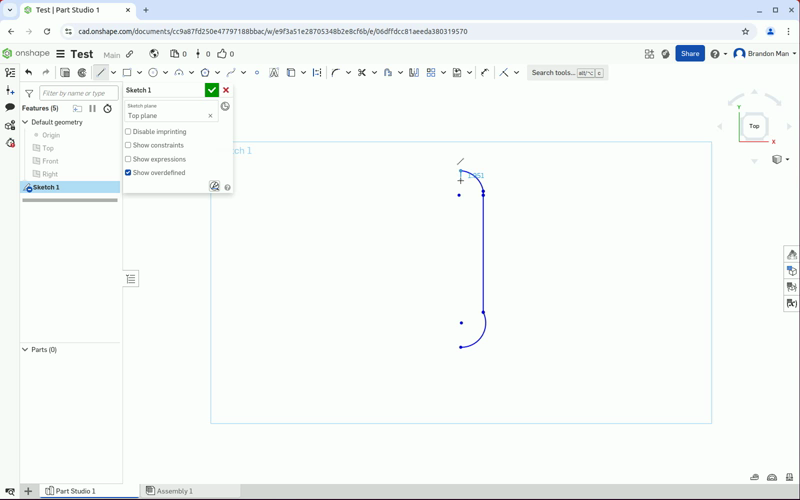
click(460, 180)
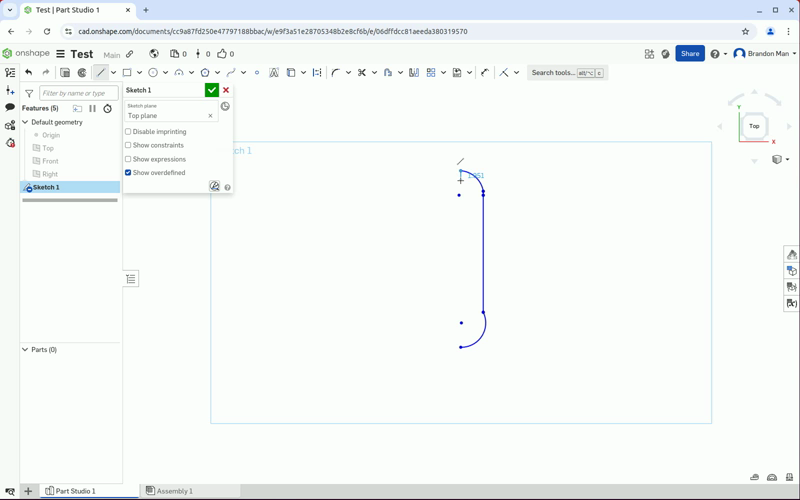
key_up(shift)
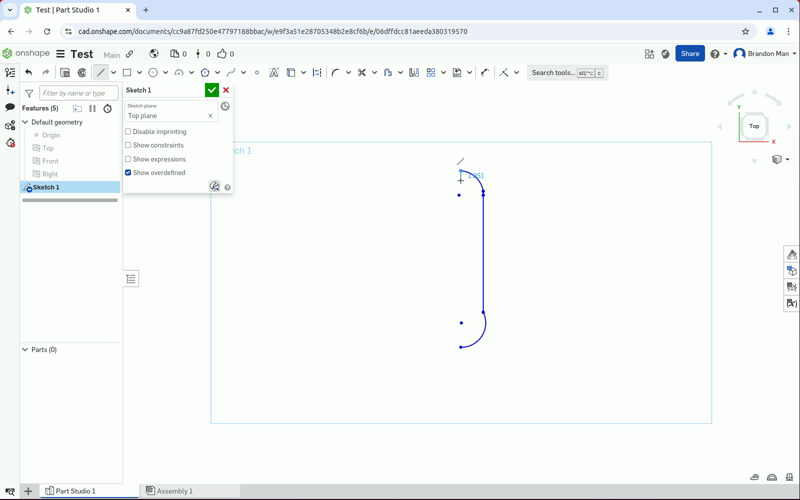
key(esc)
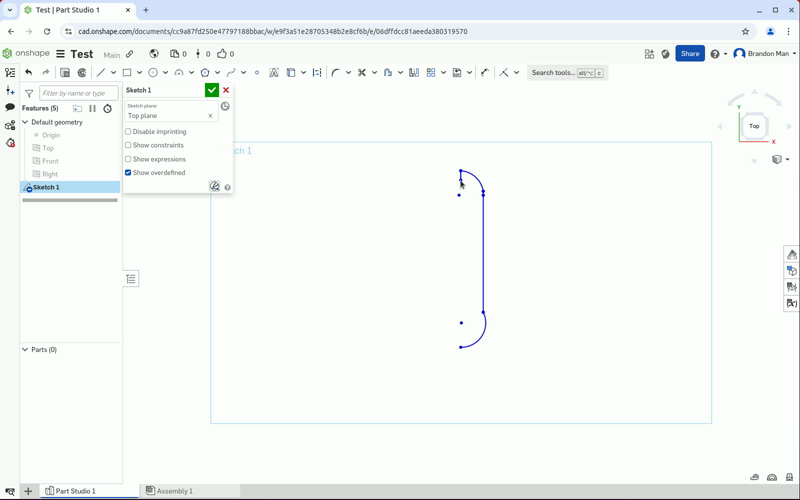
key(a)
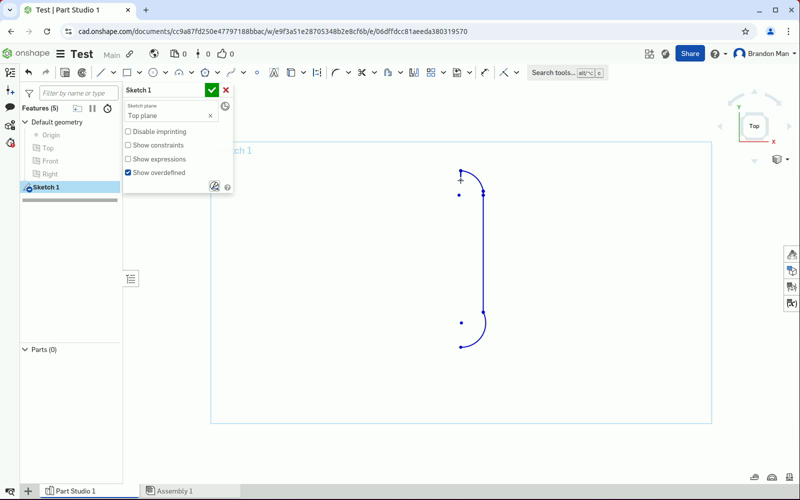
mouse_move(460, 180)
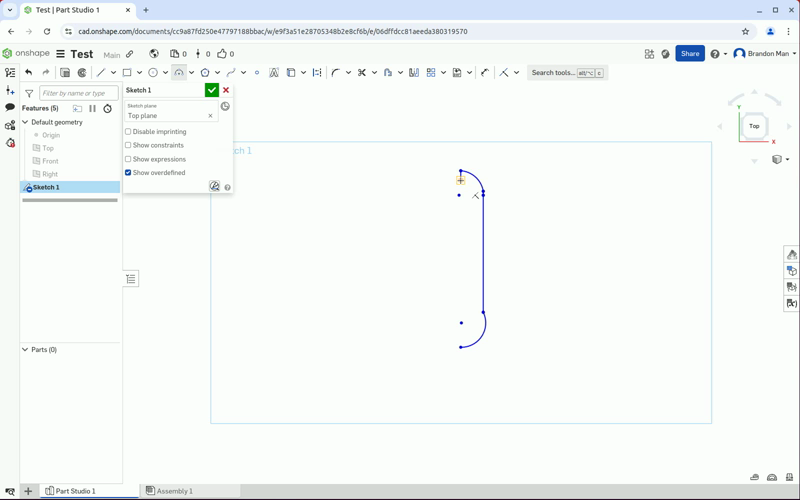
click(460, 180)
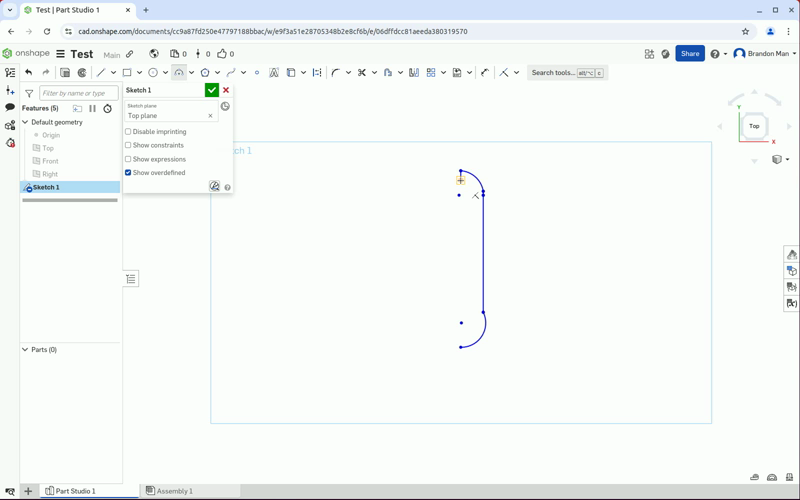
key_down(shift)
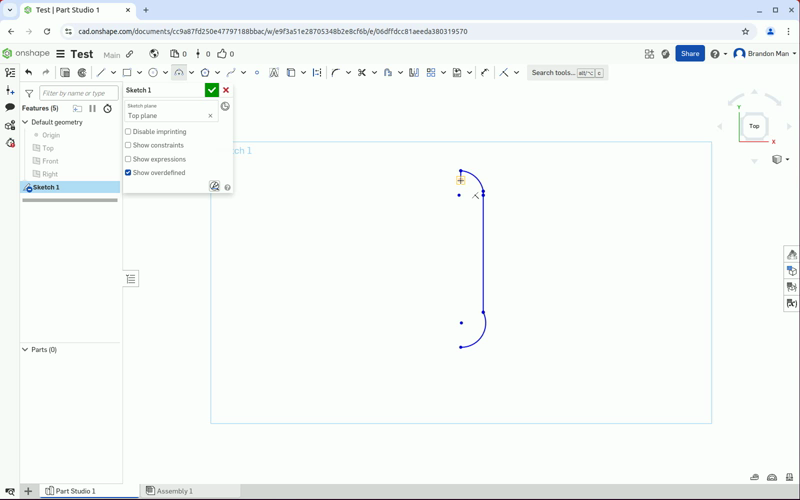
mouse_move(460, 204)
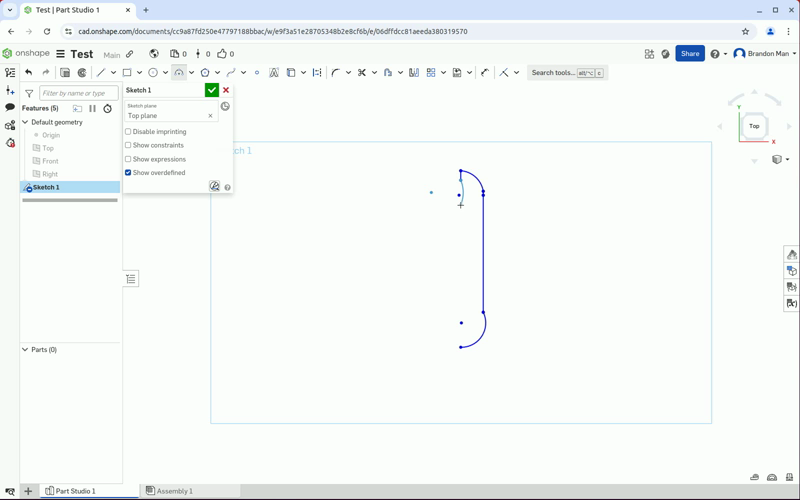
click(460, 204)
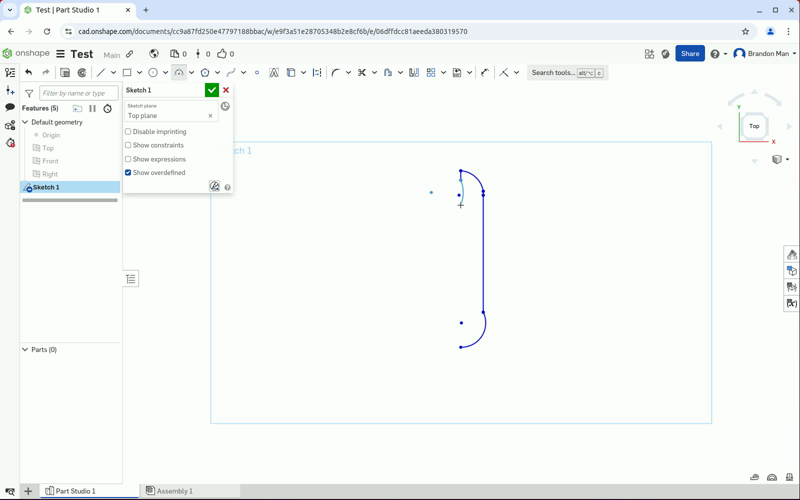
mouse_move(472, 192)
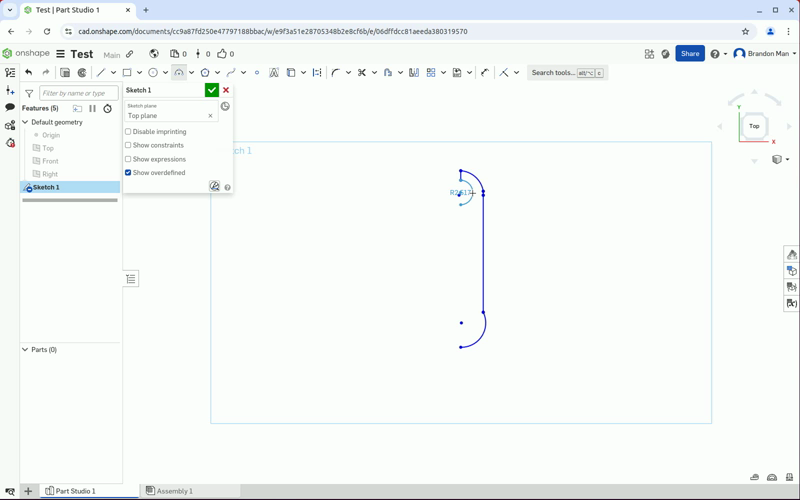
click(472, 192)
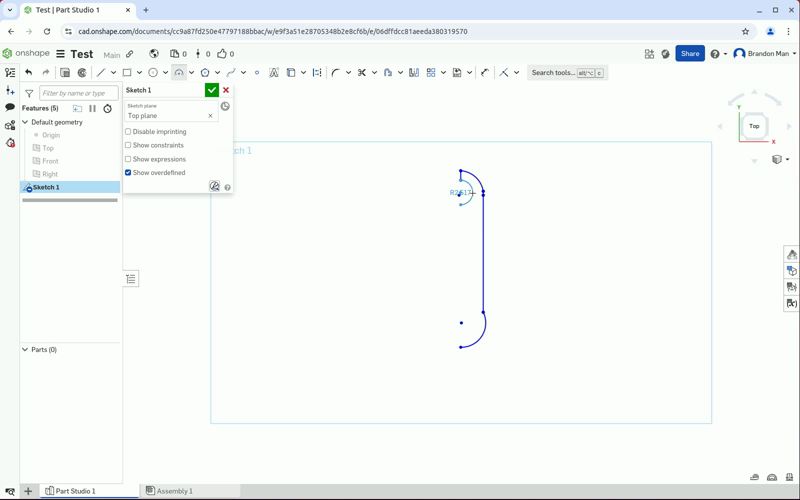
key_up(shift)
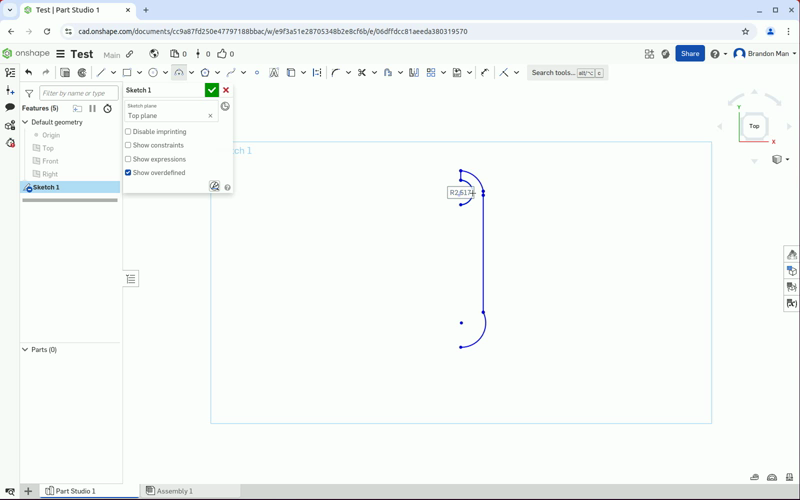
key(esc)
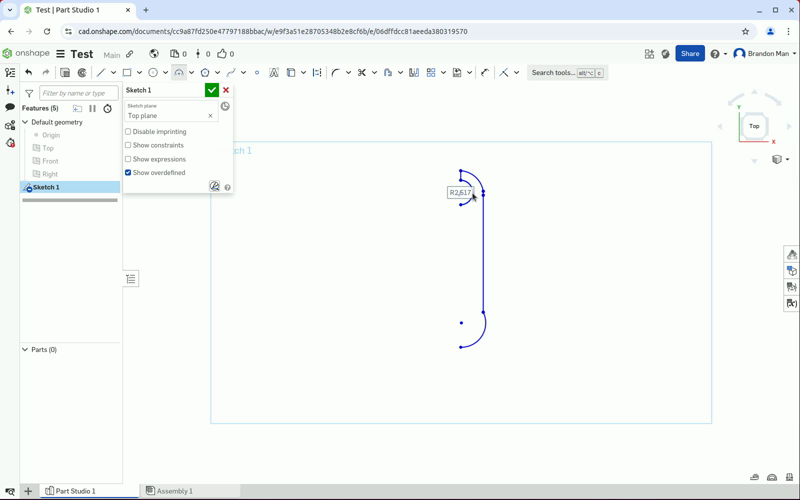
key(l)
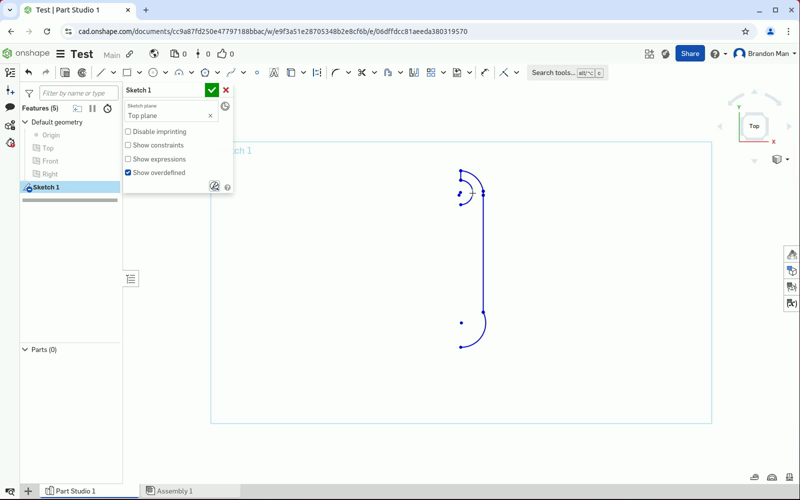
mouse_move(460, 204)
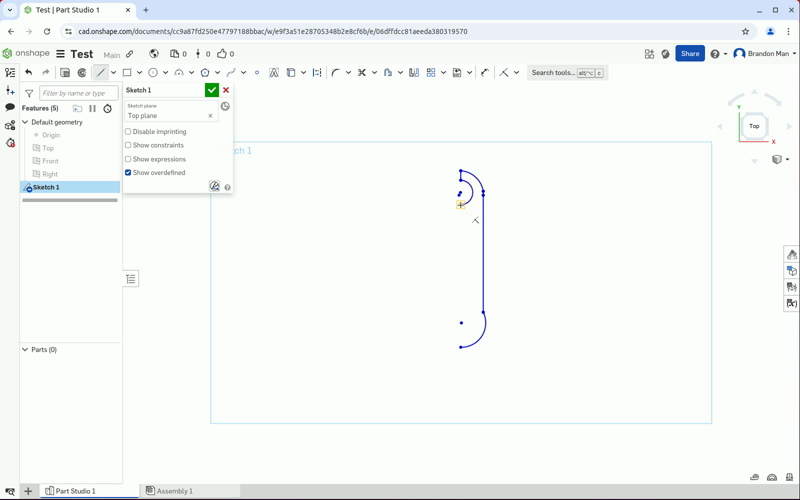
click(460, 204)
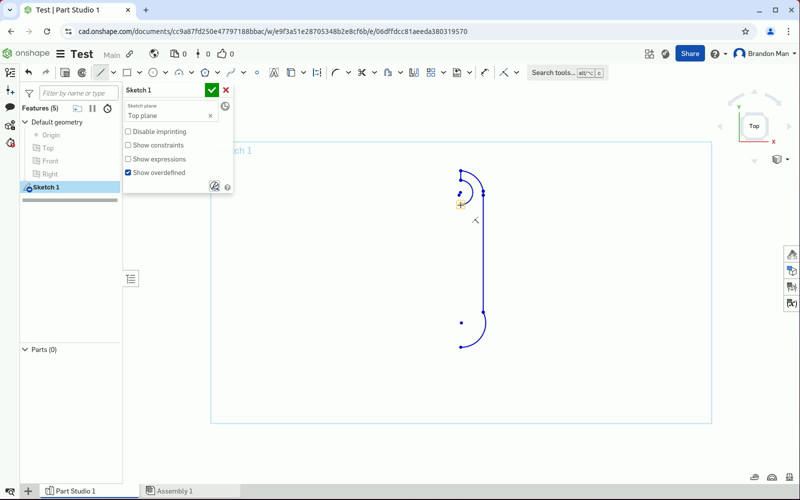
key_down(shift)
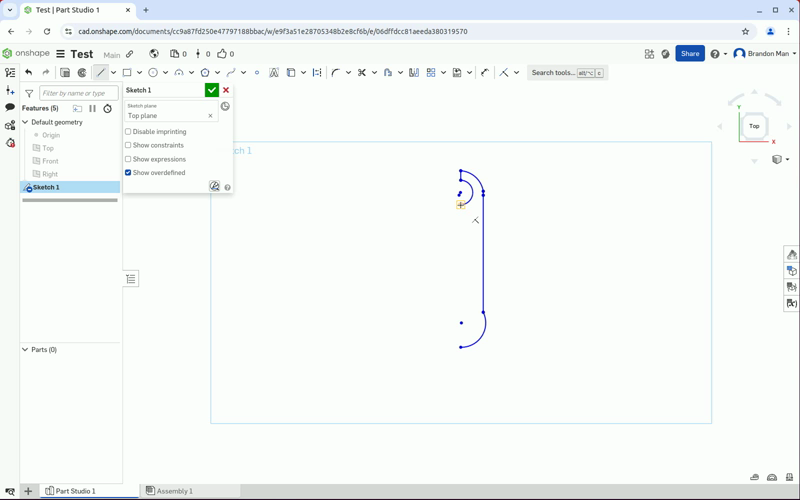
mouse_move(490, 204)
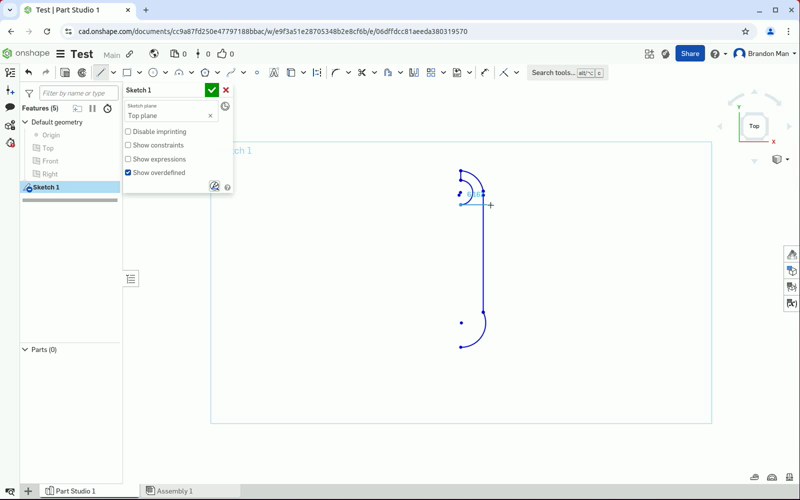
mouse_move(460, 225)
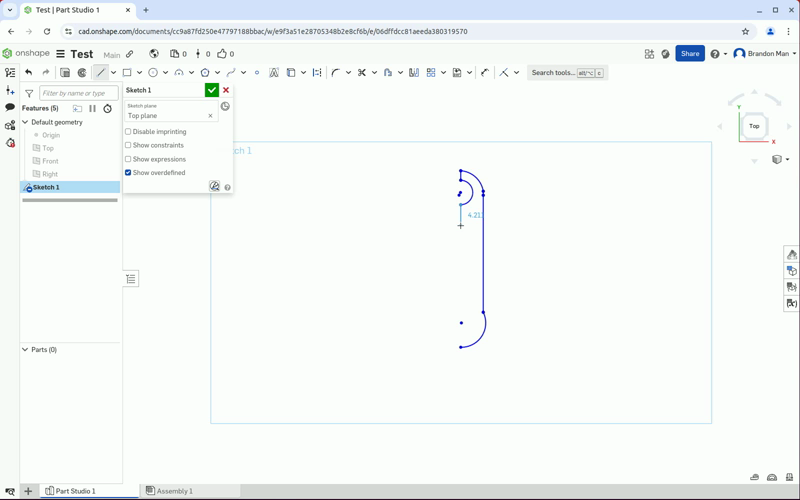
click(460, 225)
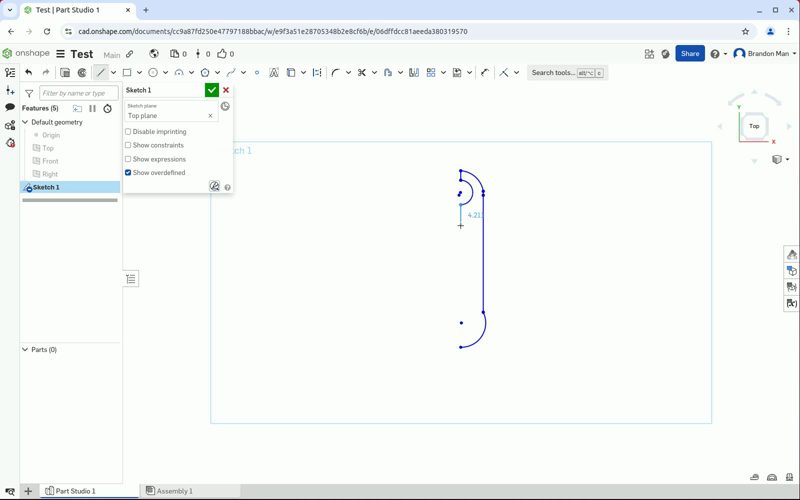
key_up(shift)
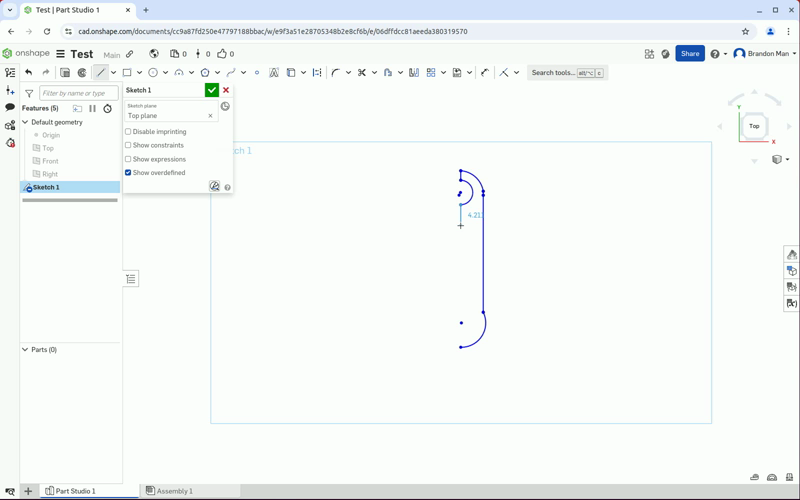
key_down(shift)
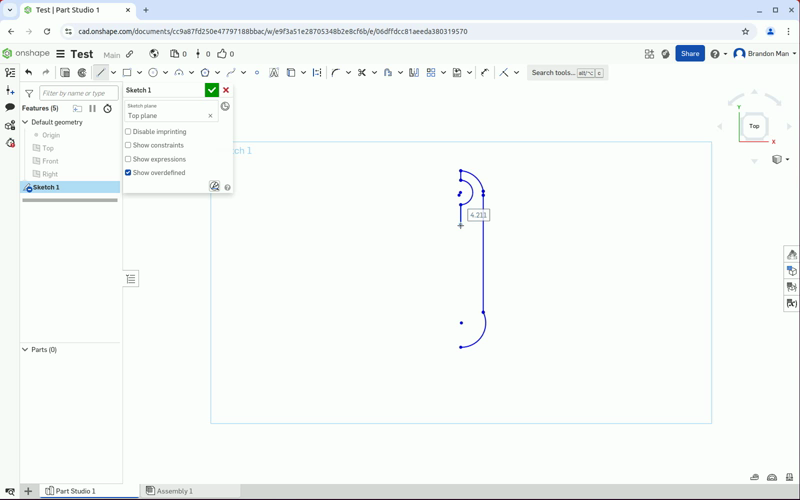
mouse_move(490, 225)
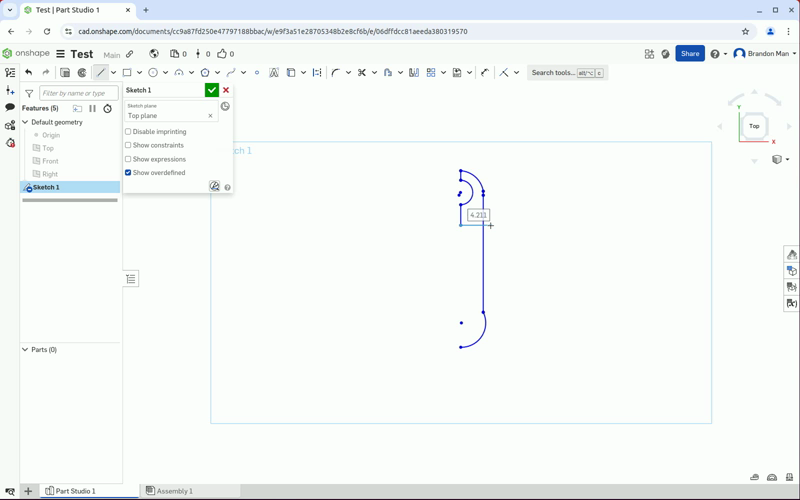
mouse_move(471, 225)
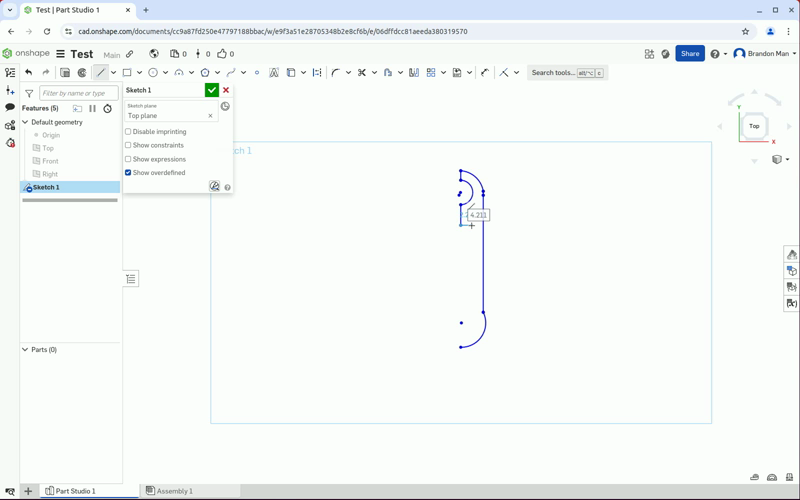
click(471, 225)
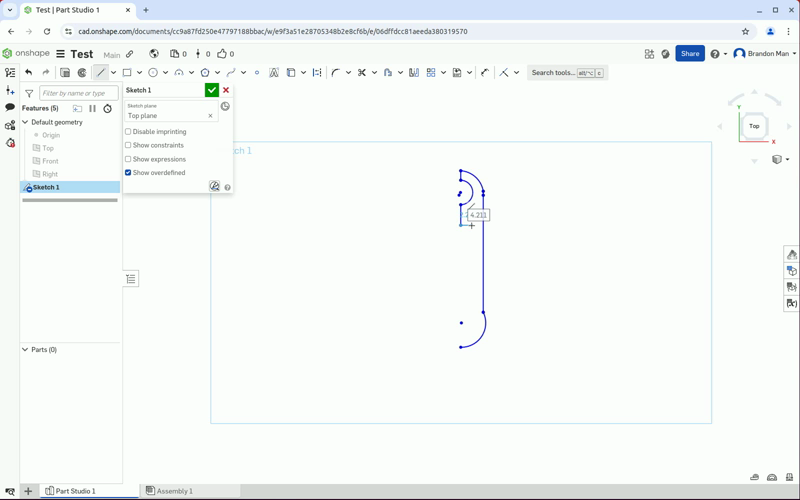
key_up(shift)
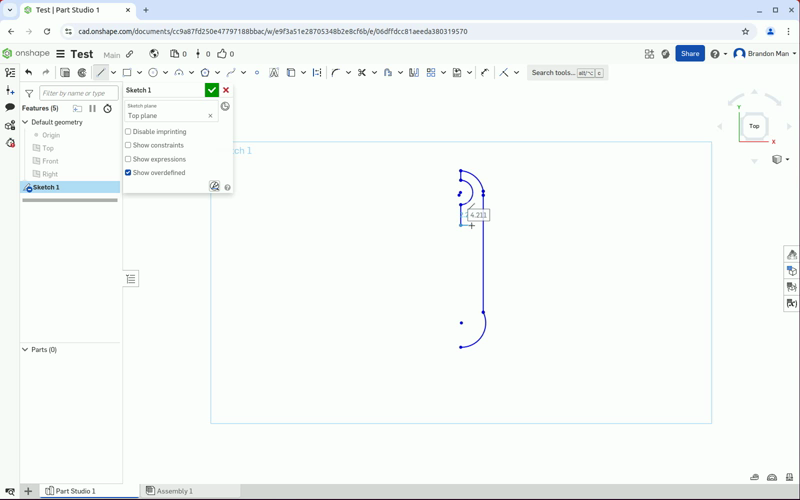
key_down(shift)
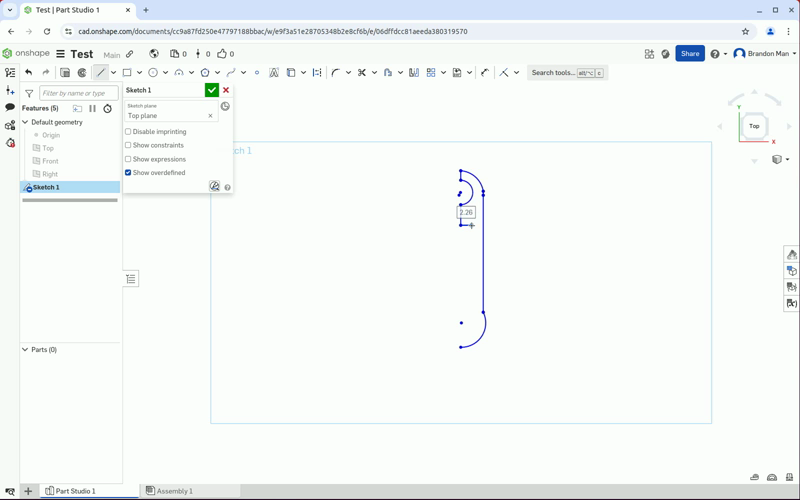
mouse_move(471, 295)
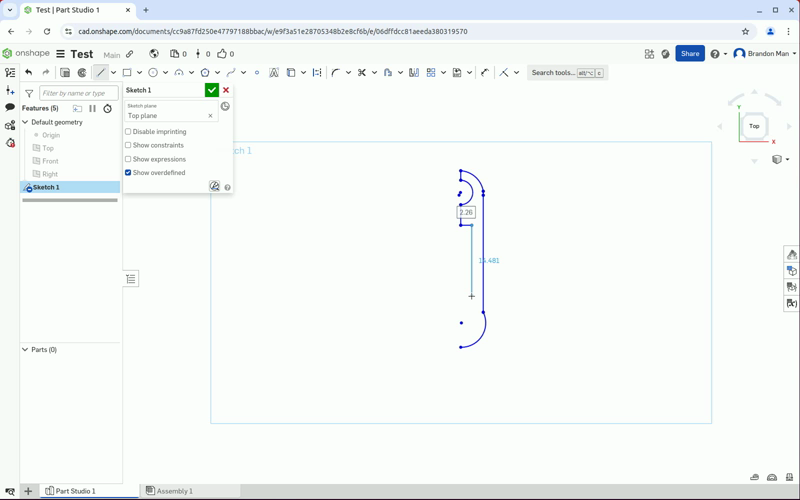
click(471, 295)
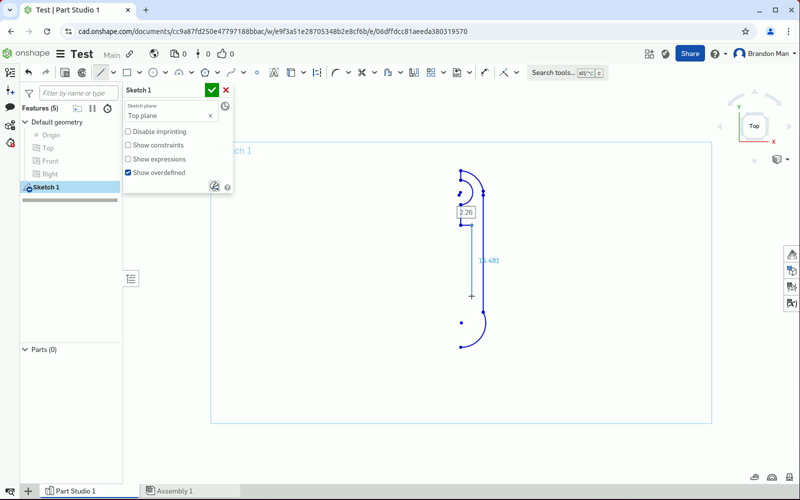
key_up(shift)
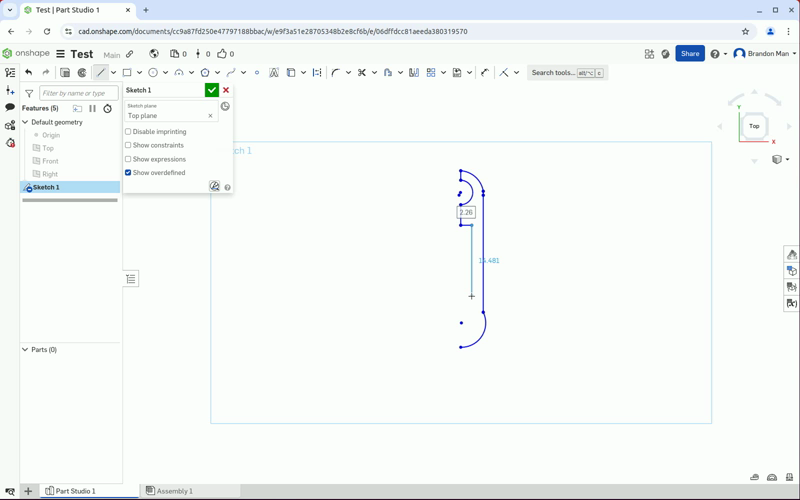
key_down(shift)
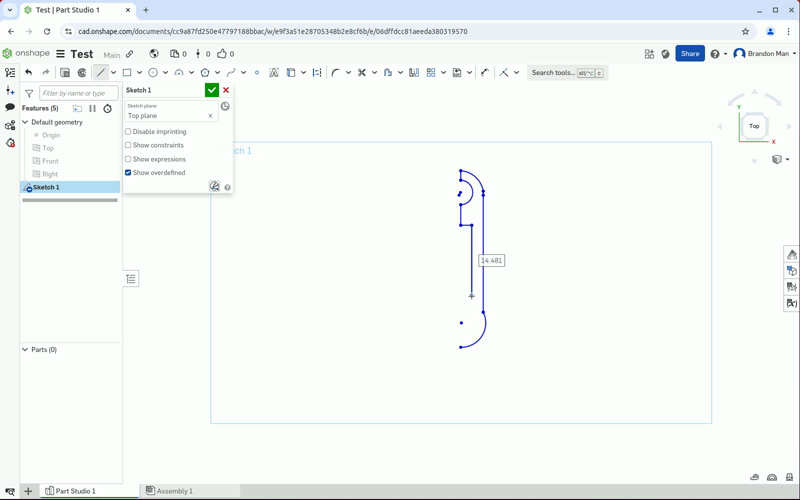
mouse_move(501, 295)
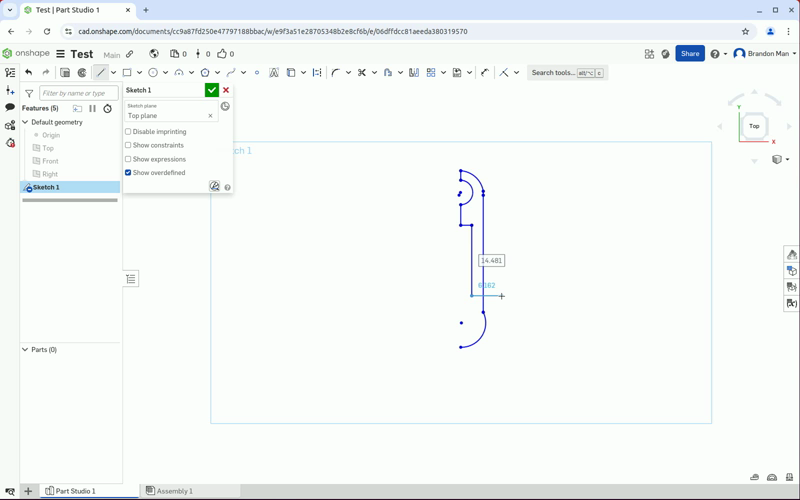
mouse_move(460, 295)
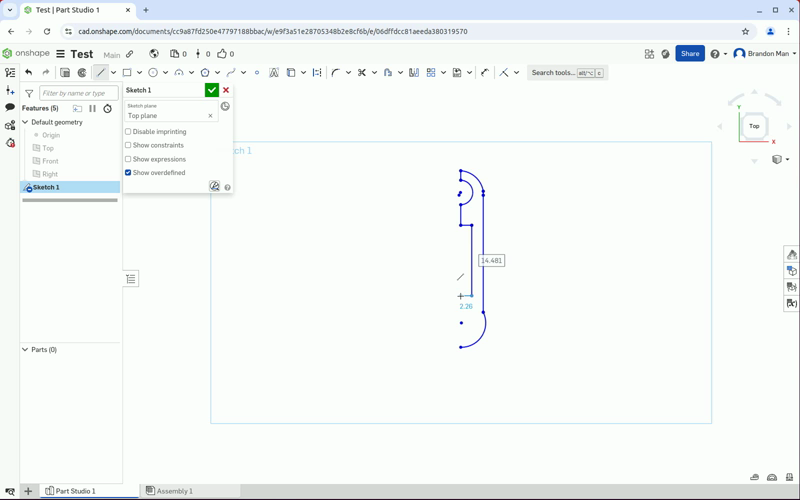
click(460, 295)
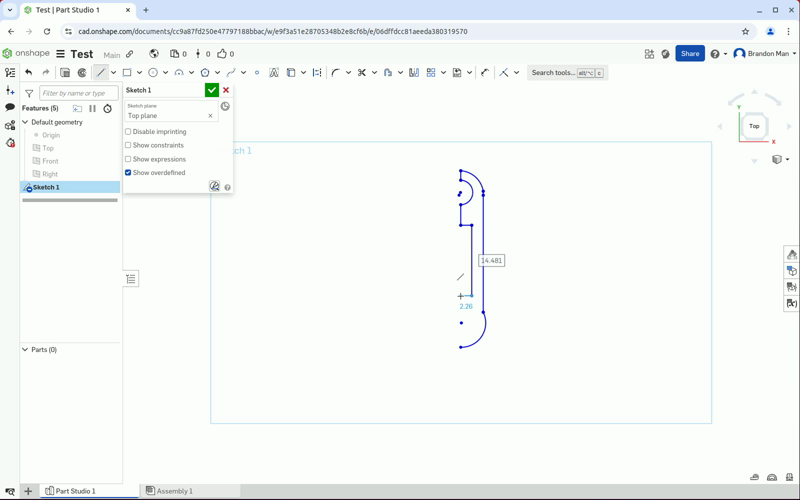
key_up(shift)
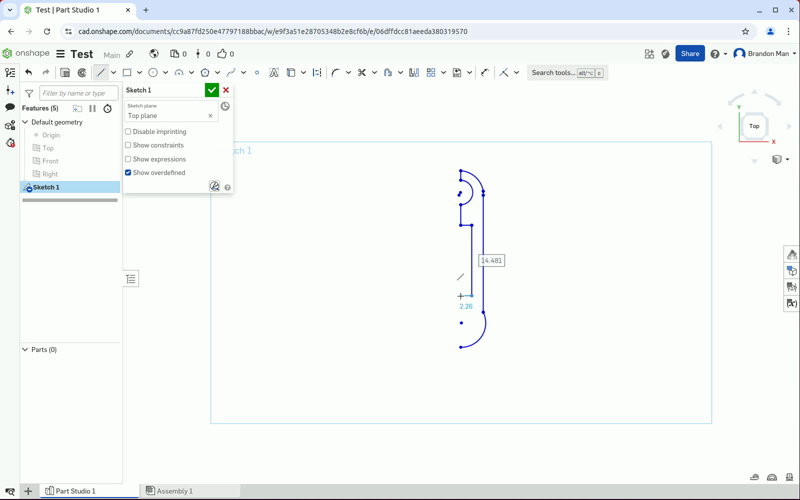
key_down(shift)
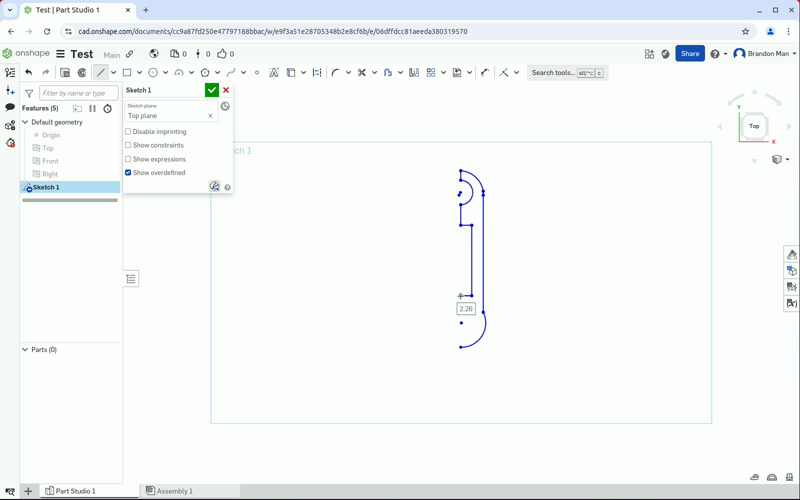
mouse_move(490, 295)
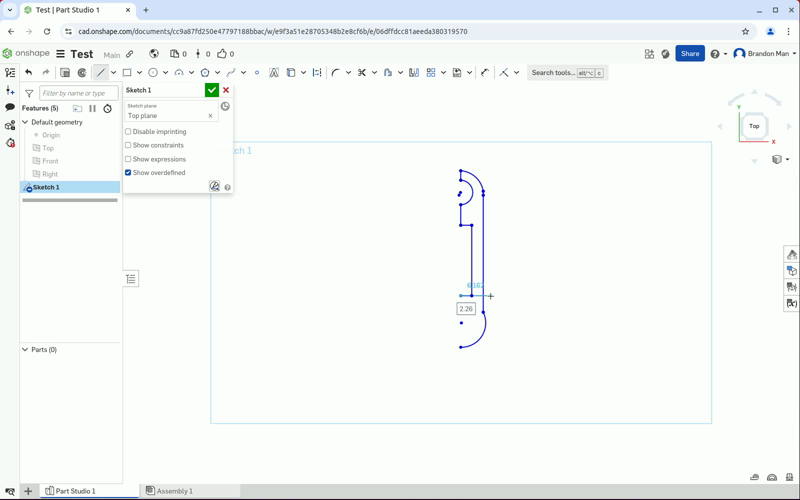
mouse_move(460, 310)
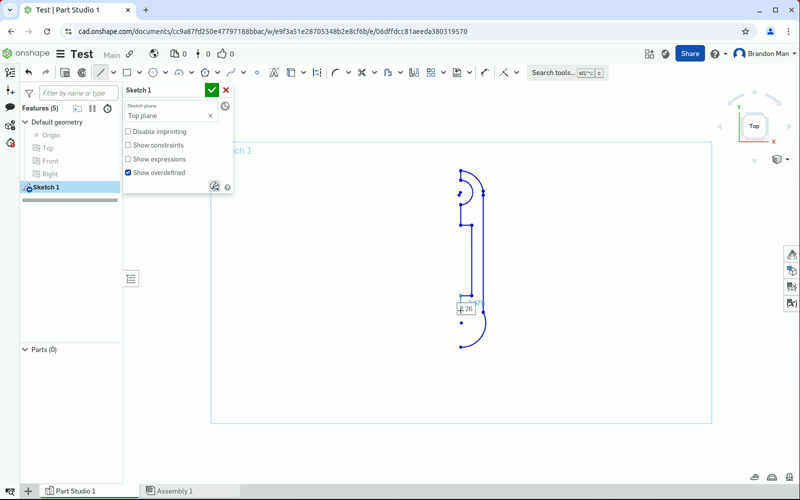
click(460, 310)
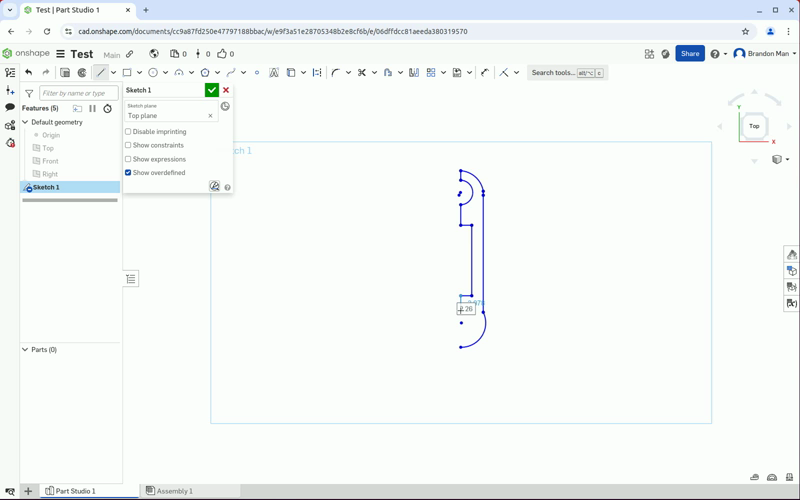
key_up(shift)
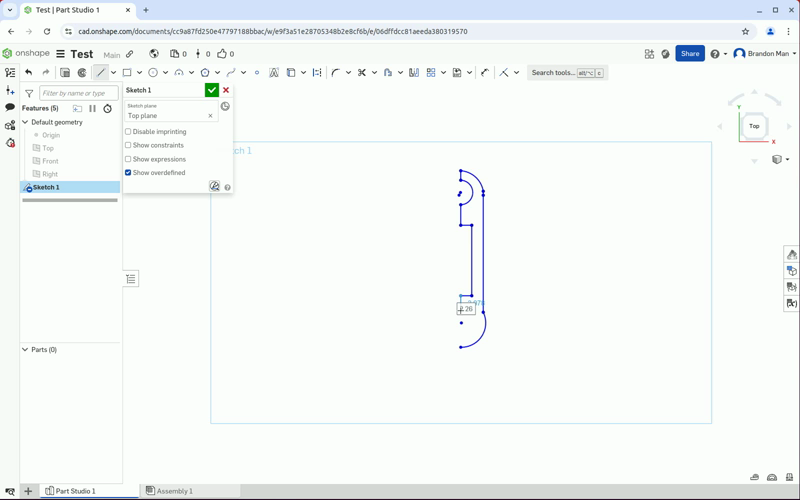
key(esc)
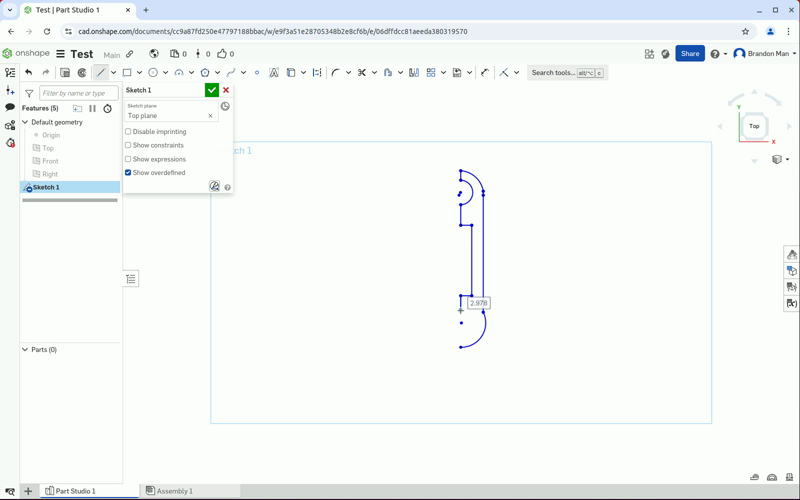
key(a)
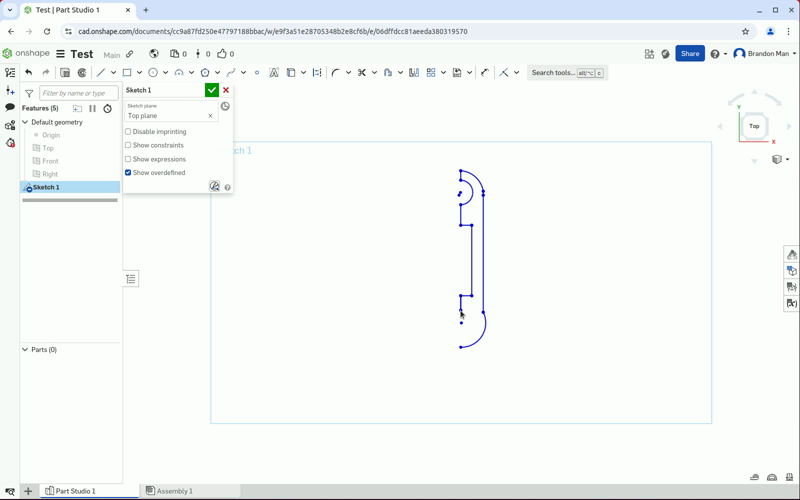
mouse_move(460, 310)
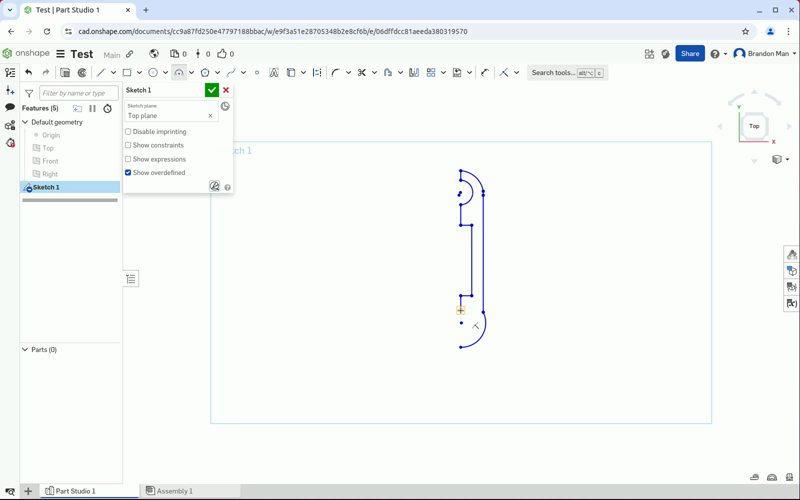
click(460, 310)
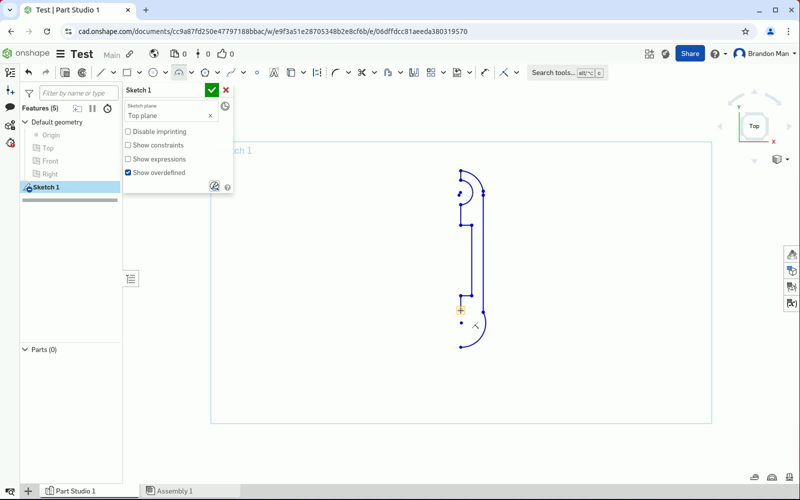
key_down(shift)
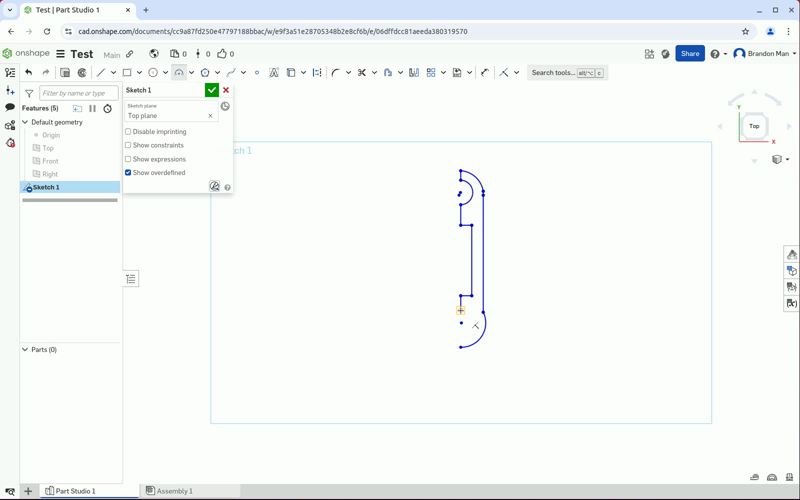
mouse_move(460, 334)
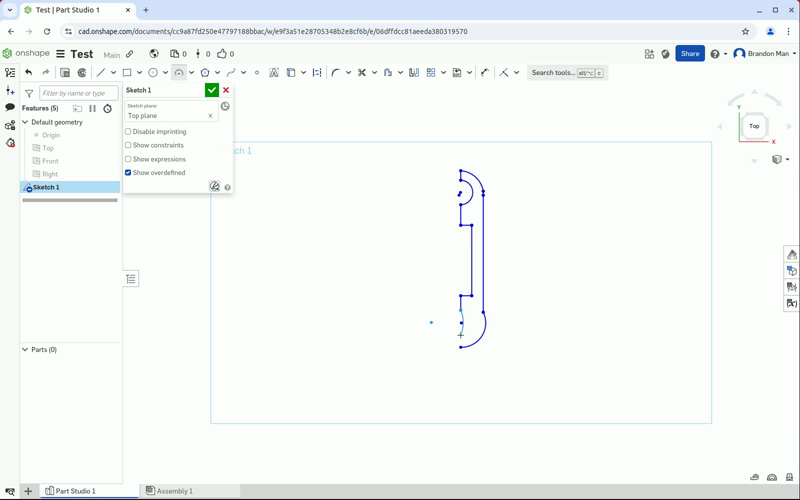
click(460, 334)
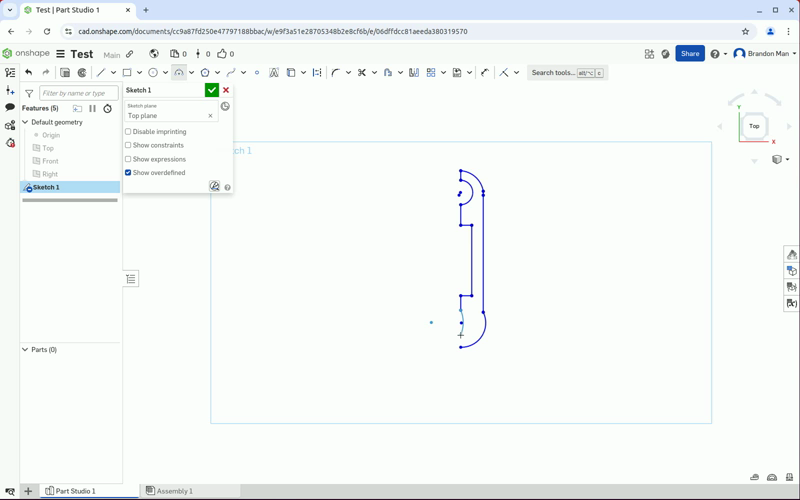
mouse_move(472, 322)
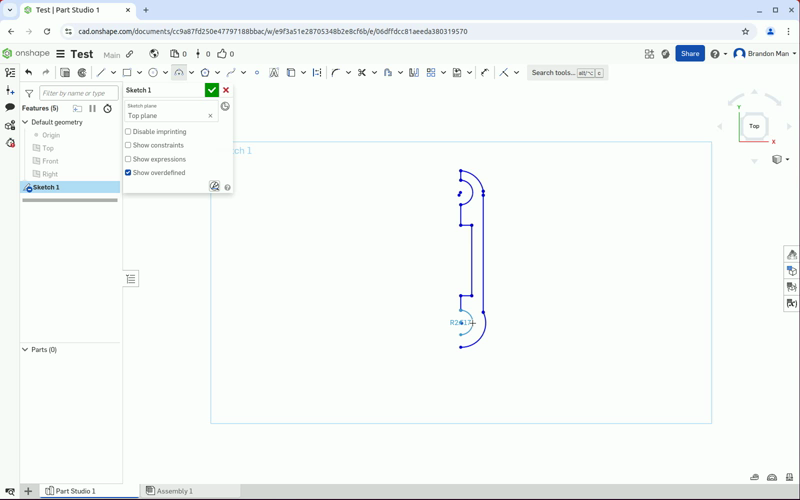
click(472, 322)
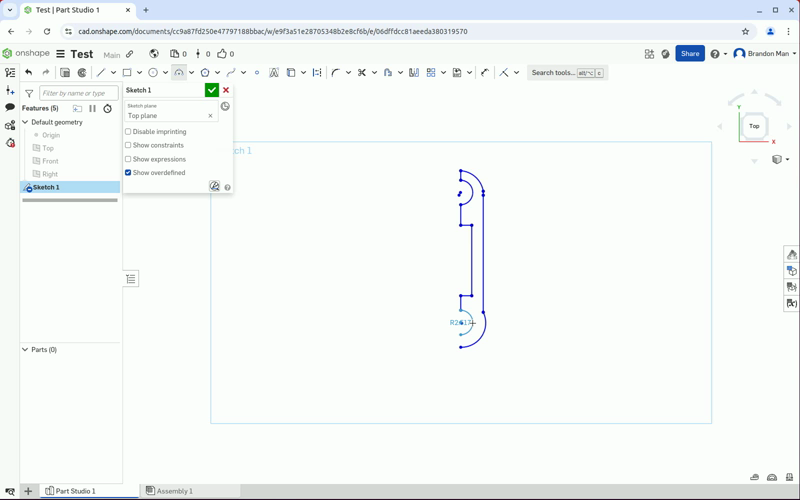
key_up(shift)
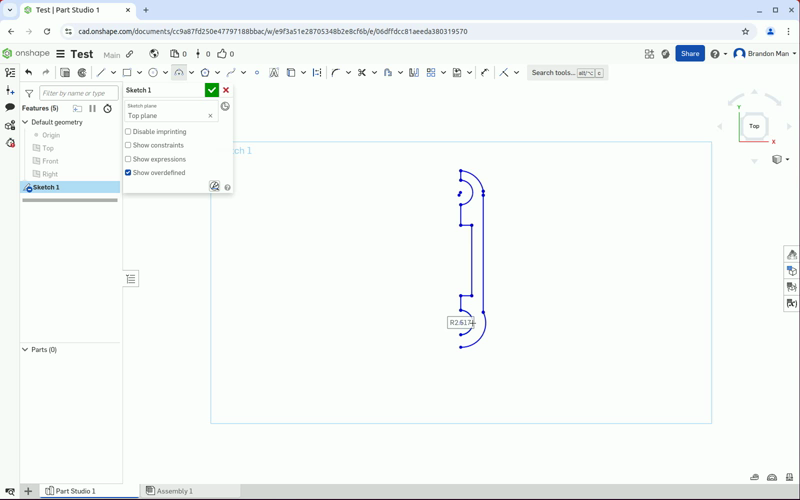
key(esc)
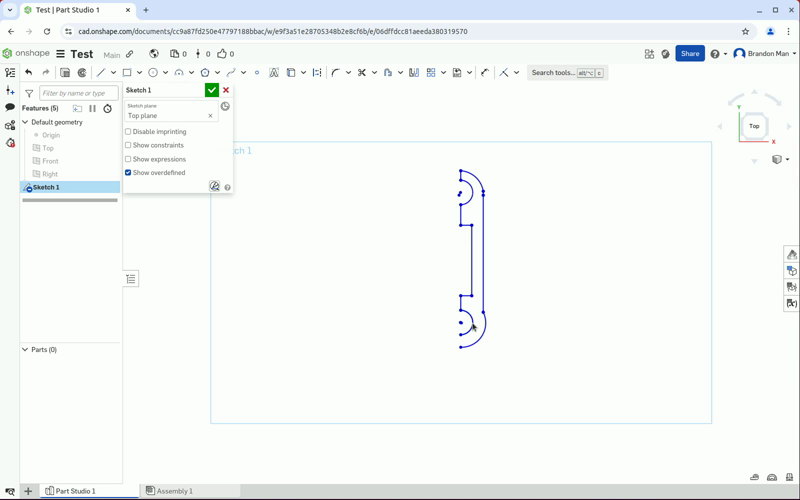
key(l)
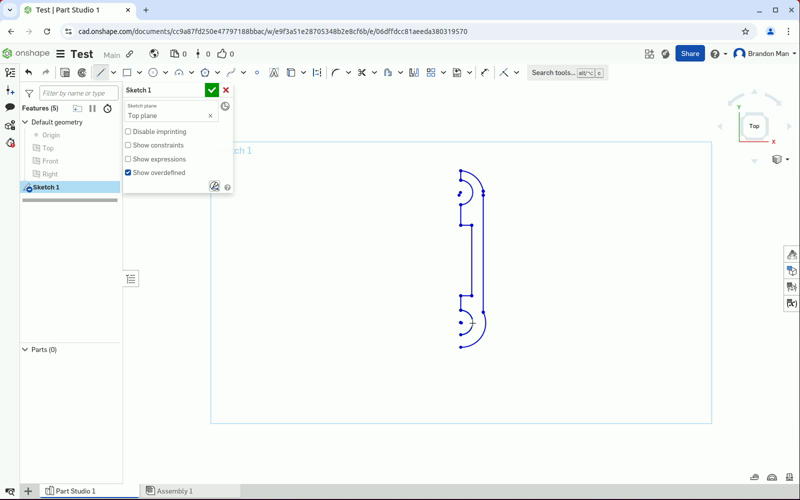
mouse_move(460, 334)
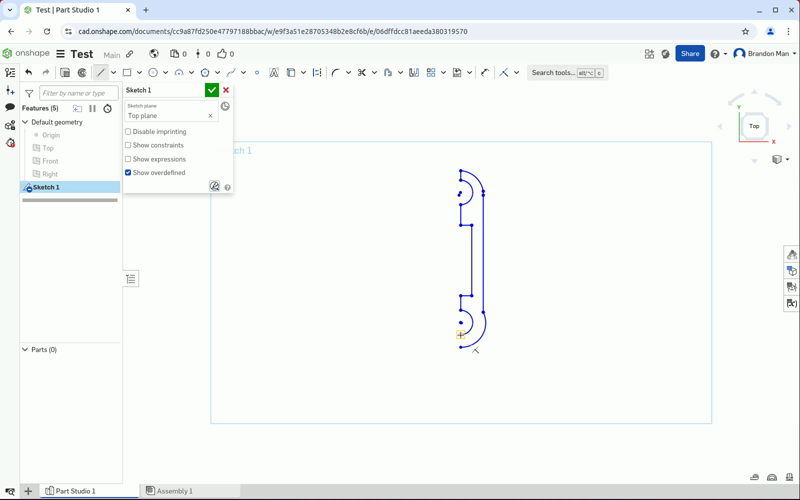
click(460, 334)
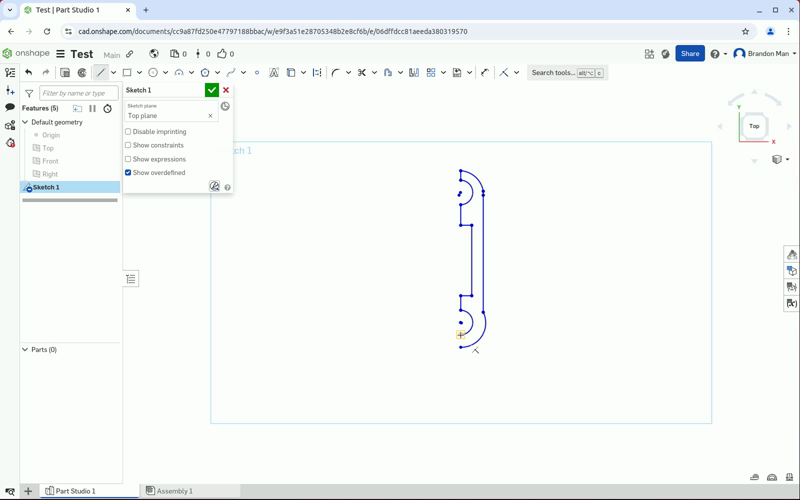
mouse_move(490, 334)
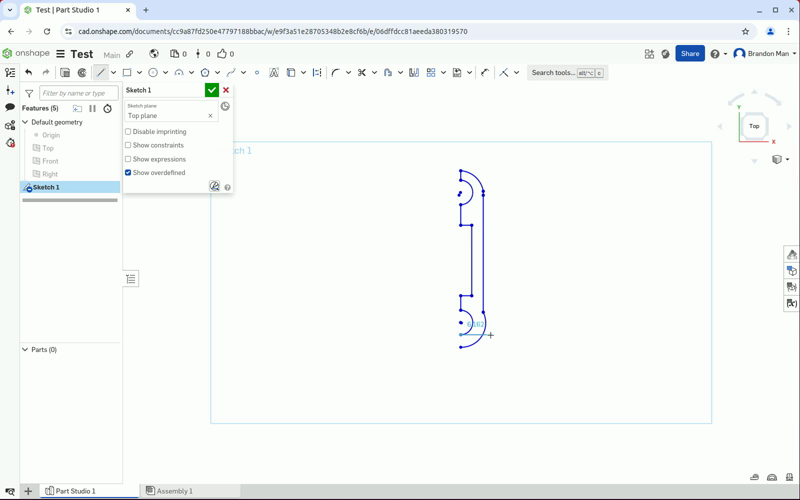
key_down(shift)
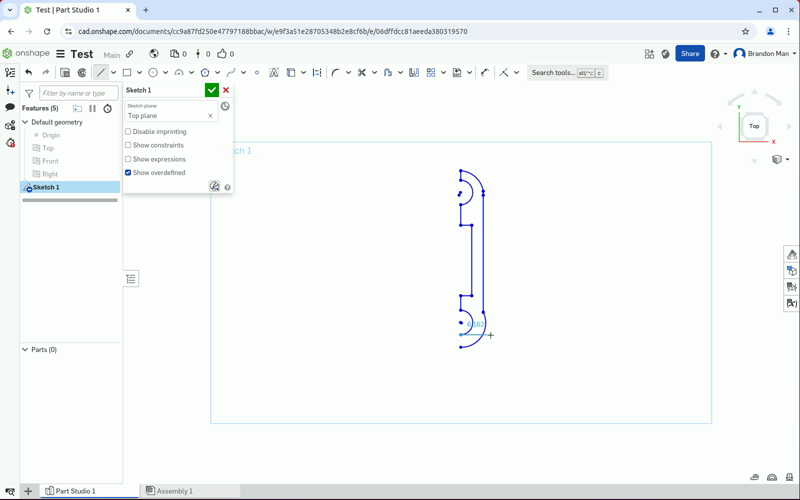
mouse_move(460, 347)
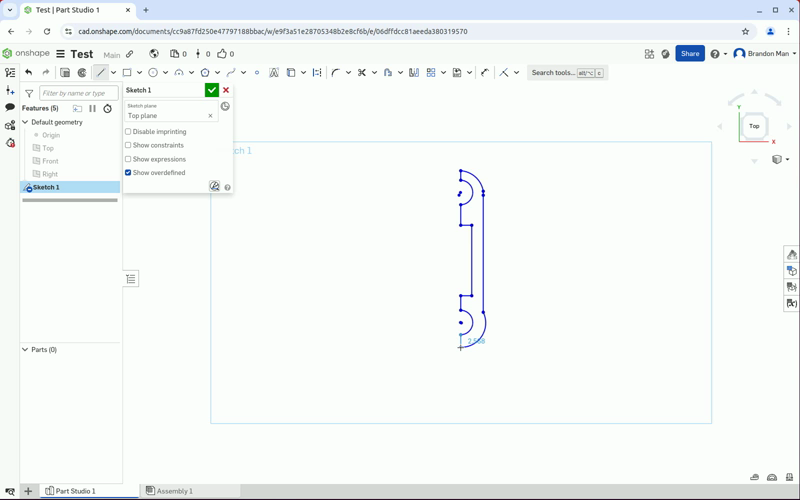
key_up(shift)
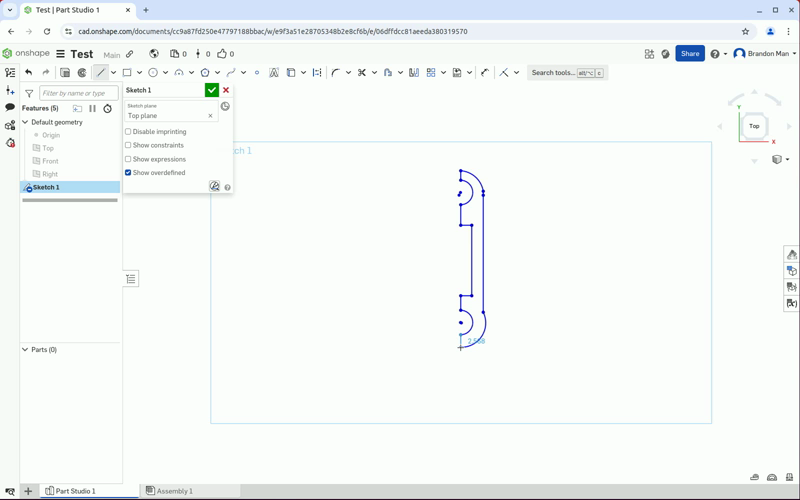
click(460, 347)
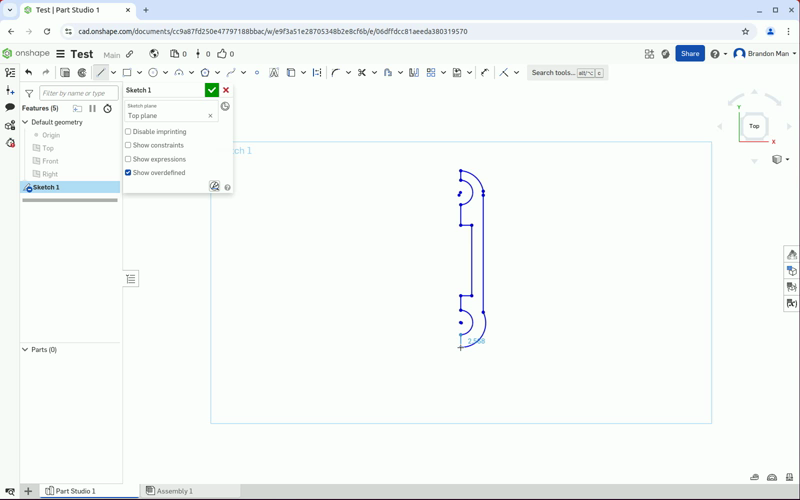
key(esc)
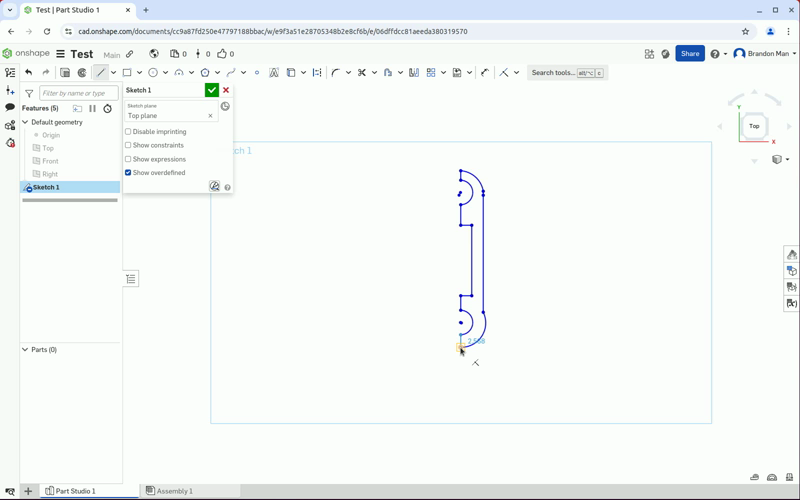
mouse_move(477, 305)
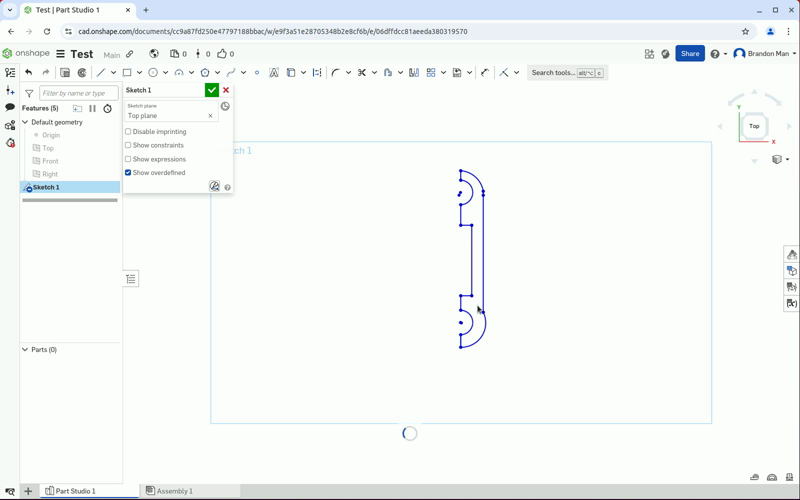
scroll(6)
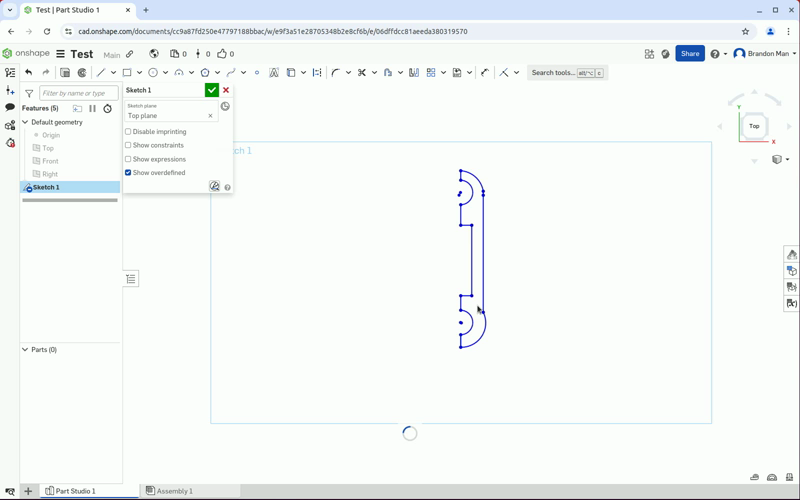
scroll(6)
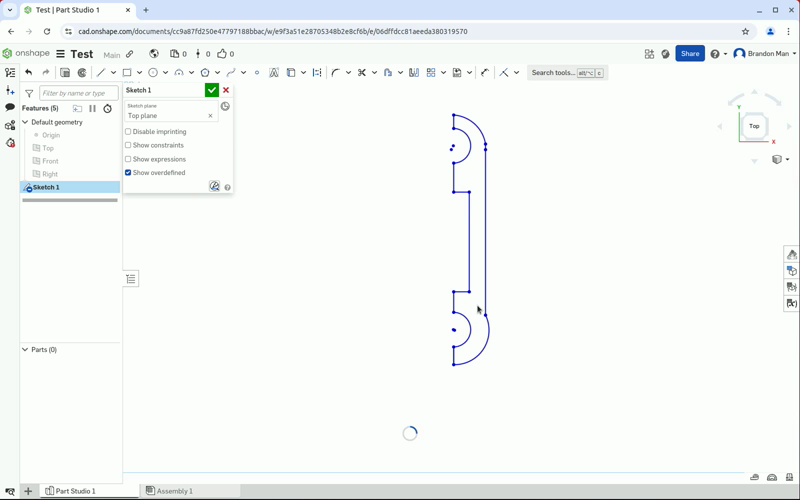
scroll(6)
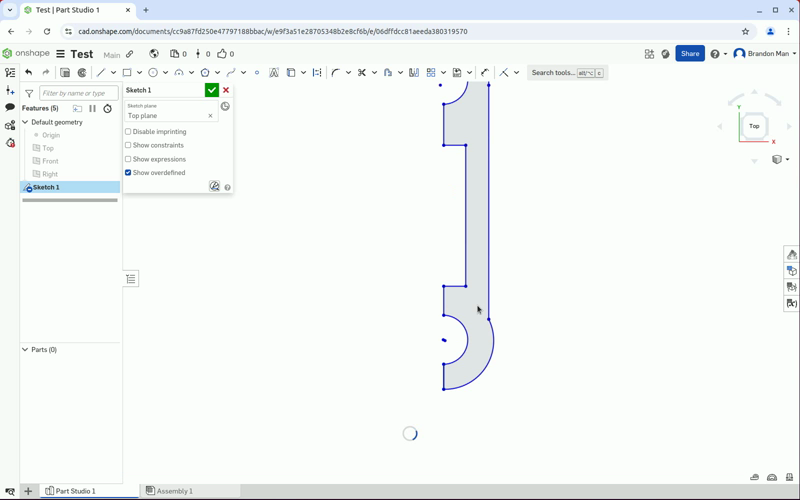
scroll(6)
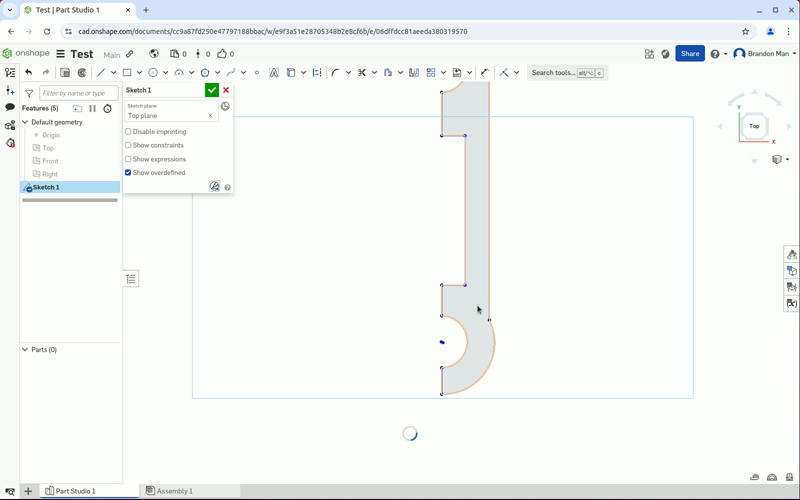
scroll(6)
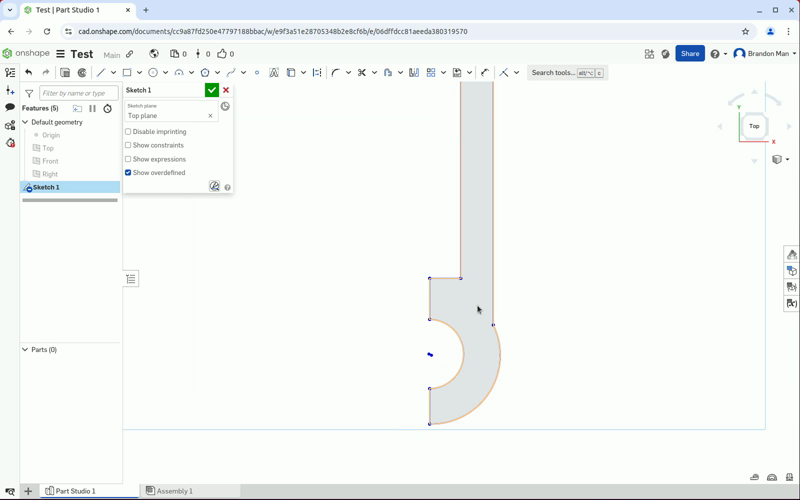
scroll(6)
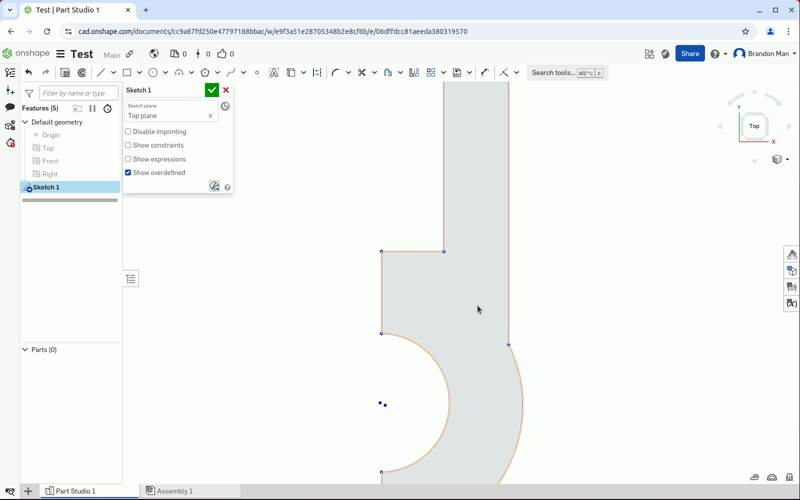
scroll(6)
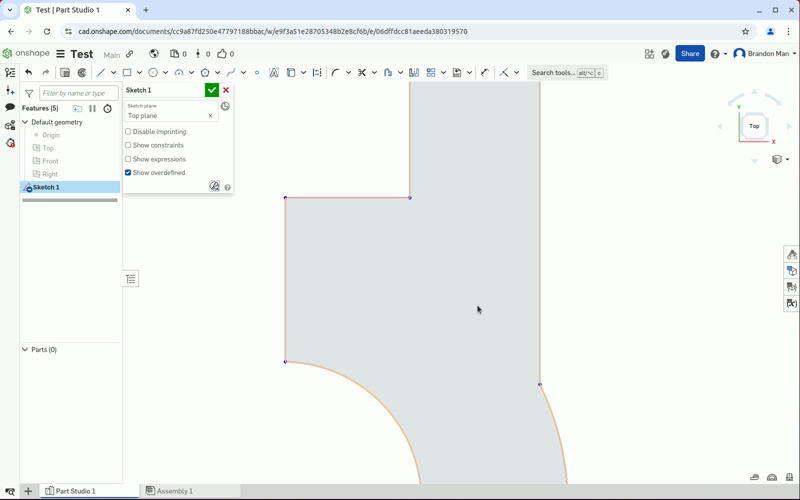
click(477, 305)
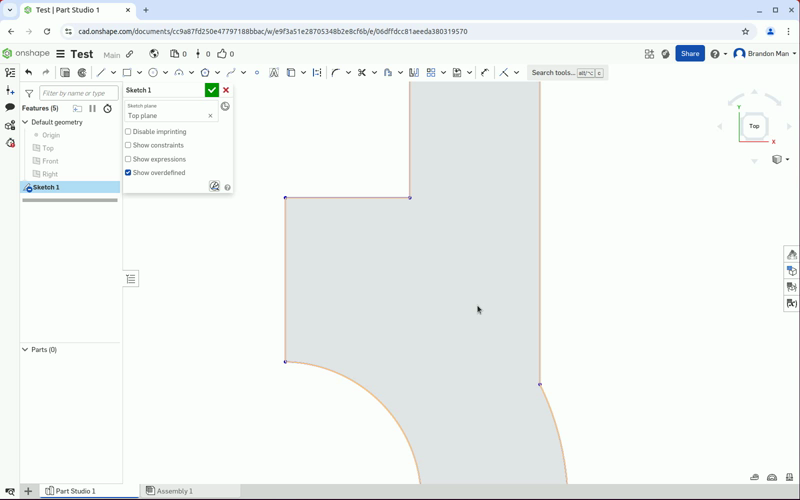
scroll(-6)
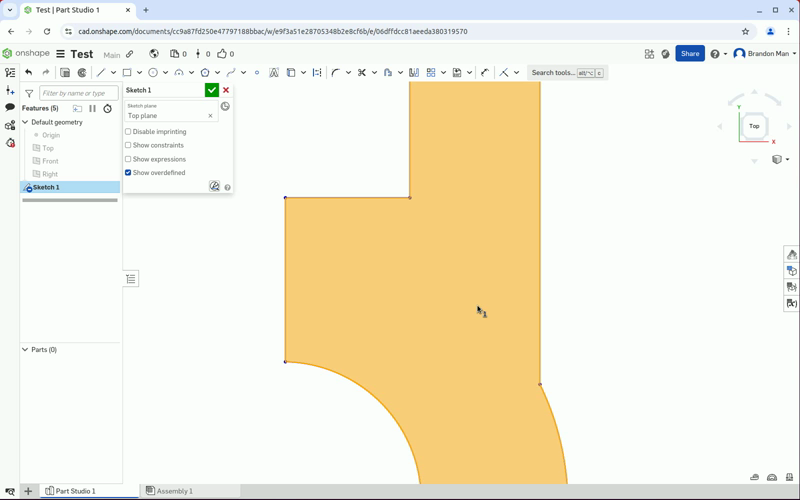
scroll(-6)
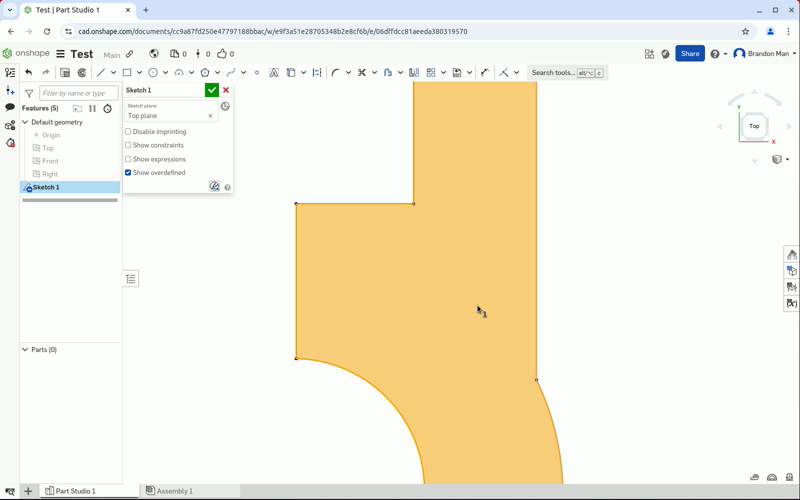
scroll(-6)
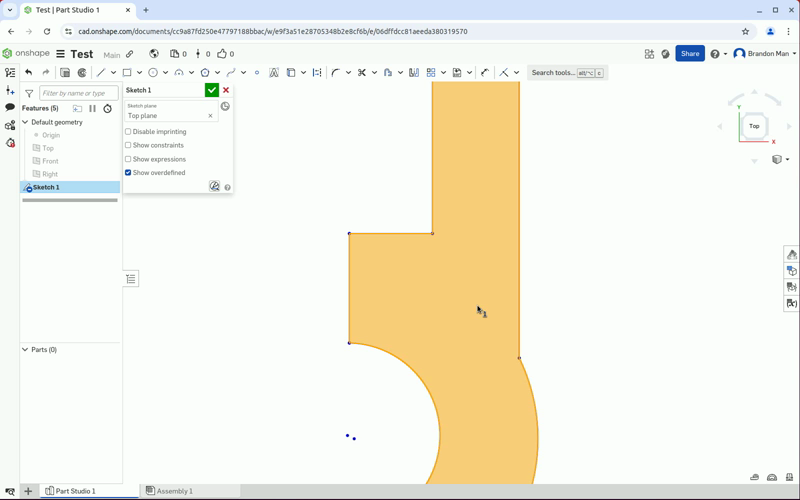
scroll(-6)
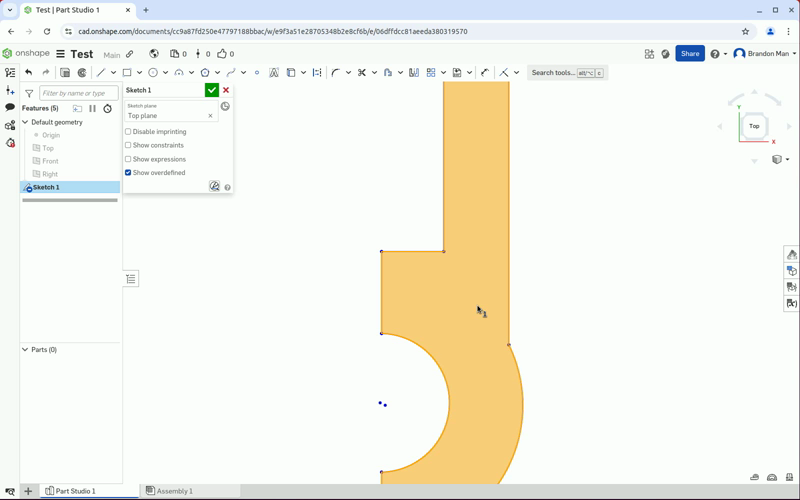
scroll(-6)
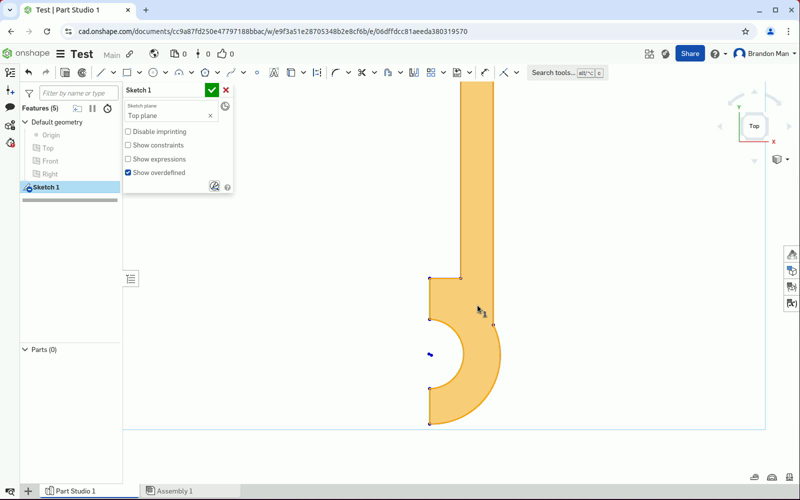
scroll(-6)
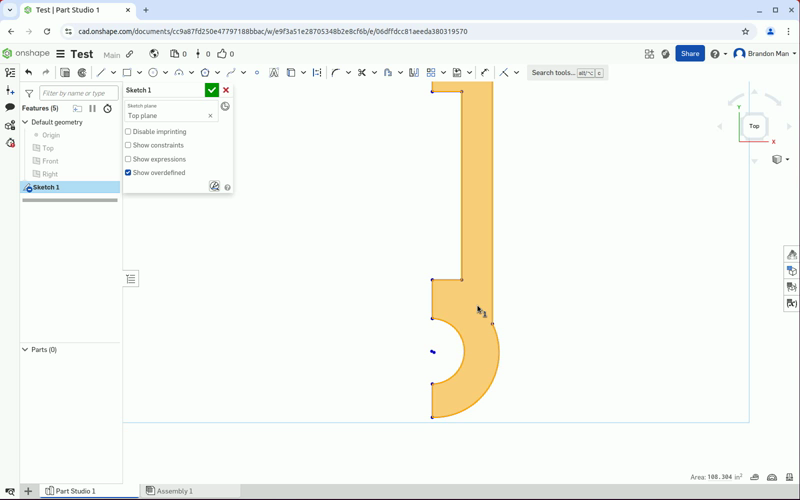
scroll(-6)
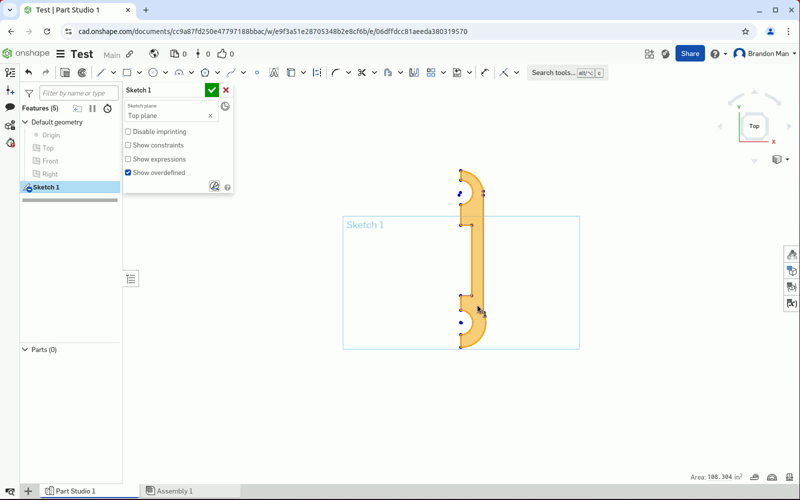
mouse_move(73, 352)
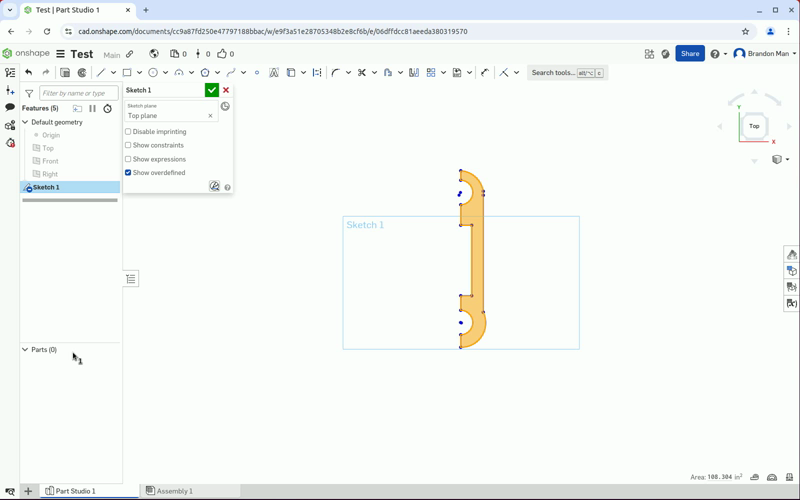
key(shift+y)
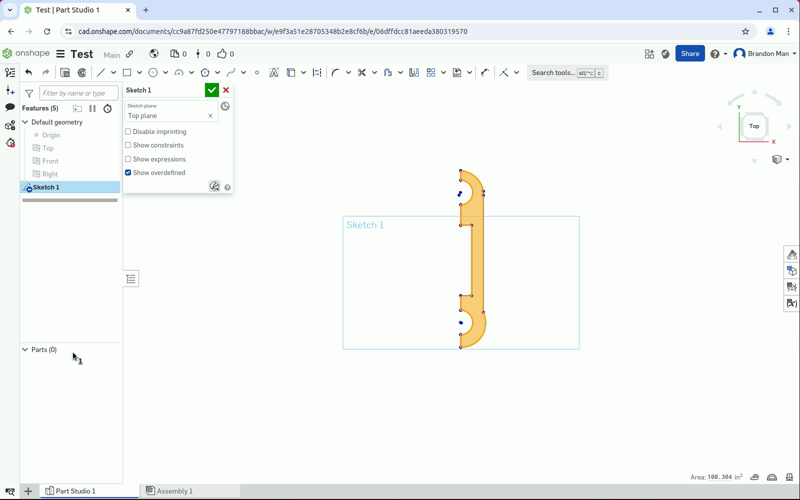
key(shift+e)
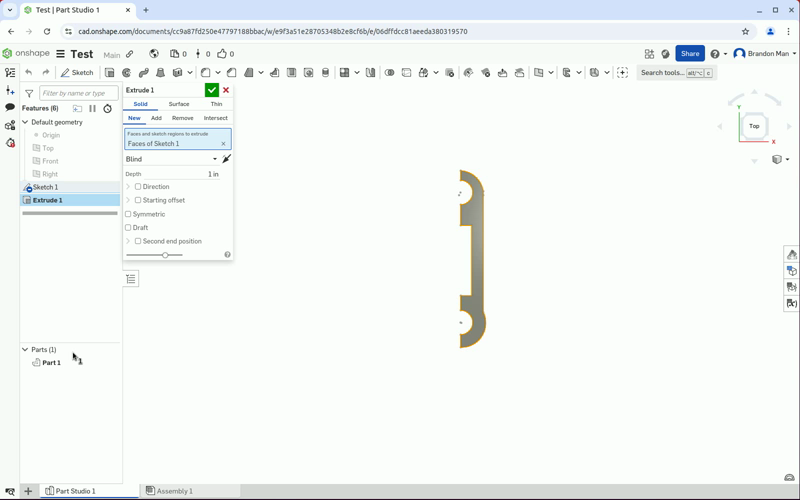
mouse_move(143, 106)
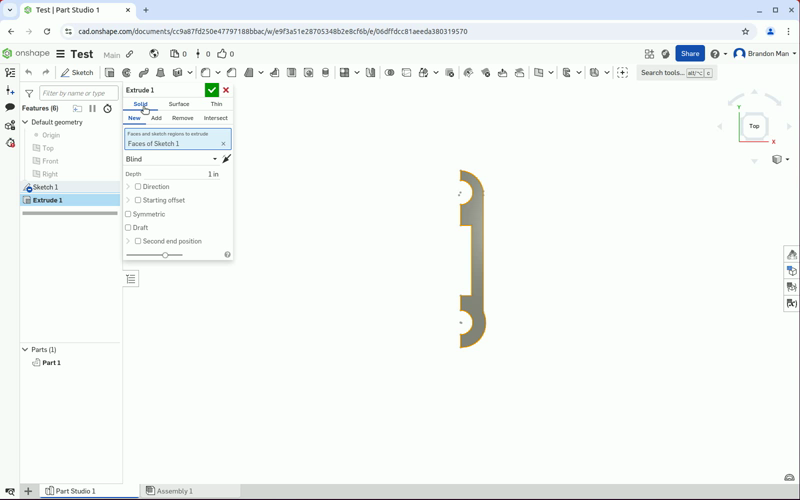
click(143, 106)
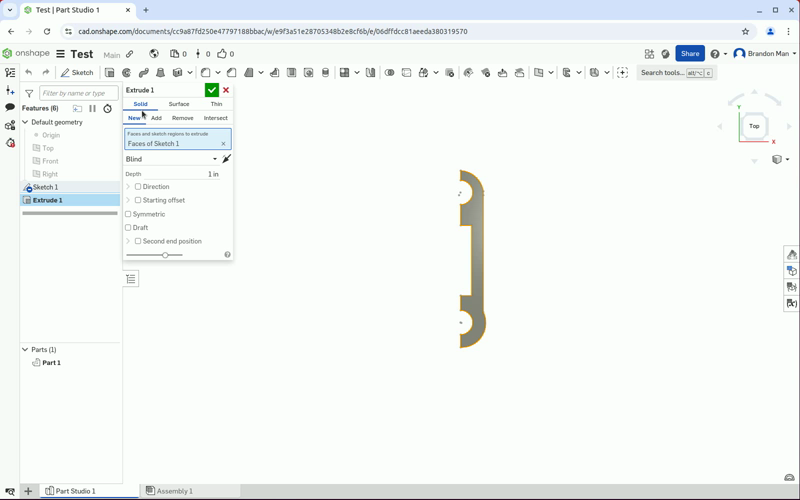
mouse_move(137, 120)
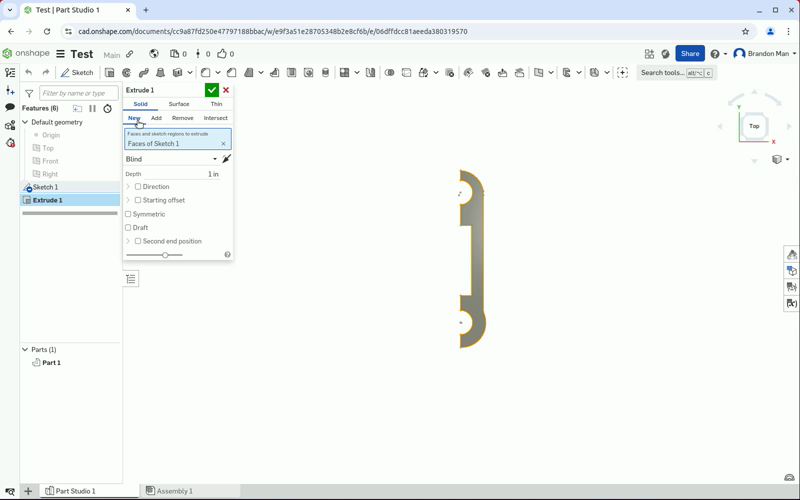
click(137, 120)
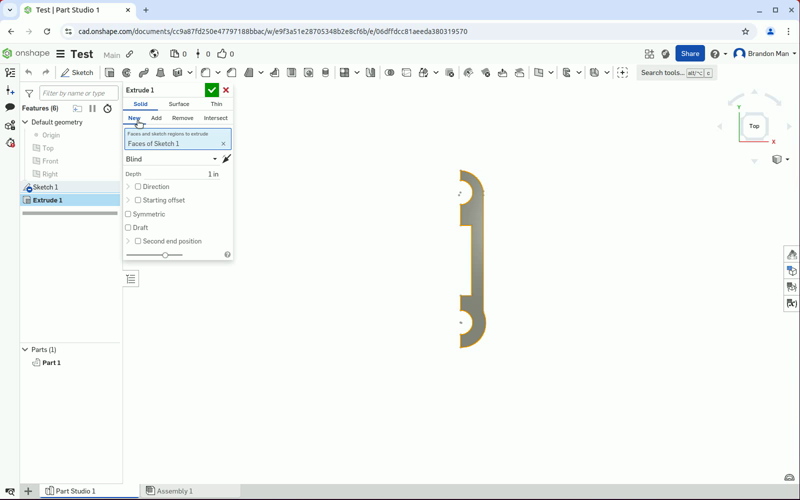
key(tab, 4)
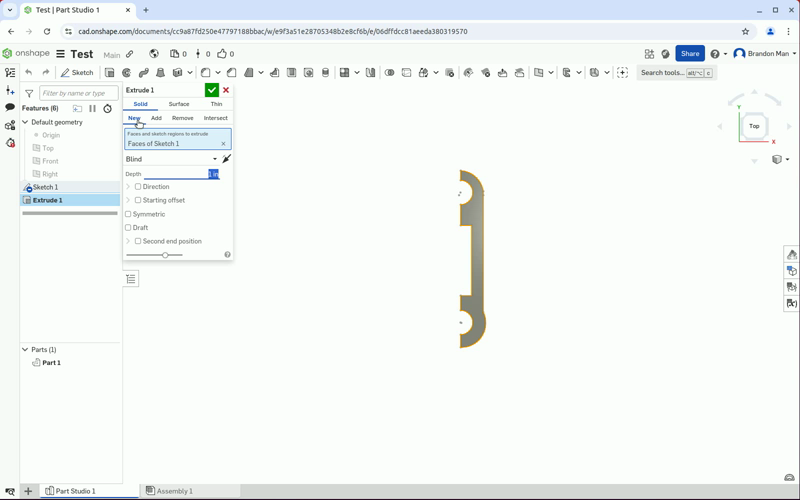
text(10.11)
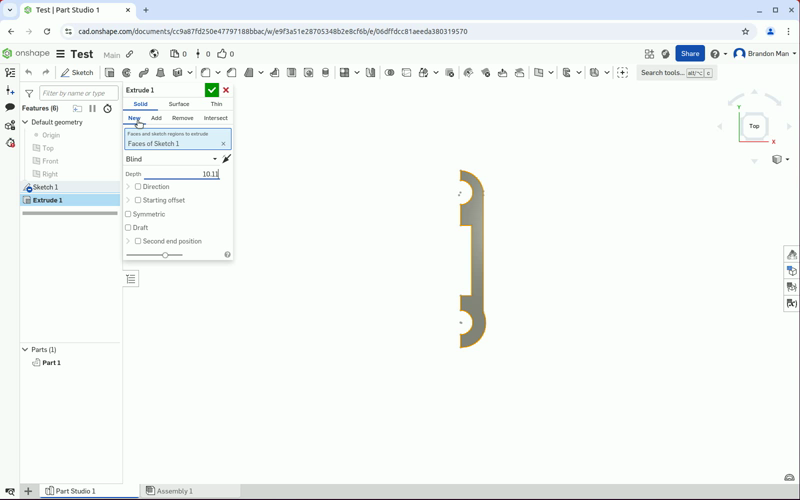
key(enter)
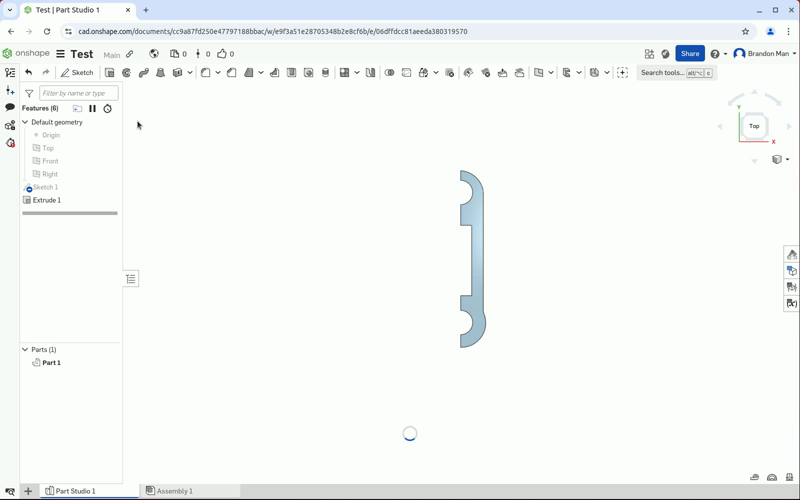
key(shift+h)
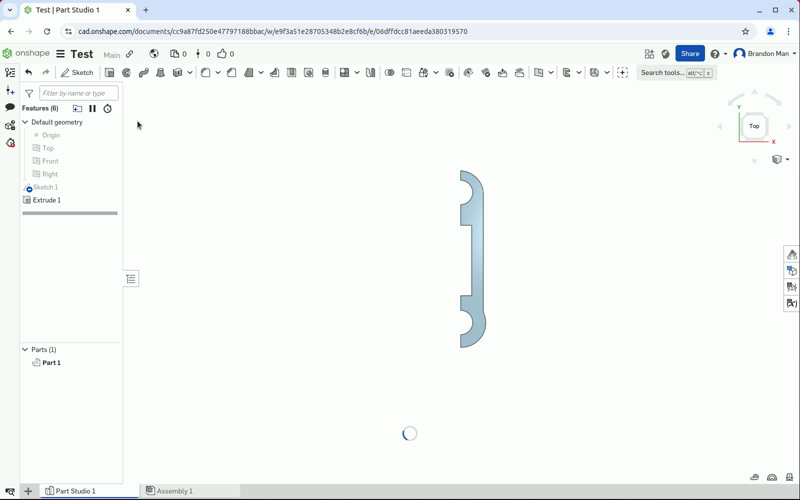
key(shift+h)
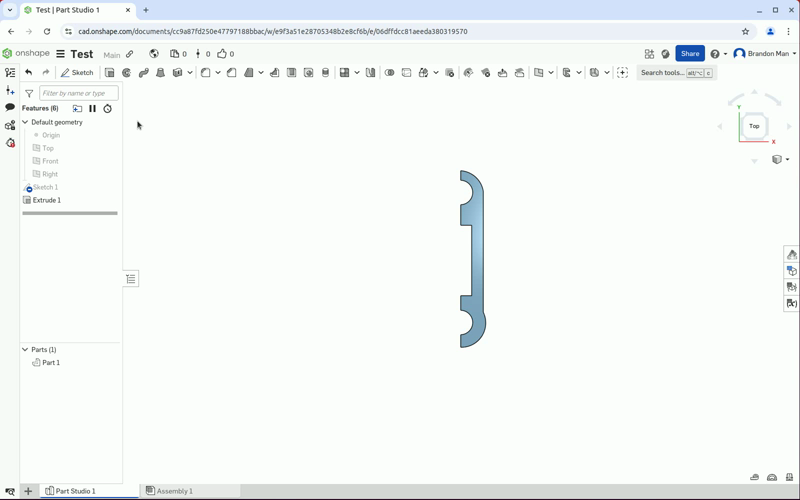
mouse_move(73, 189)
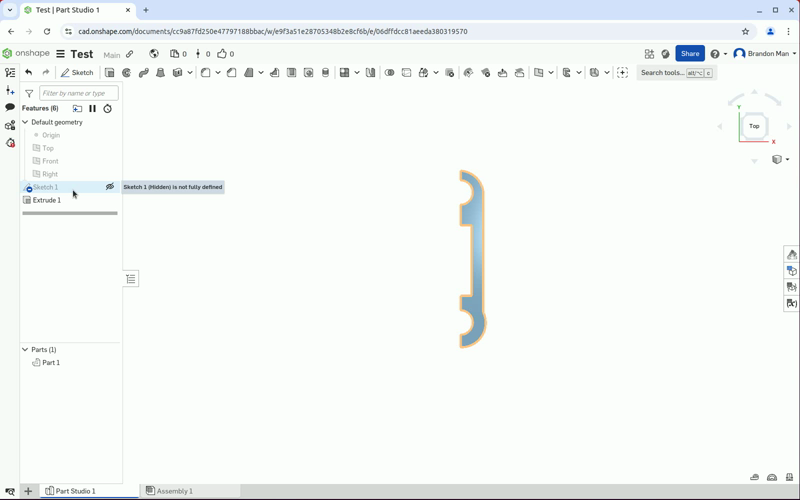
click(73, 189)
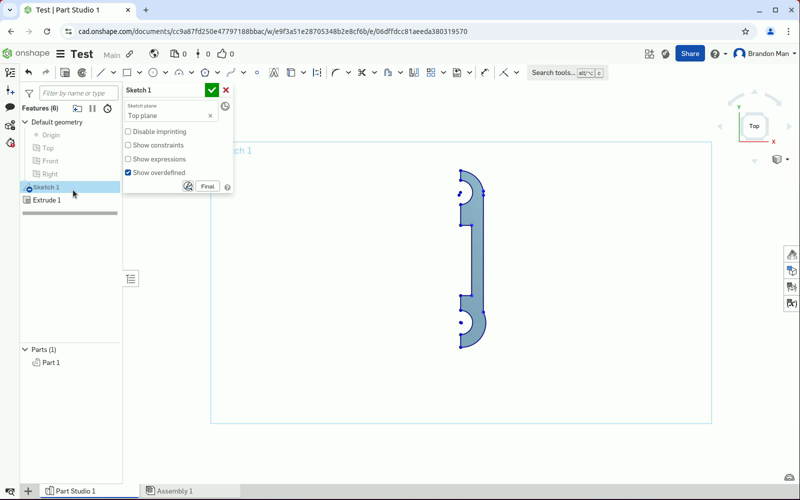
mouse_move(229, 92)
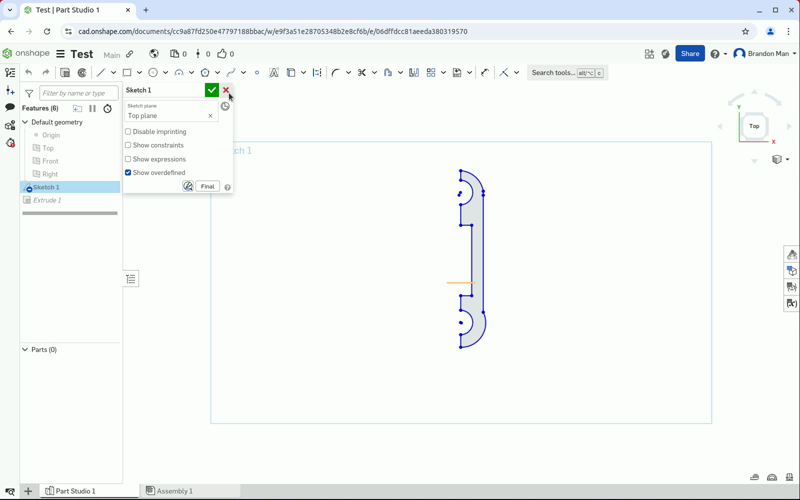
click(229, 92)
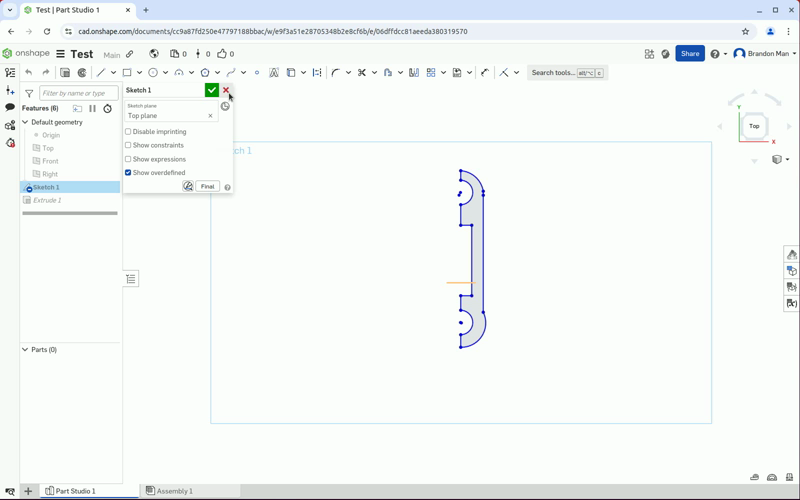
key(shift+s)
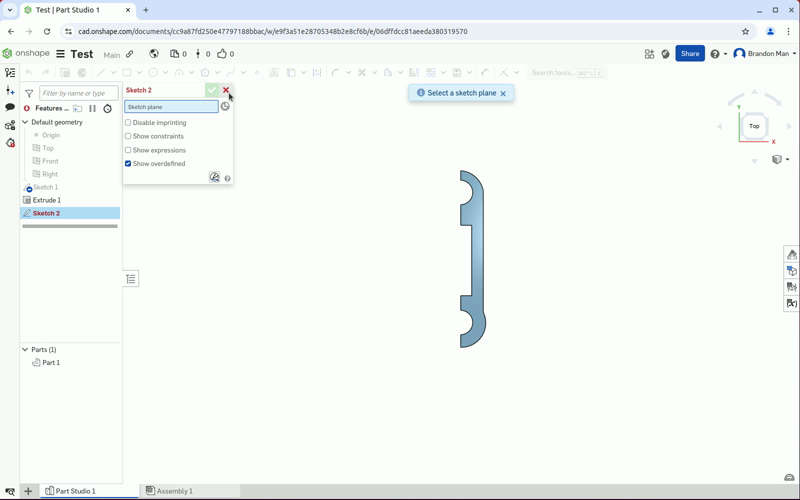
mouse_move(73, 150)
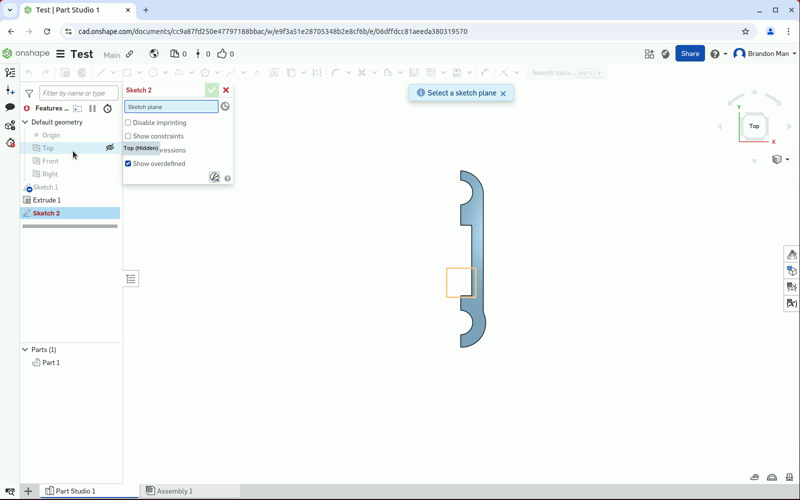
click(73, 150)
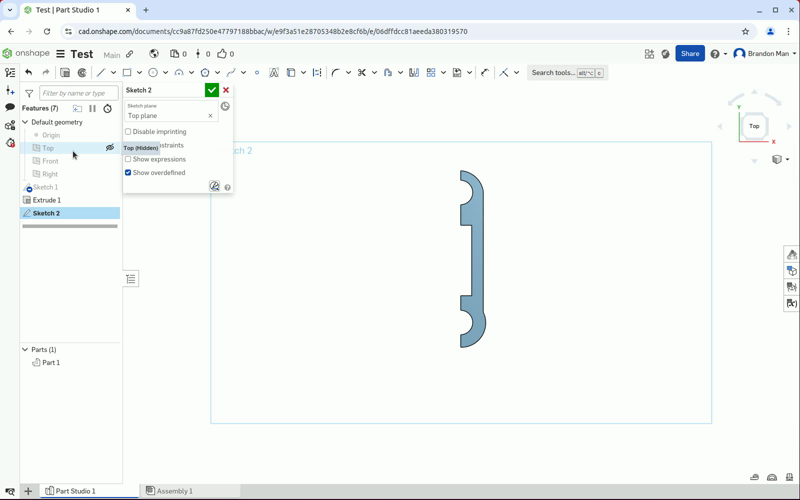
mouse_move(73, 352)
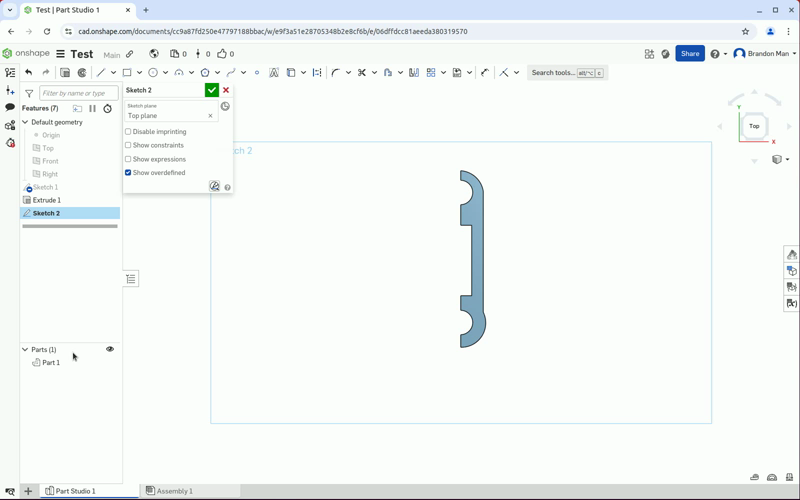
key(y)
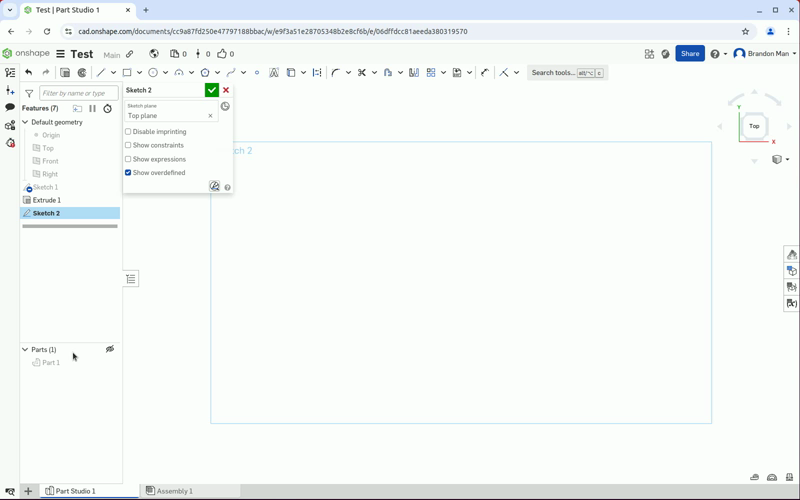
key(a)
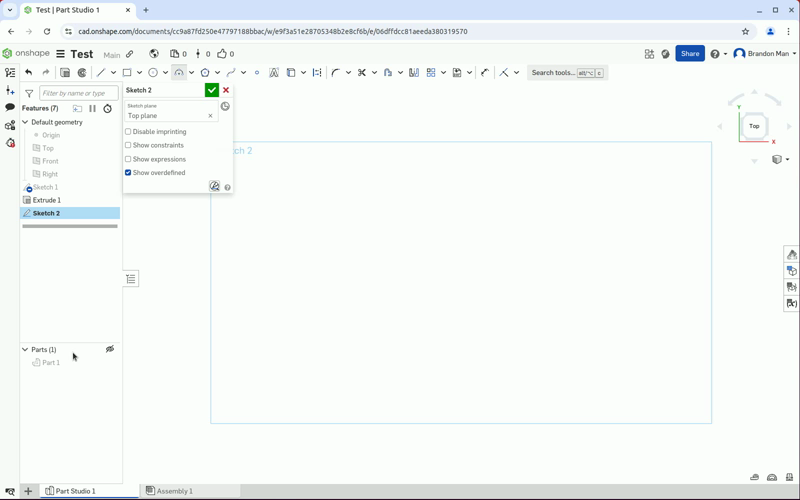
key_down(shift)
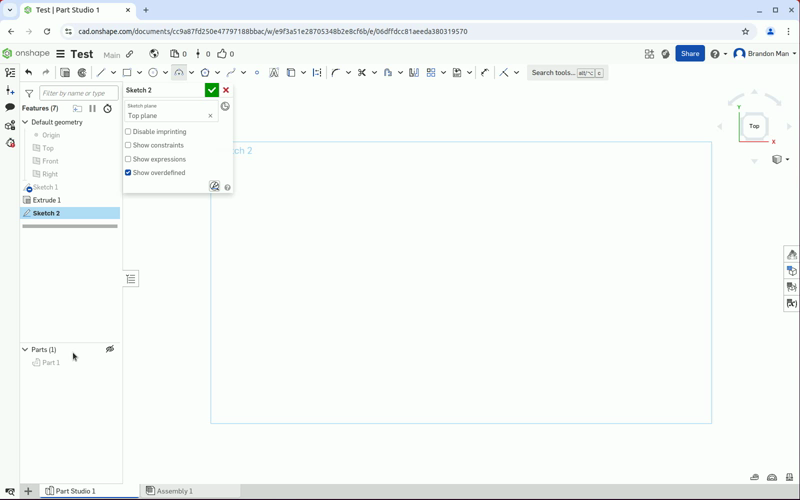
mouse_move(438, 311)
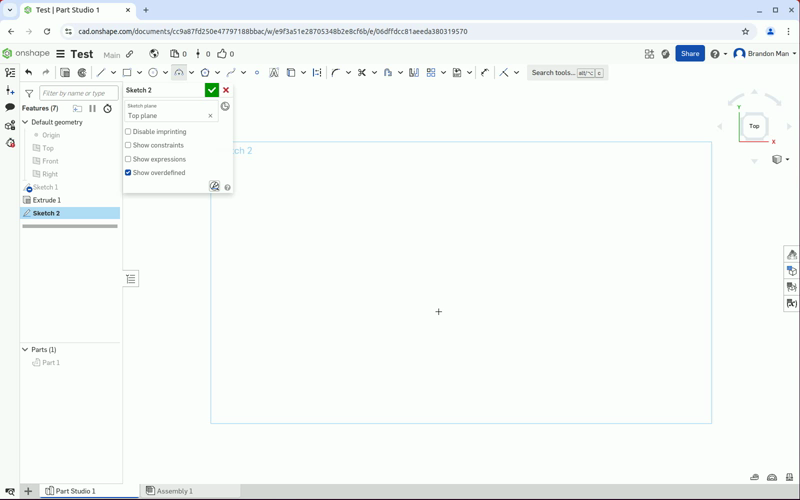
click(438, 311)
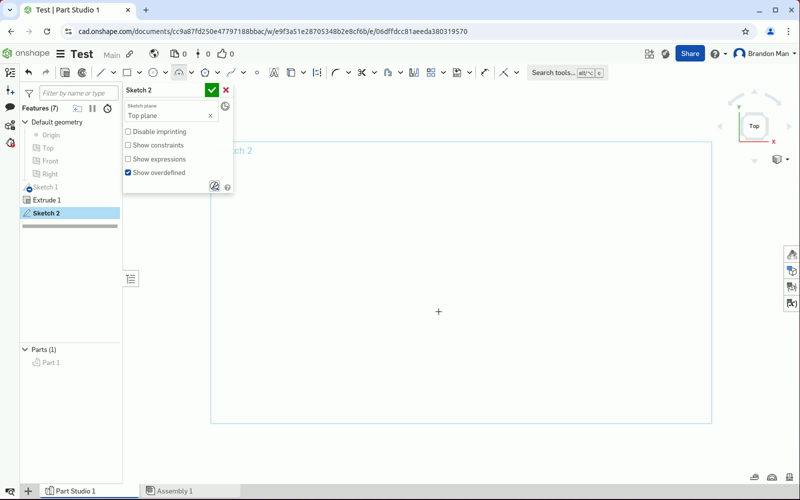
key_up(shift)
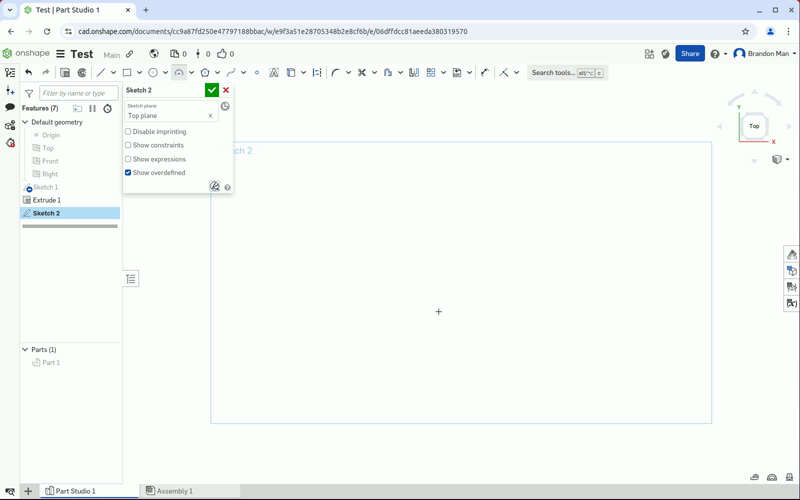
key_down(shift)
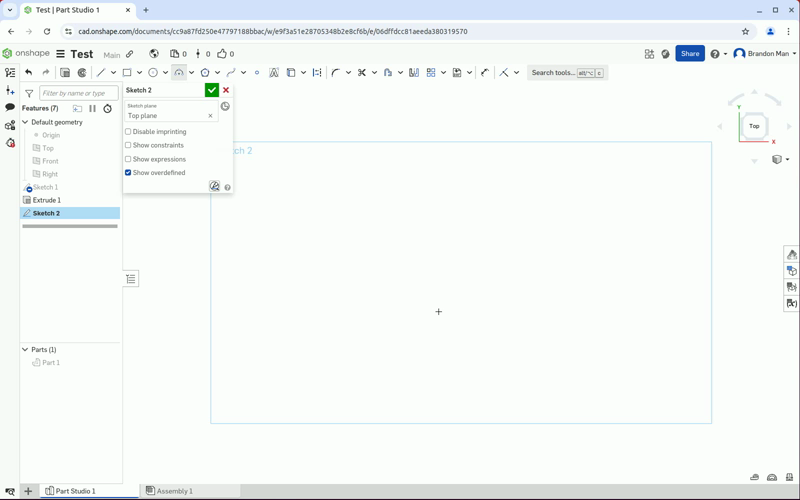
mouse_move(460, 346)
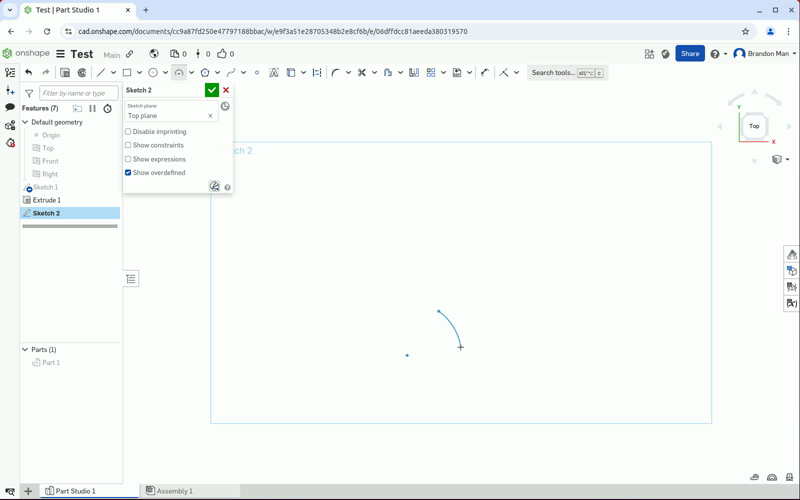
click(460, 346)
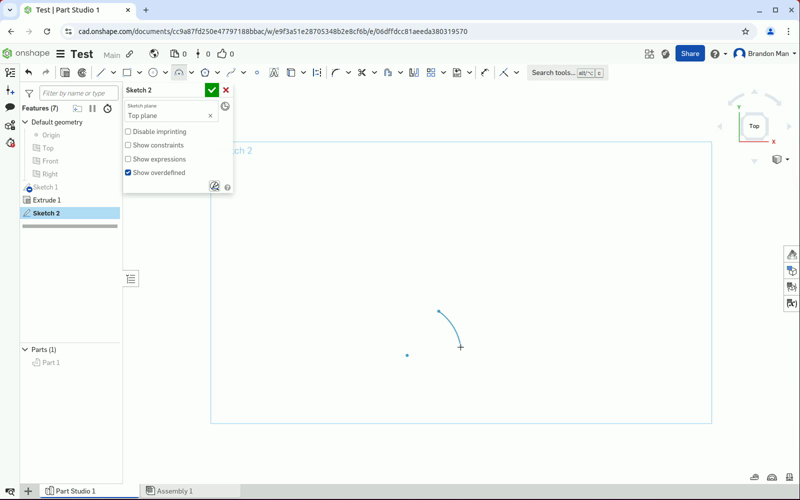
mouse_move(439, 335)
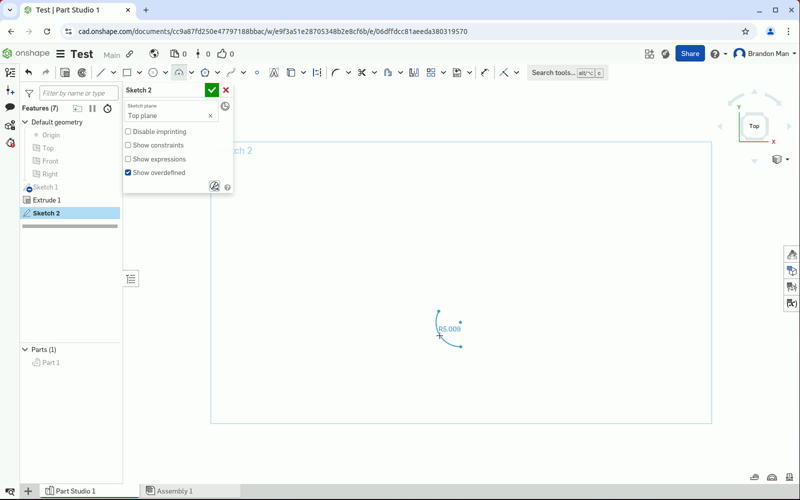
click(439, 335)
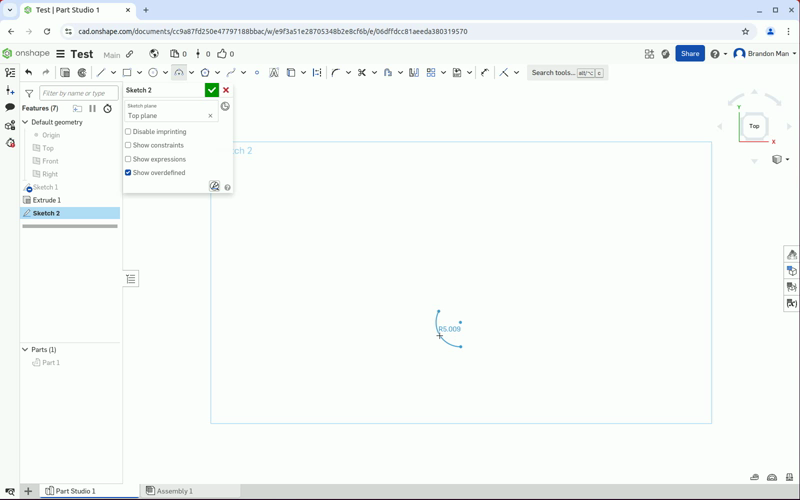
key_up(shift)
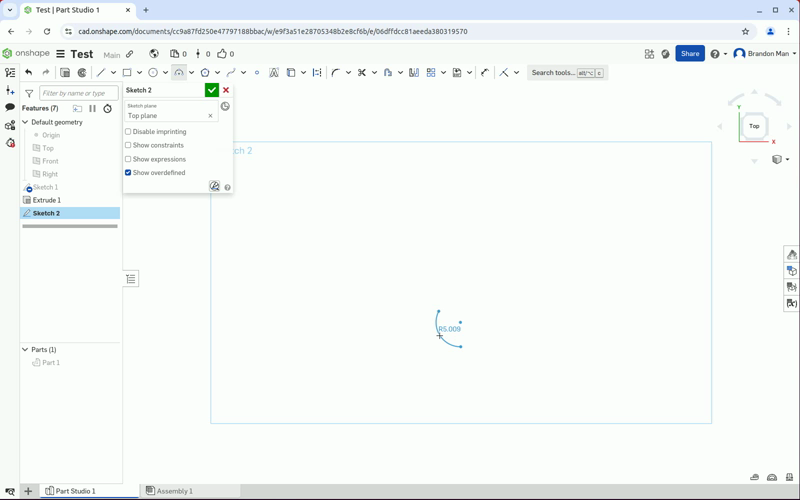
key(esc)
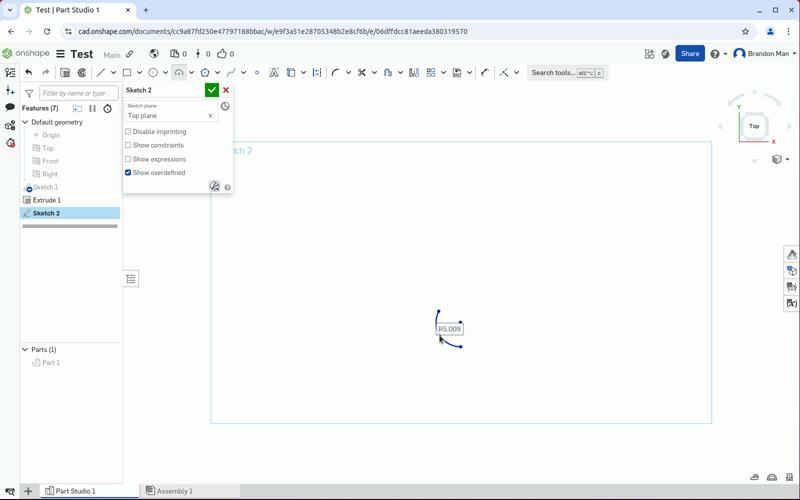
key(l)
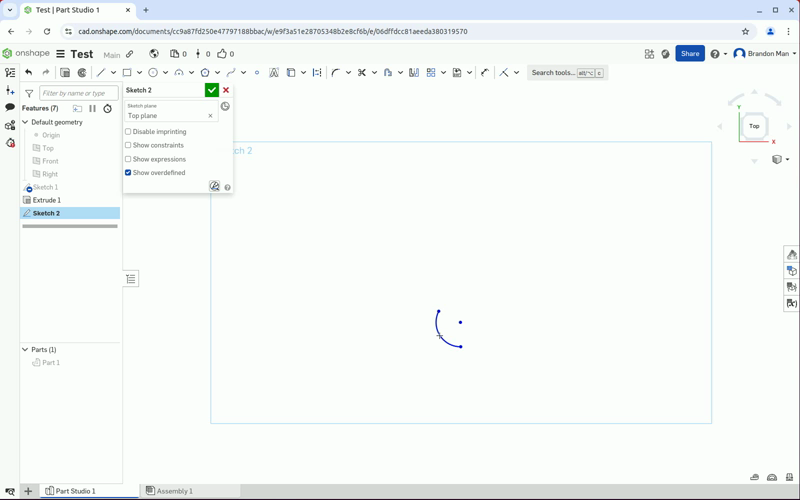
mouse_move(460, 346)
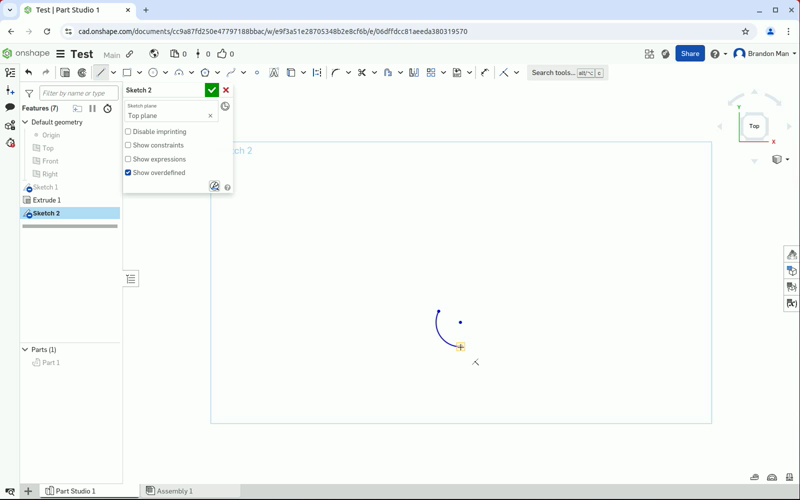
click(460, 346)
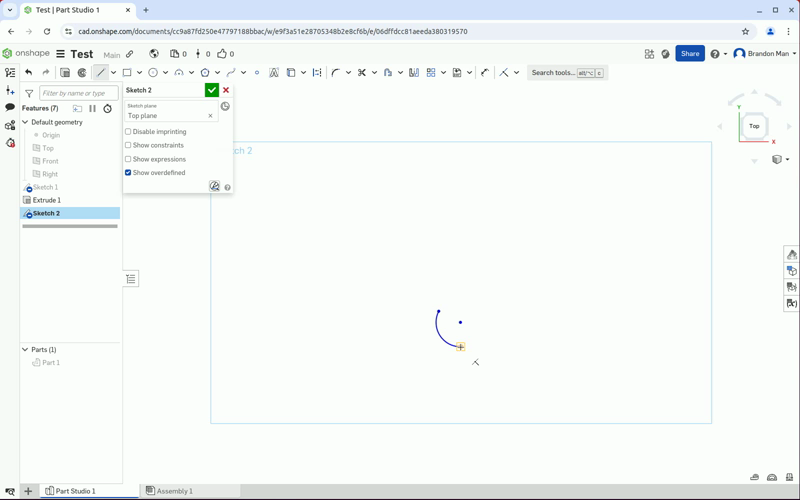
key_down(shift)
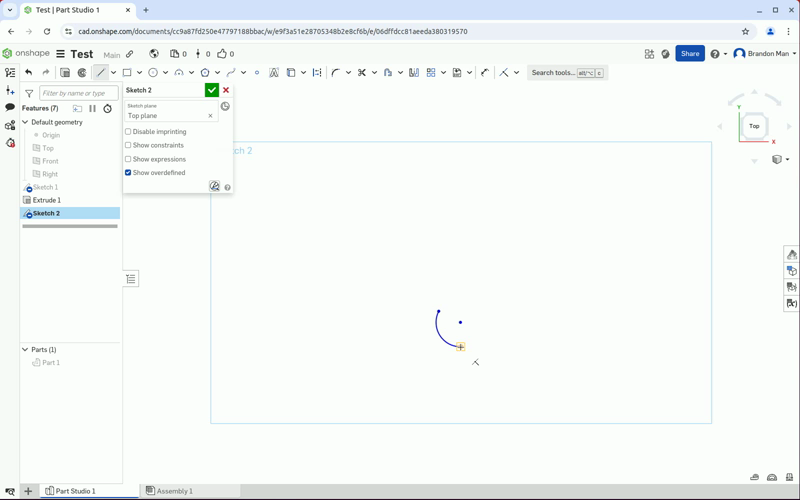
mouse_move(490, 346)
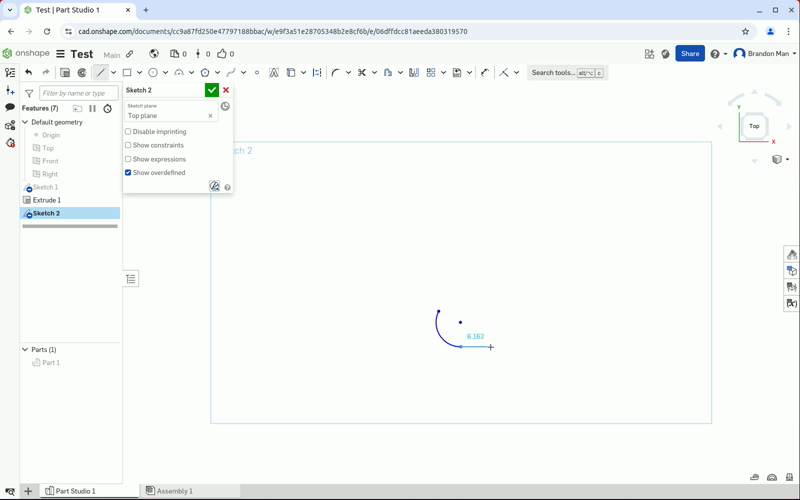
mouse_move(460, 334)
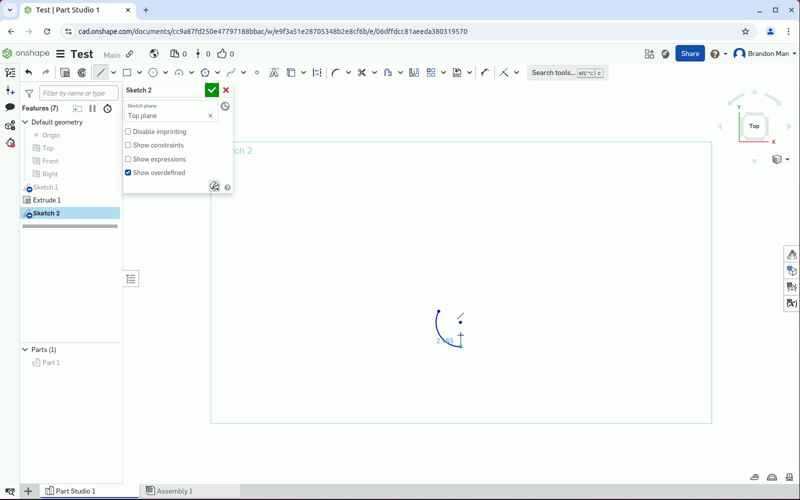
click(460, 334)
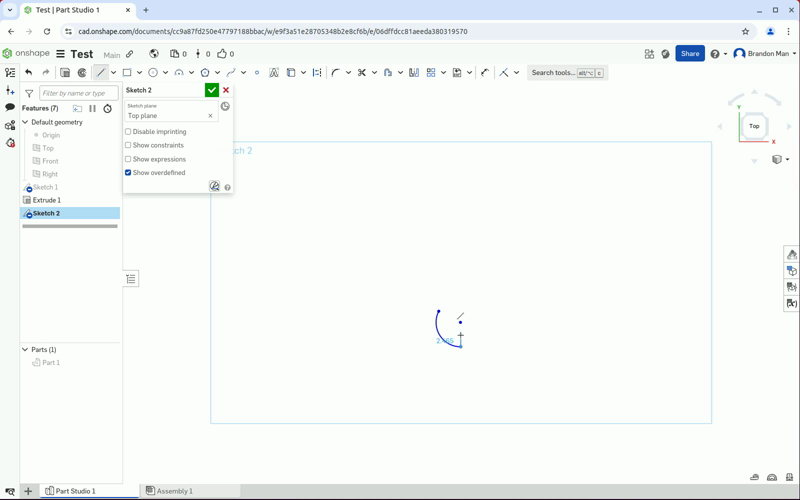
key_up(shift)
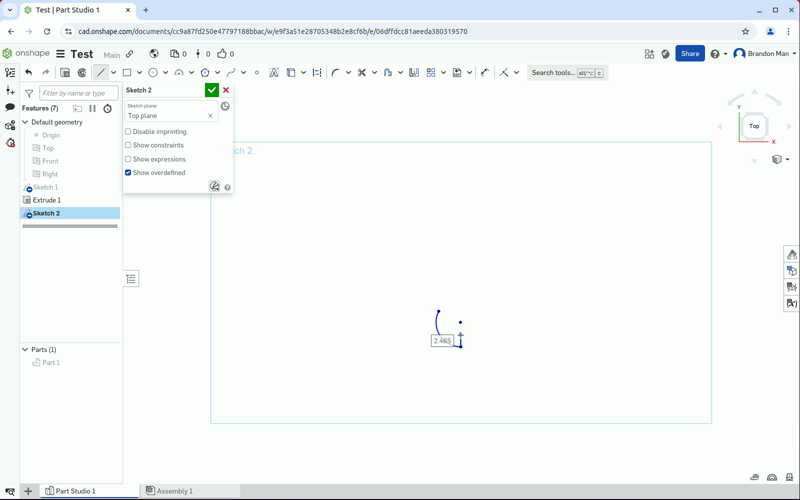
key(esc)
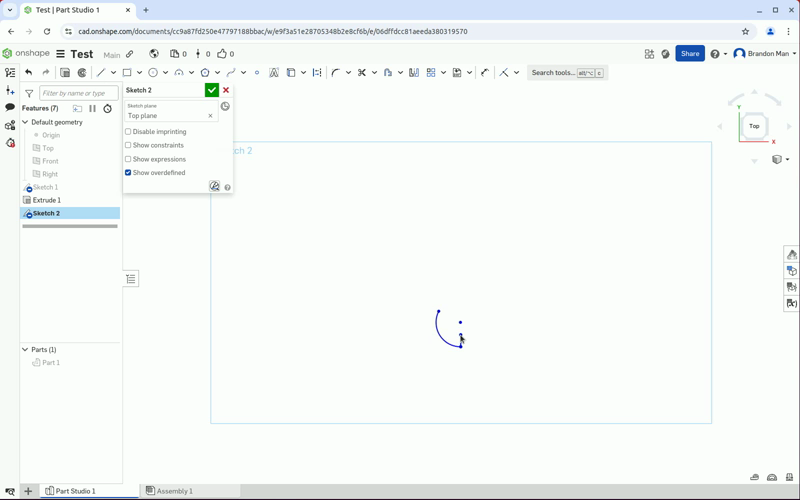
key(a)
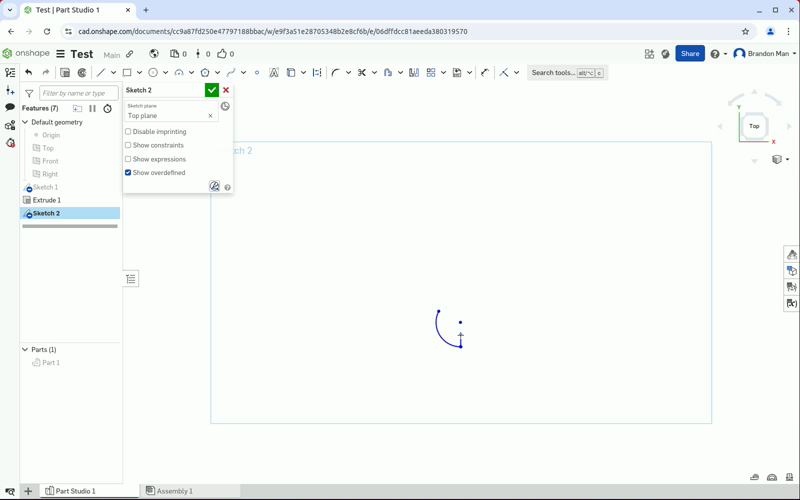
mouse_move(460, 334)
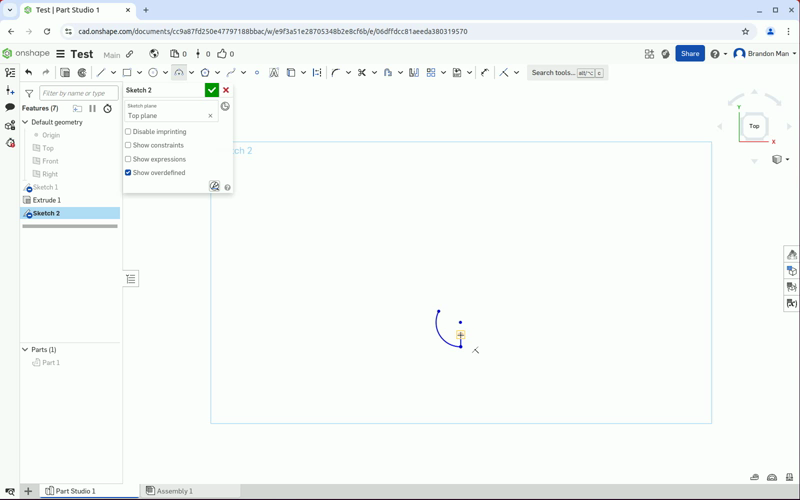
click(460, 334)
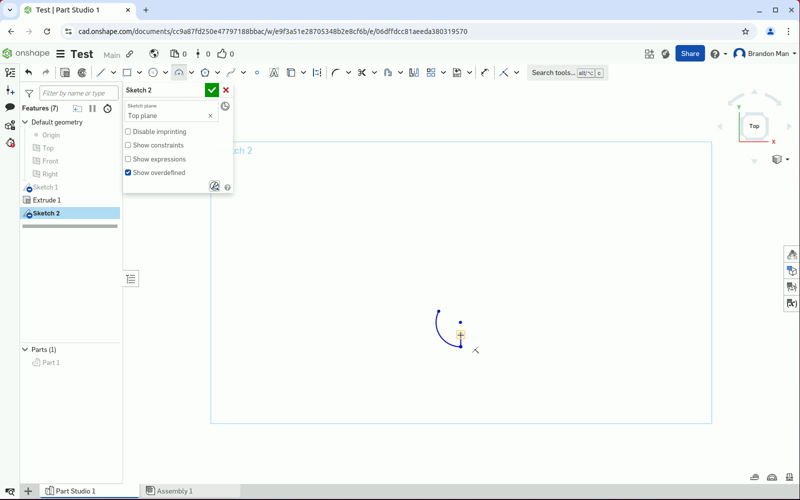
key_down(shift)
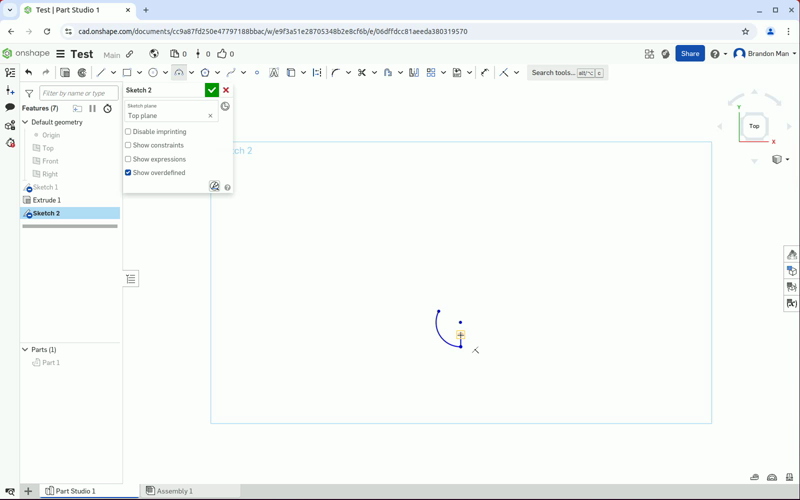
mouse_move(460, 311)
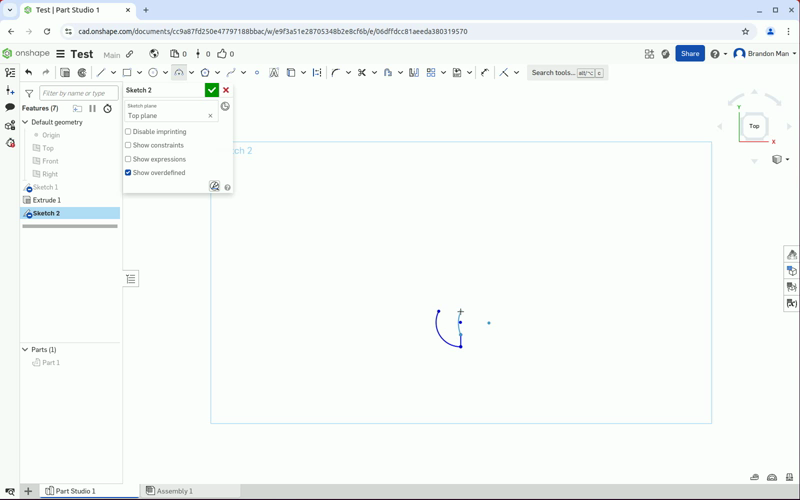
click(460, 311)
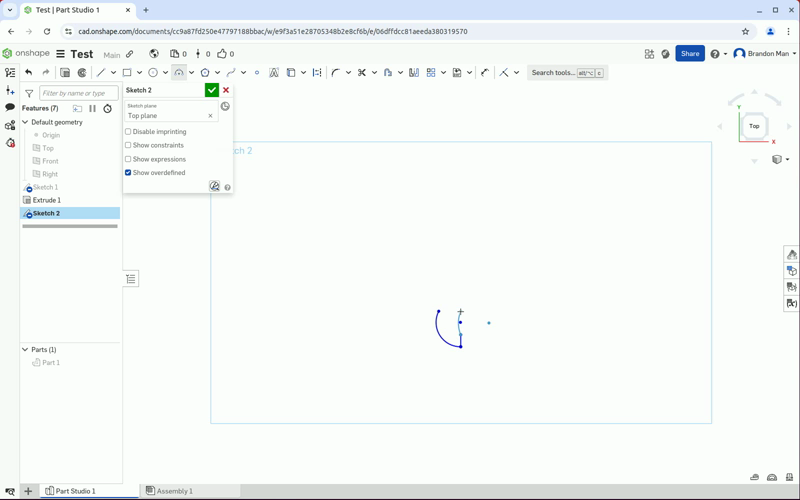
mouse_move(472, 322)
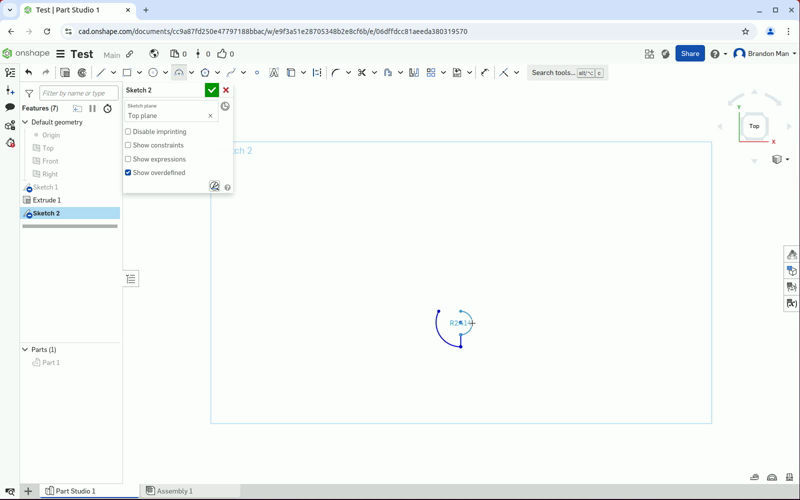
click(472, 322)
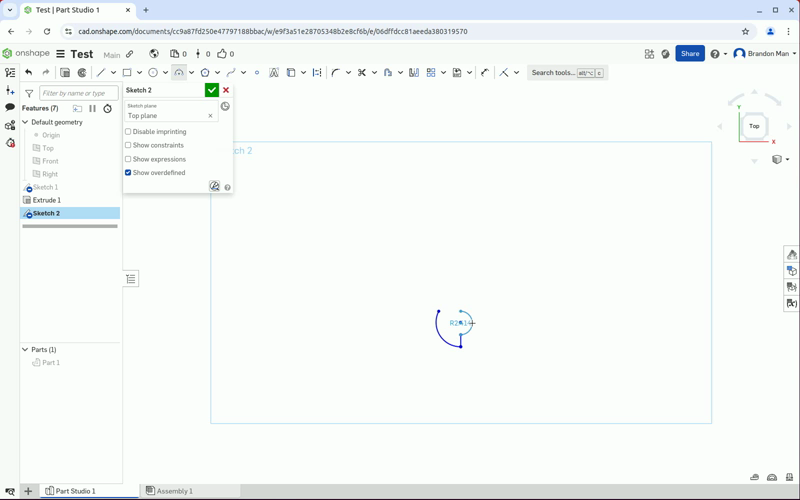
key_up(shift)
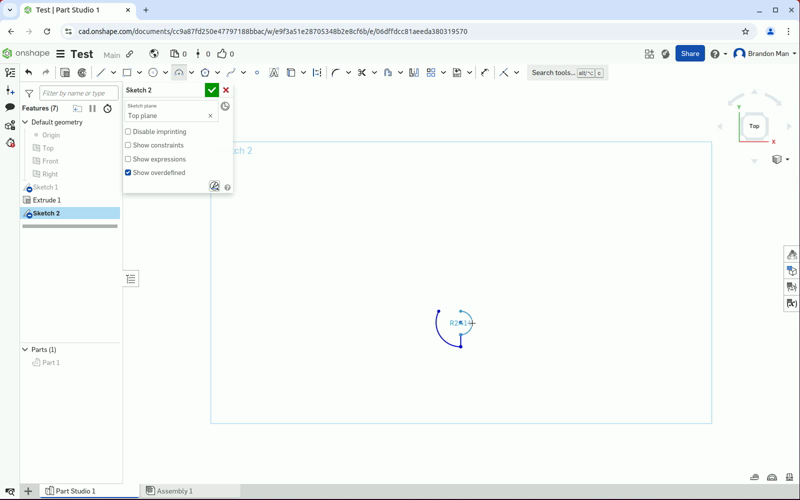
key(esc)
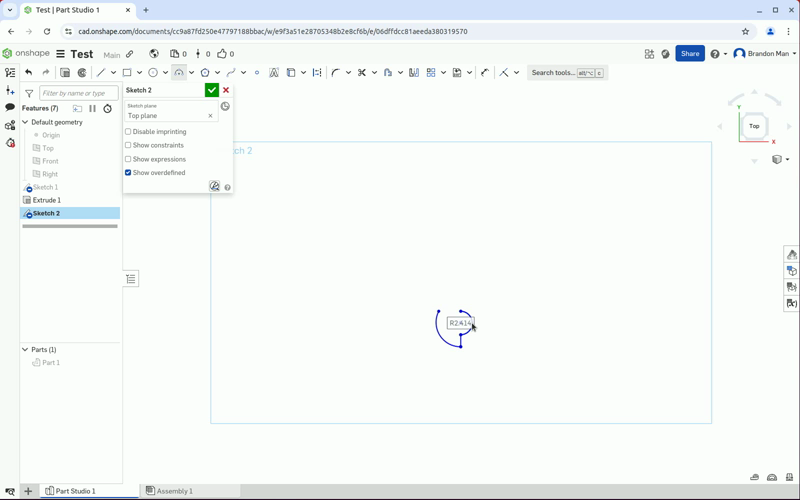
key(l)
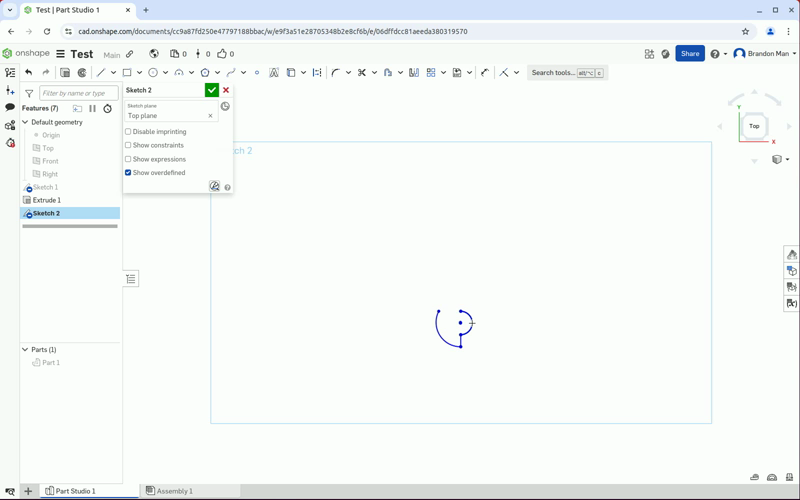
mouse_move(460, 311)
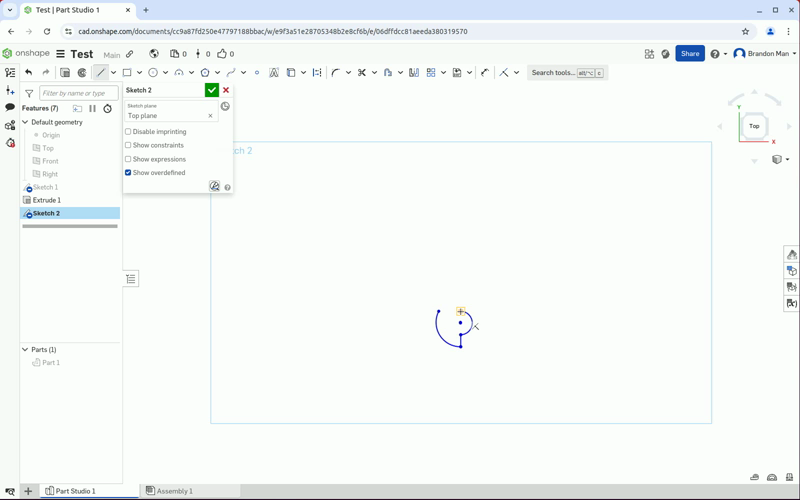
click(460, 311)
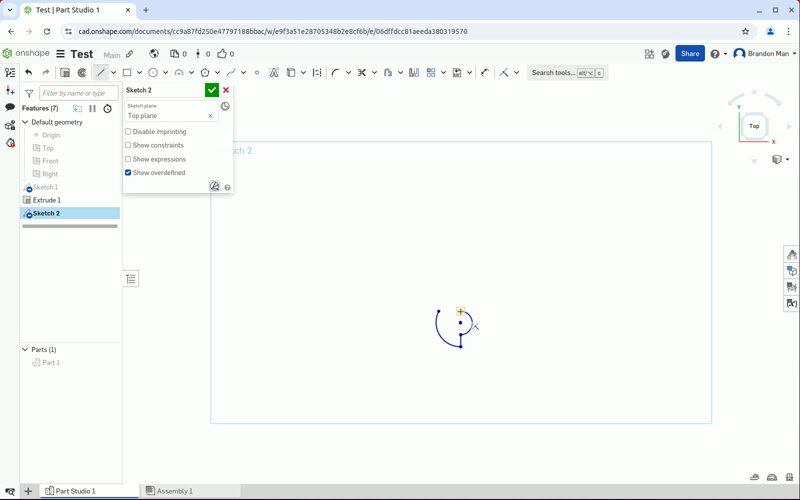
key_down(shift)
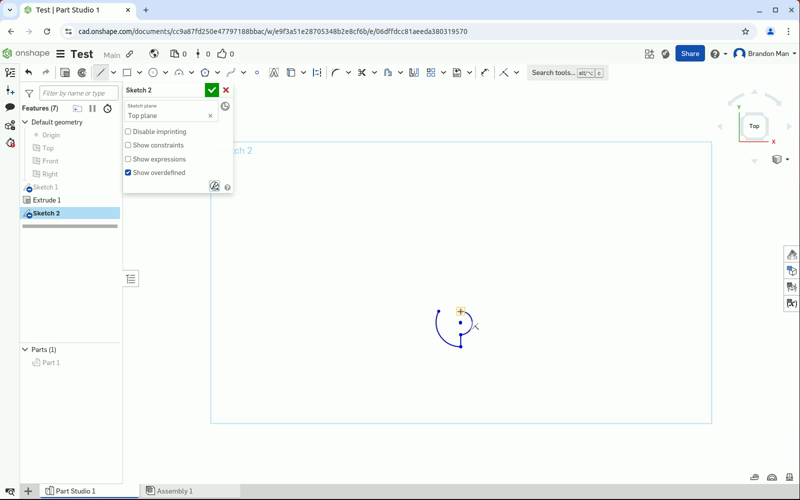
mouse_move(490, 311)
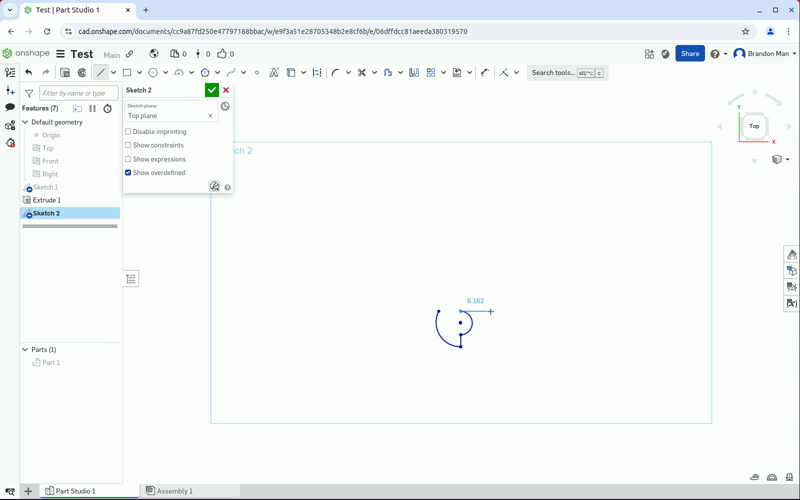
mouse_move(460, 294)
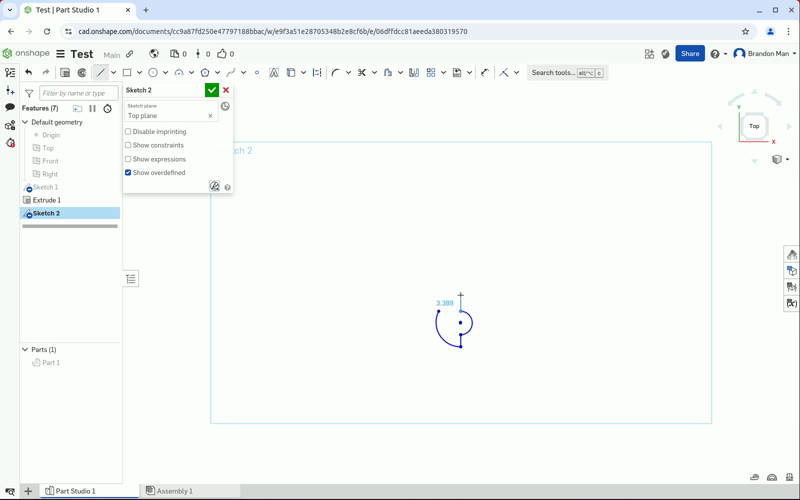
click(460, 294)
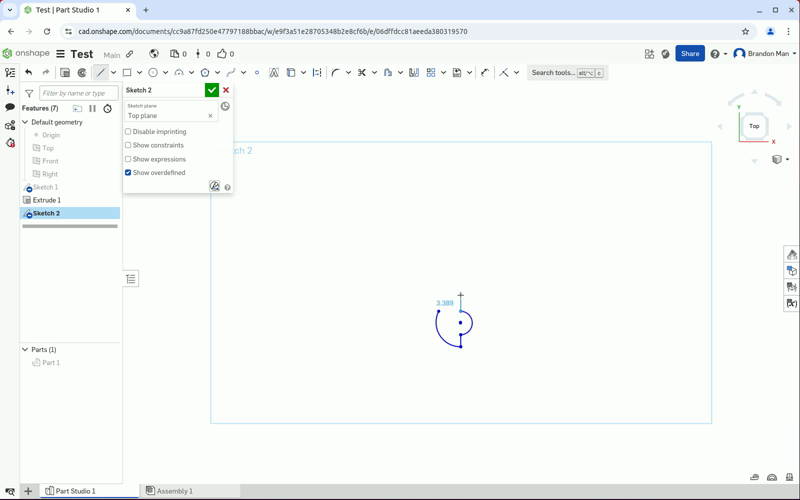
key_up(shift)
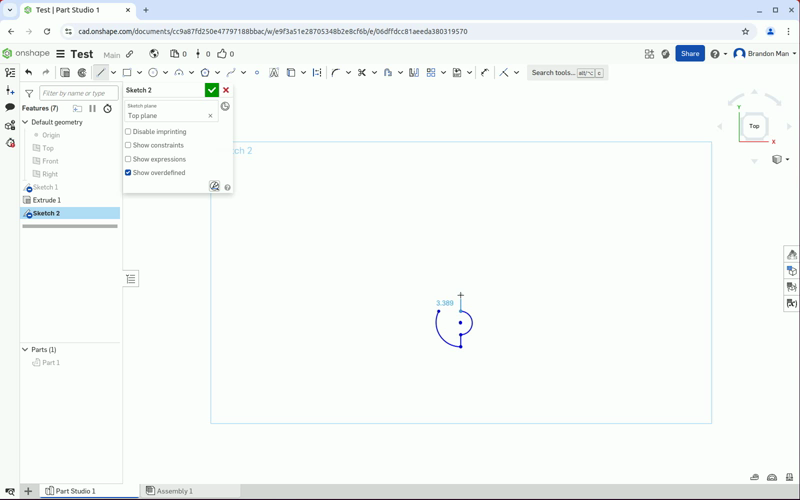
key_down(shift)
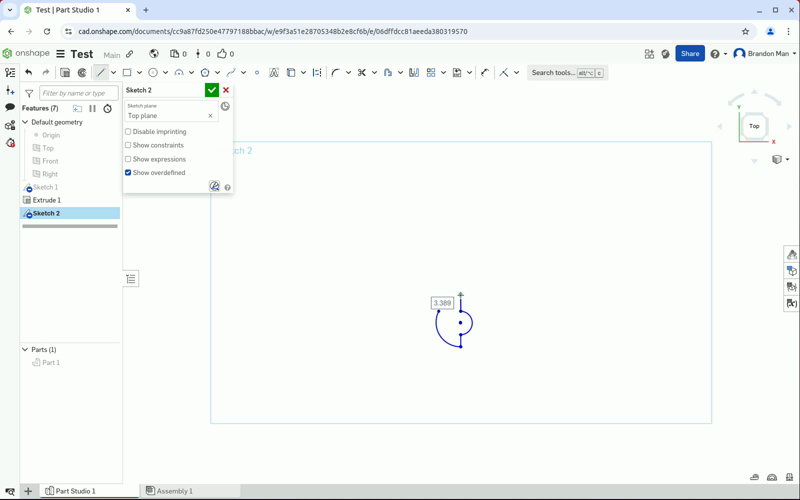
mouse_move(490, 294)
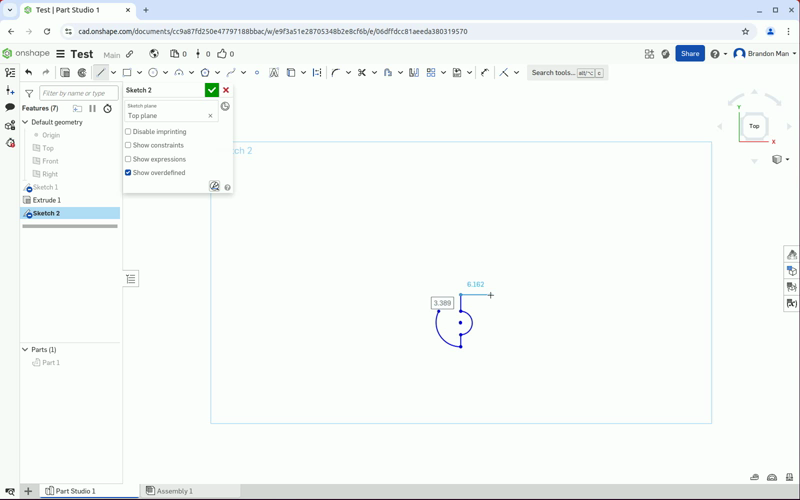
mouse_move(450, 294)
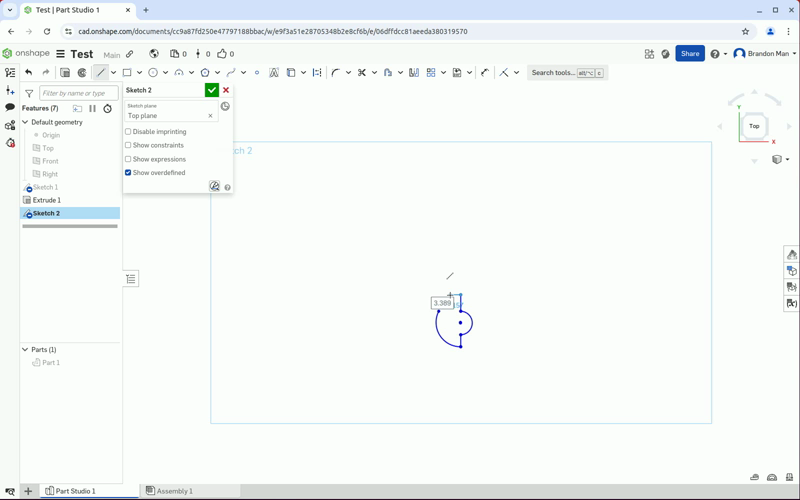
click(450, 294)
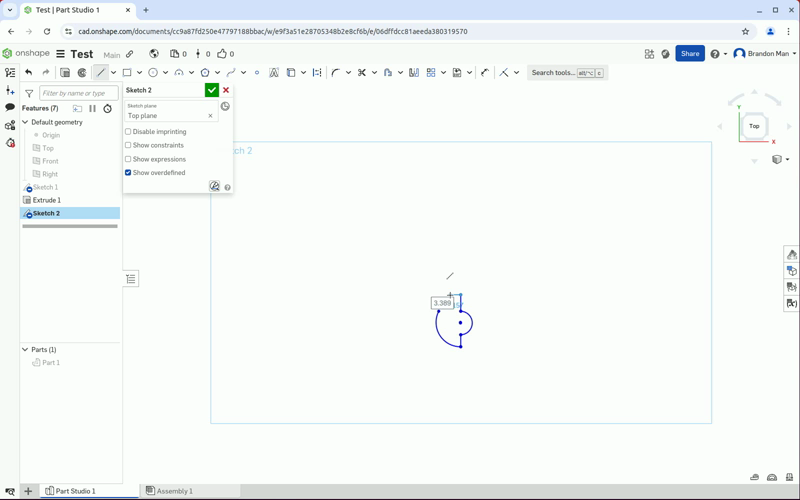
key_up(shift)
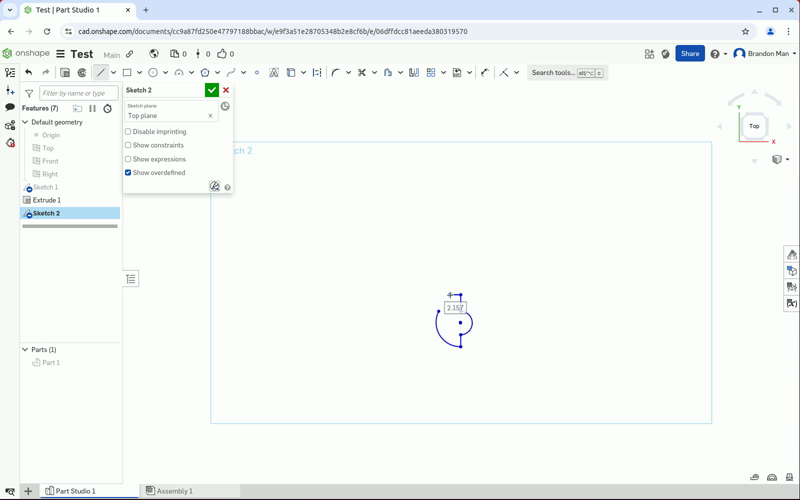
key_down(shift)
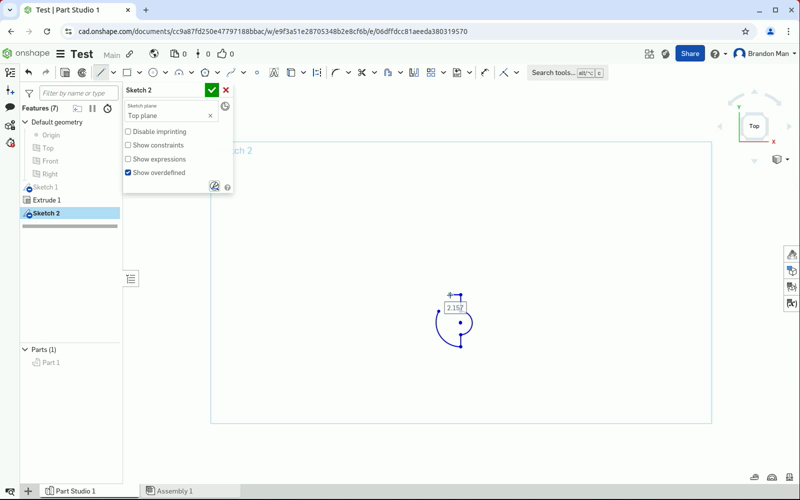
mouse_move(450, 225)
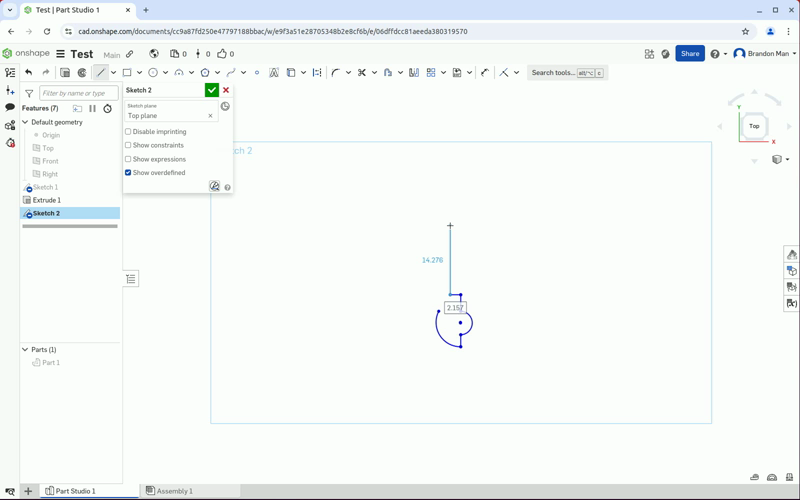
click(450, 225)
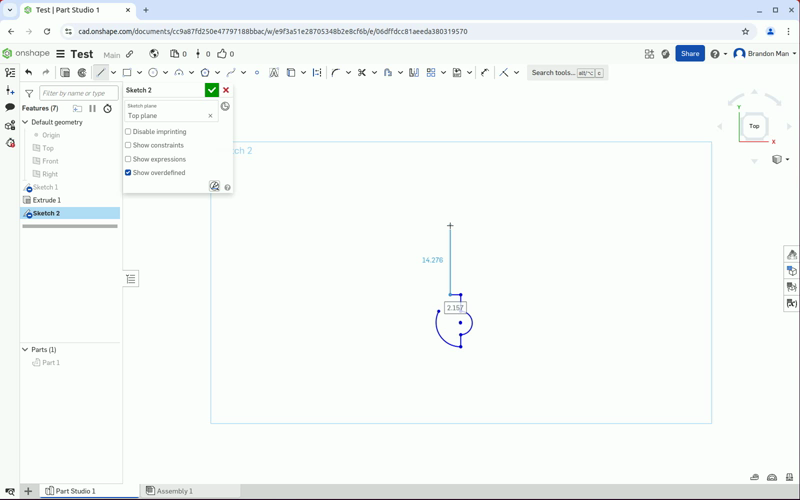
key_up(shift)
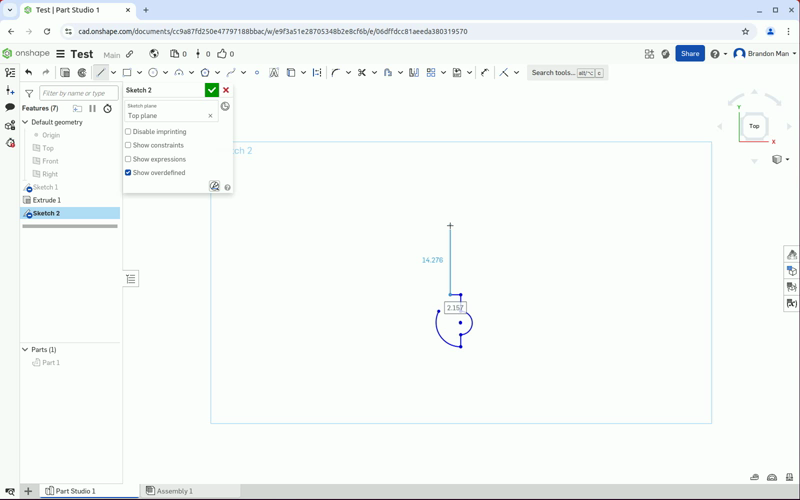
key_down(shift)
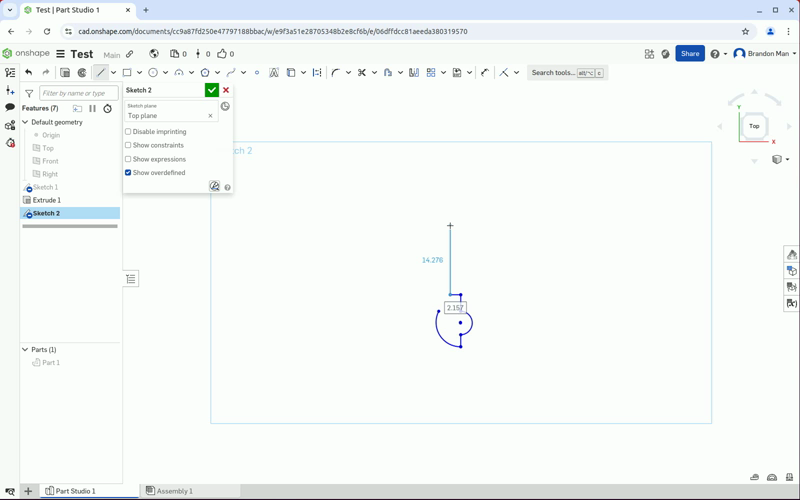
mouse_move(480, 225)
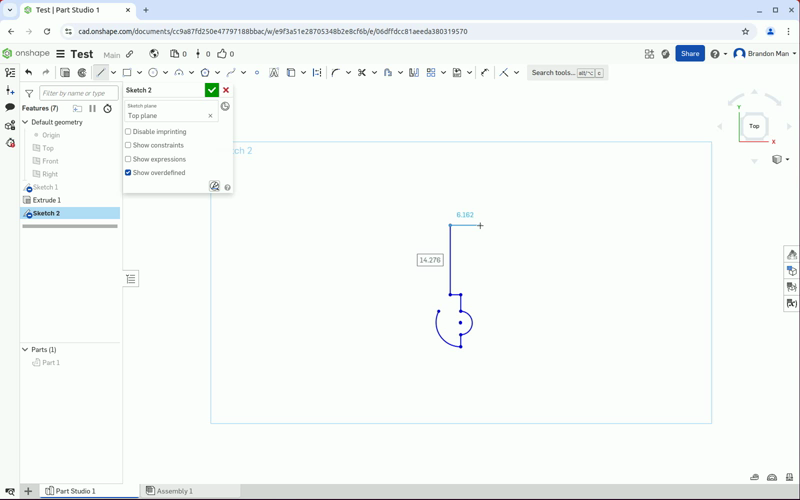
mouse_move(460, 225)
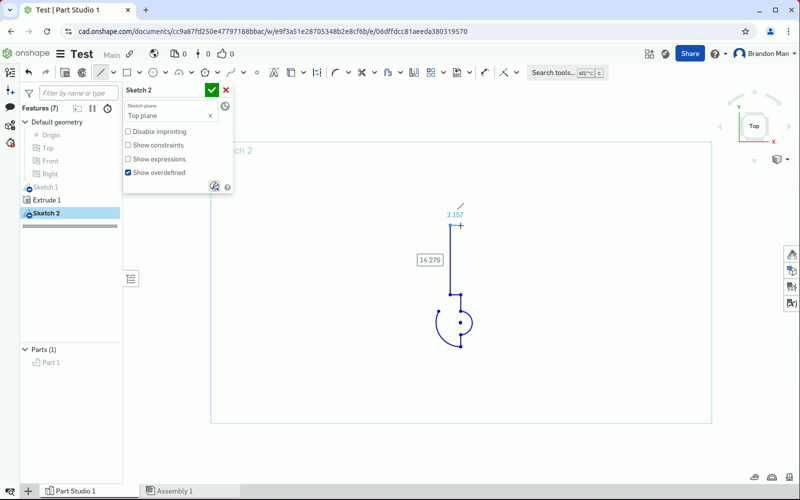
click(460, 225)
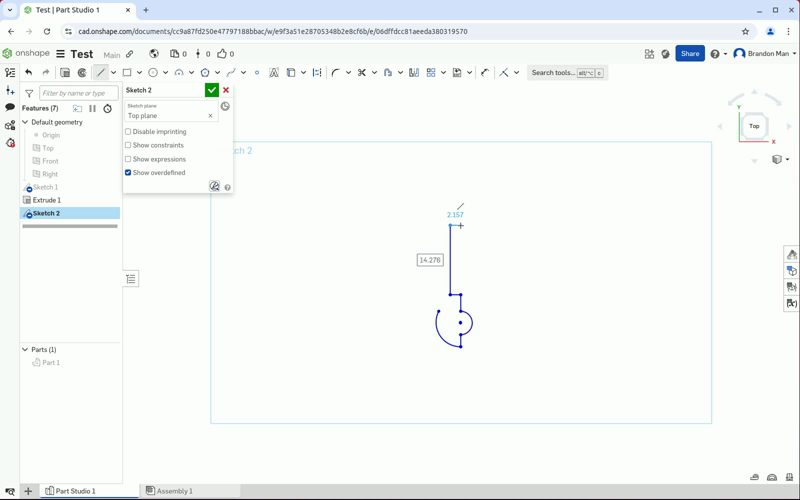
key_up(shift)
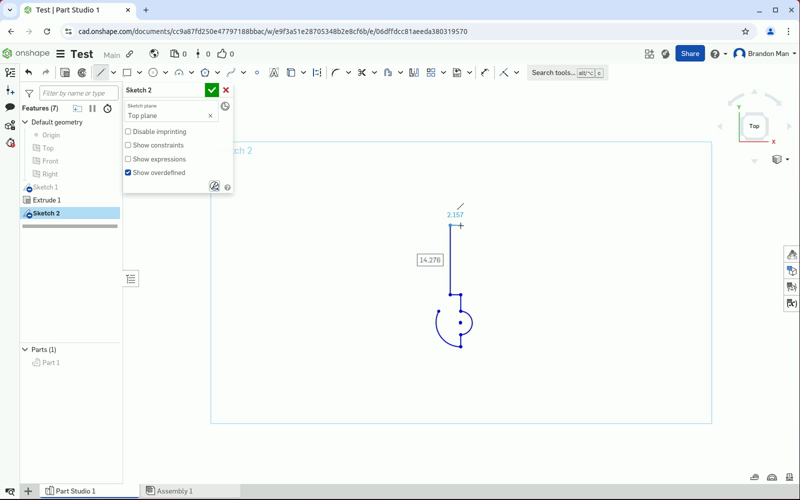
key_down(shift)
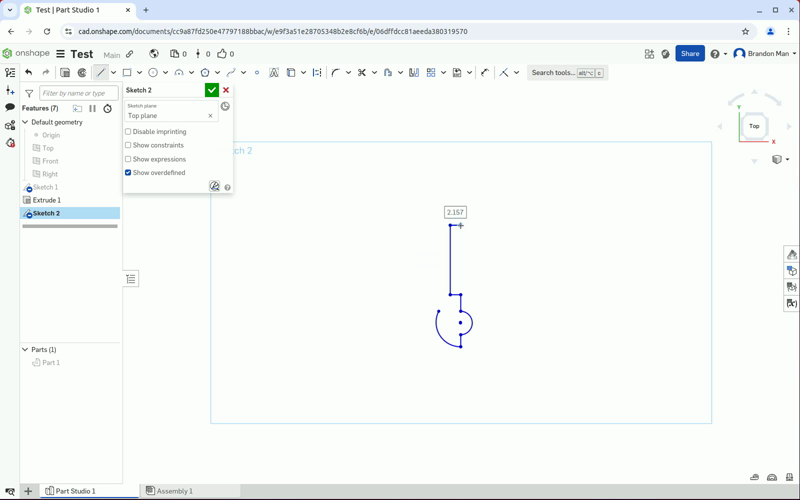
mouse_move(490, 225)
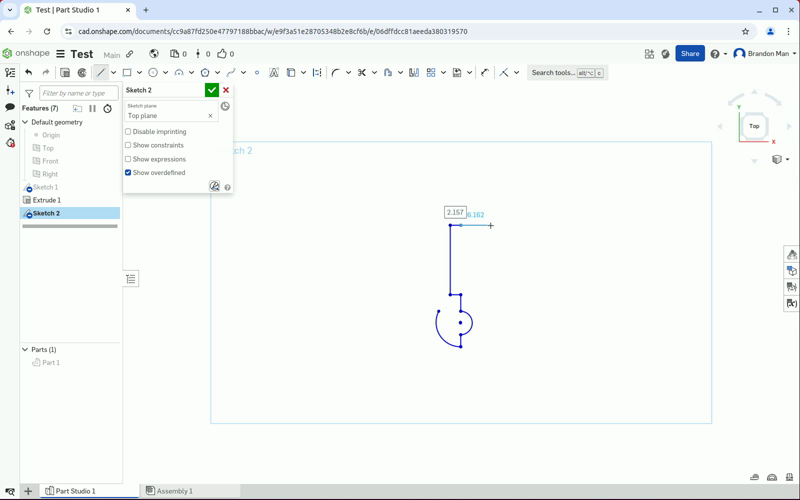
mouse_move(460, 204)
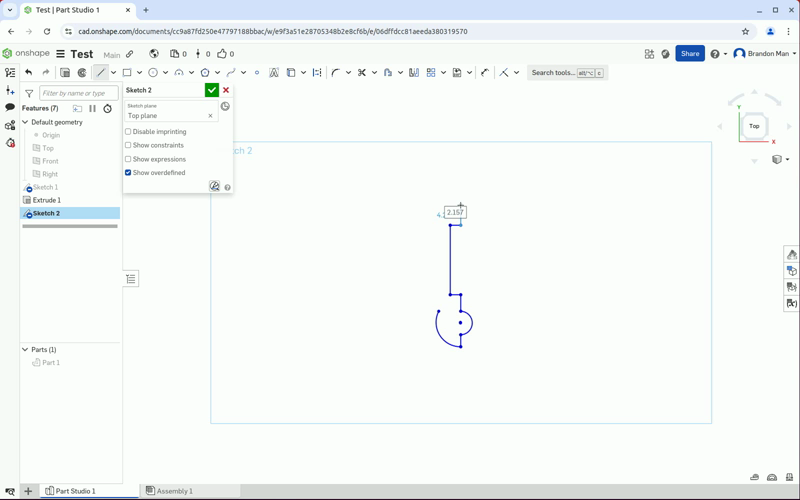
click(460, 204)
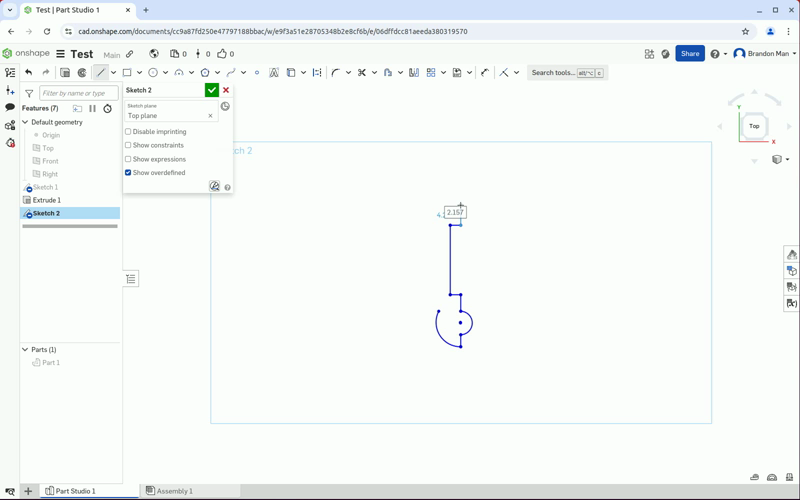
key_up(shift)
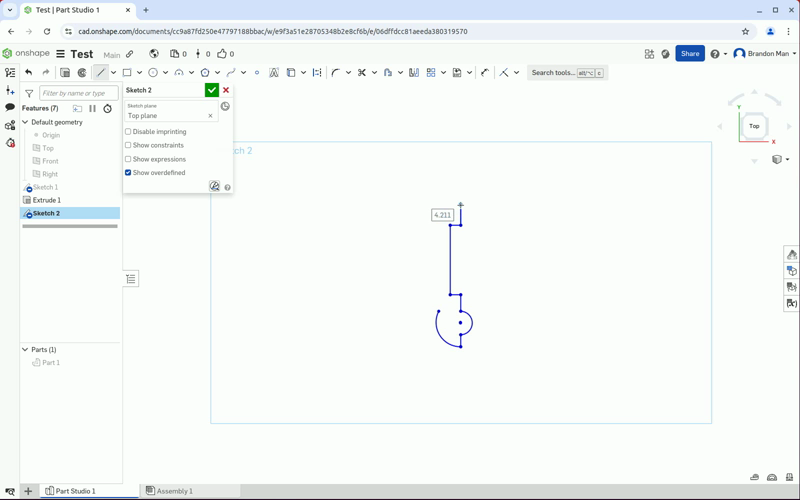
key(esc)
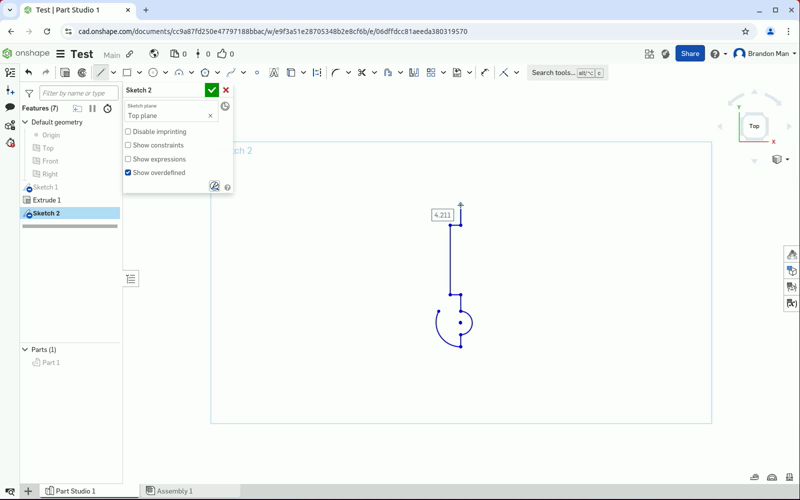
key(a)
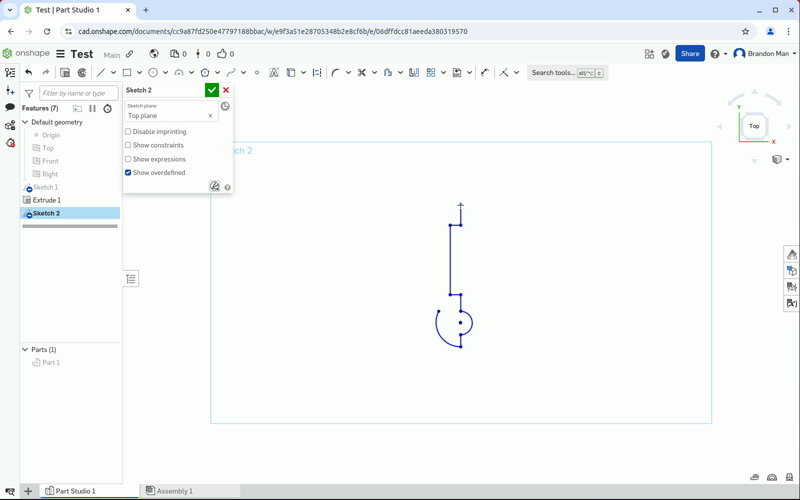
mouse_move(460, 204)
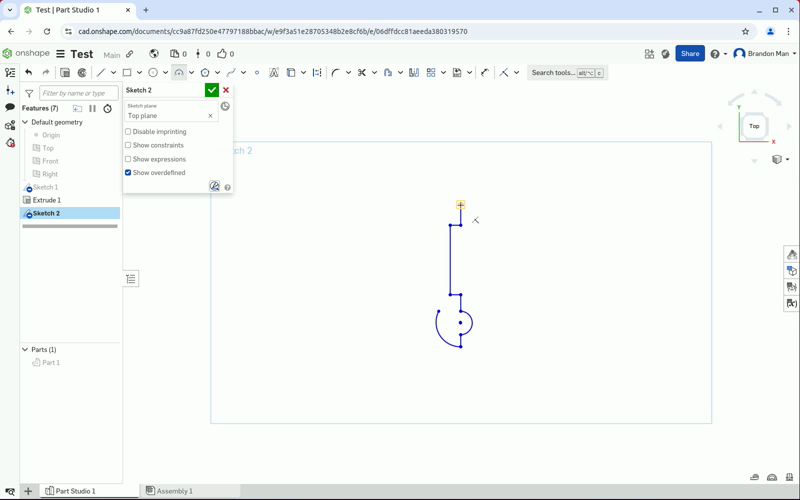
click(460, 204)
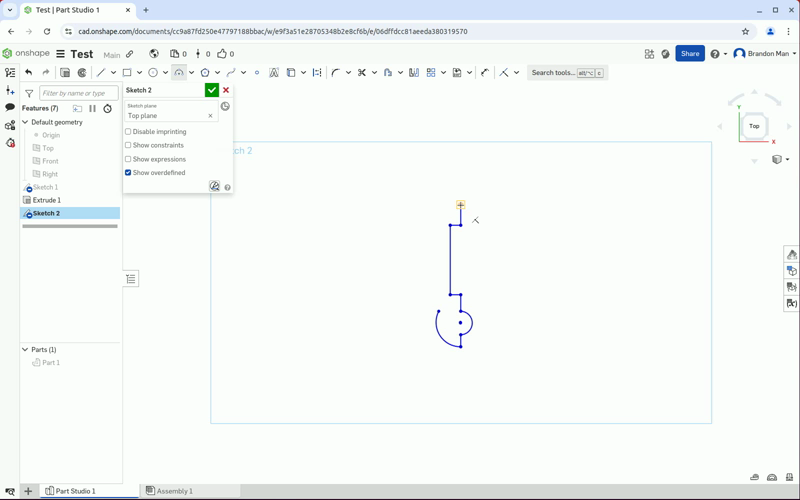
key_down(shift)
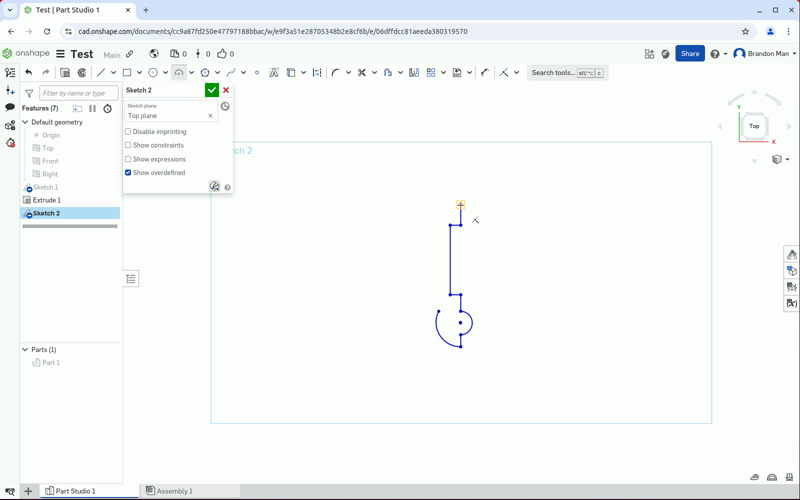
mouse_move(460, 181)
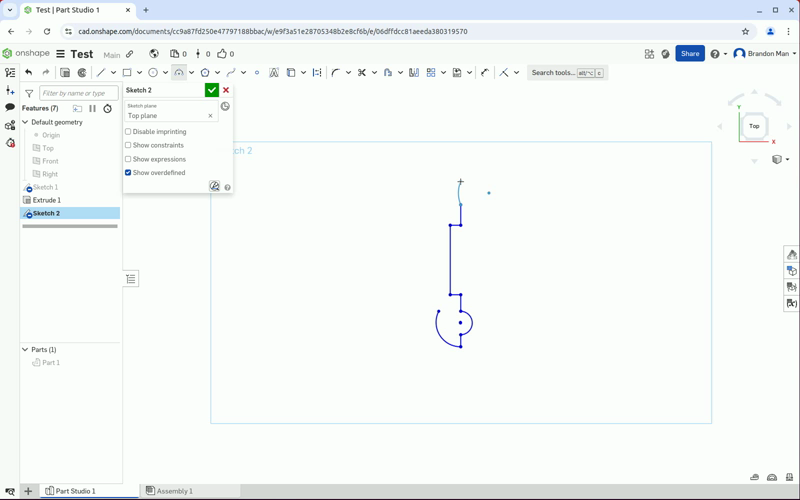
click(460, 181)
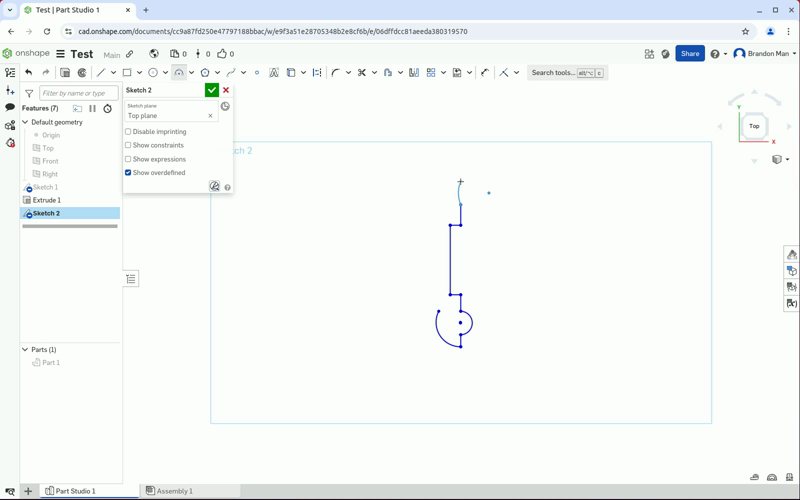
mouse_move(448, 192)
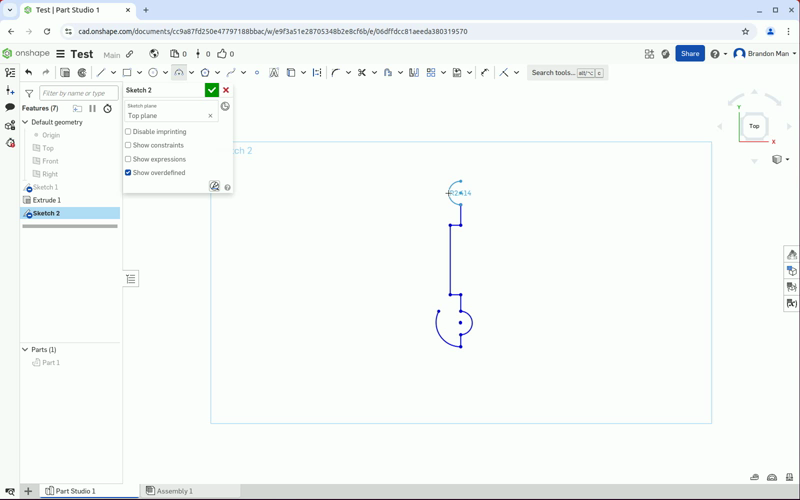
click(448, 192)
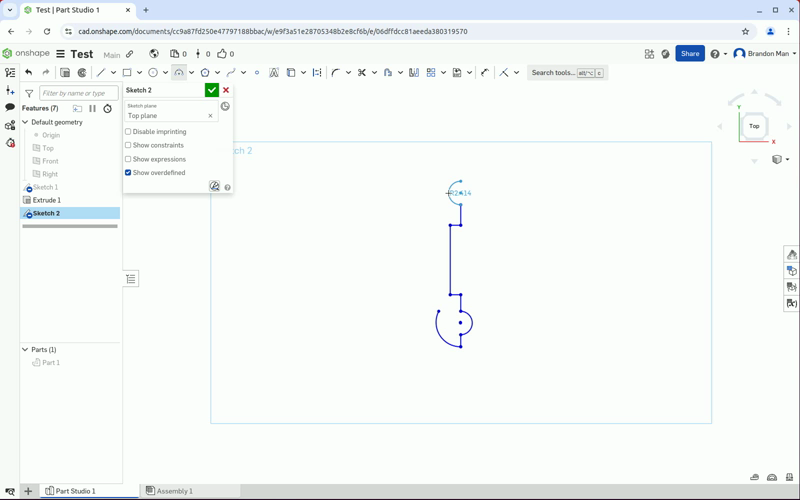
key_up(shift)
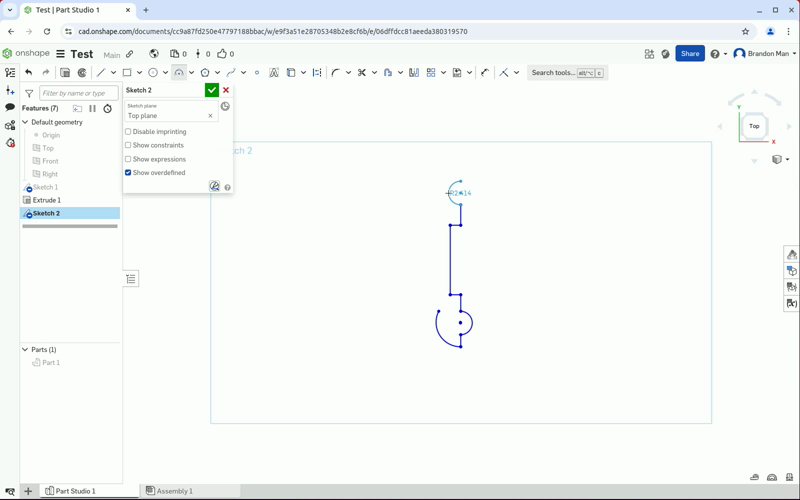
key(esc)
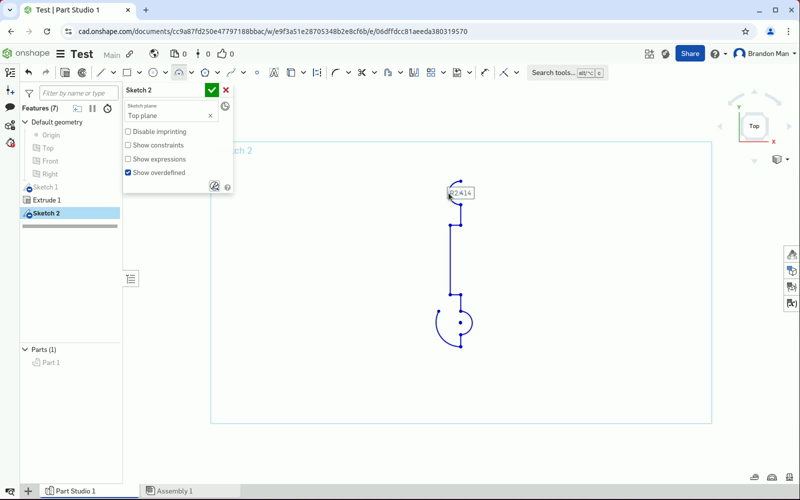
key(l)
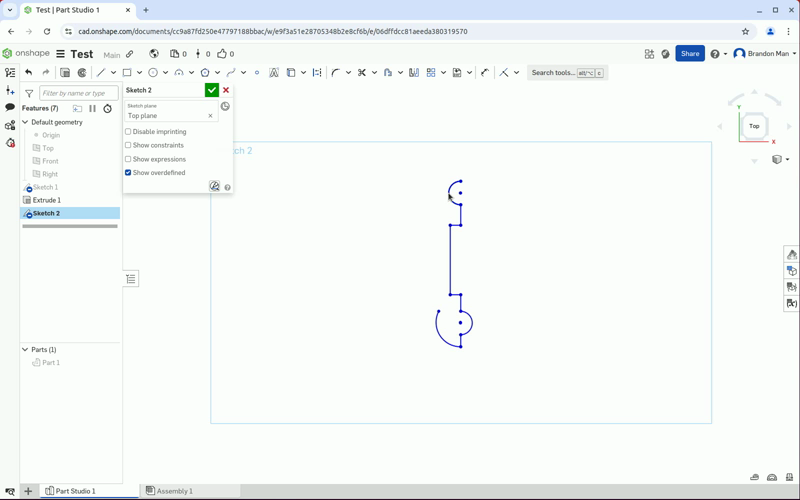
mouse_move(460, 181)
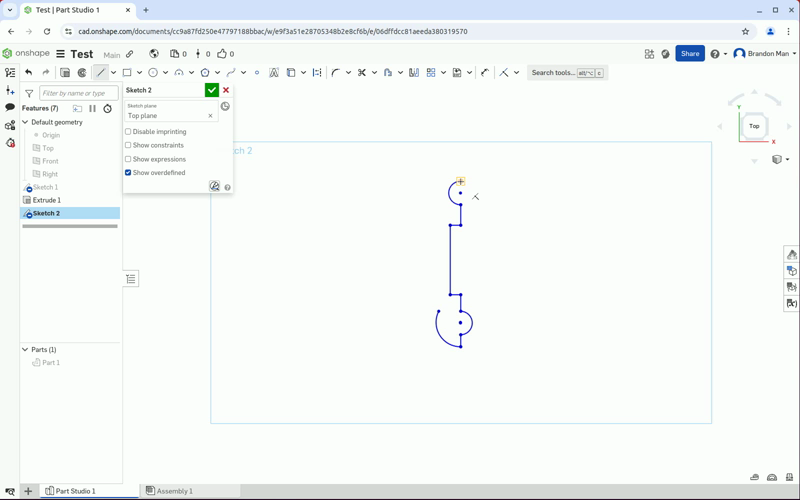
click(460, 181)
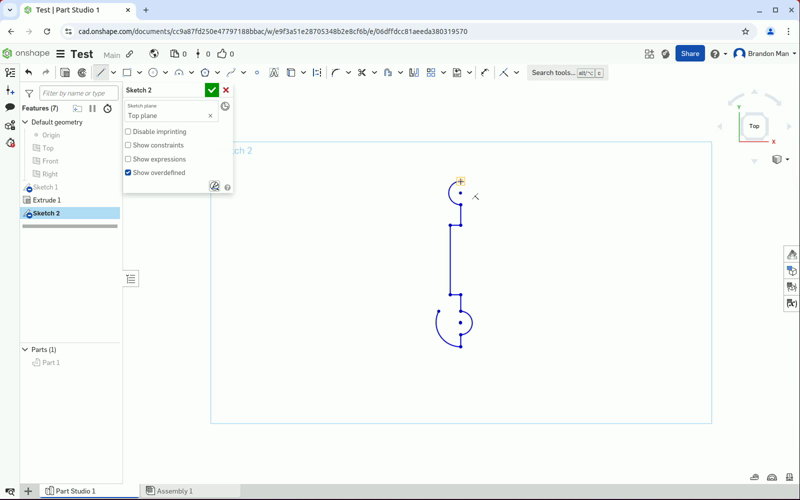
key_down(shift)
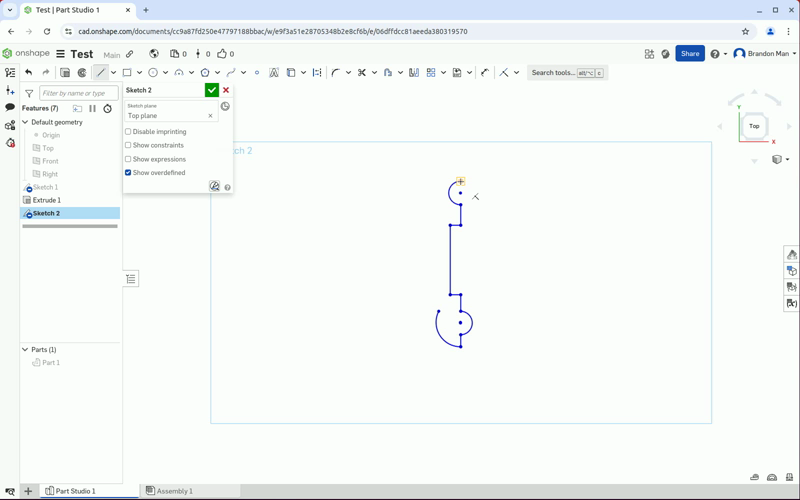
mouse_move(490, 181)
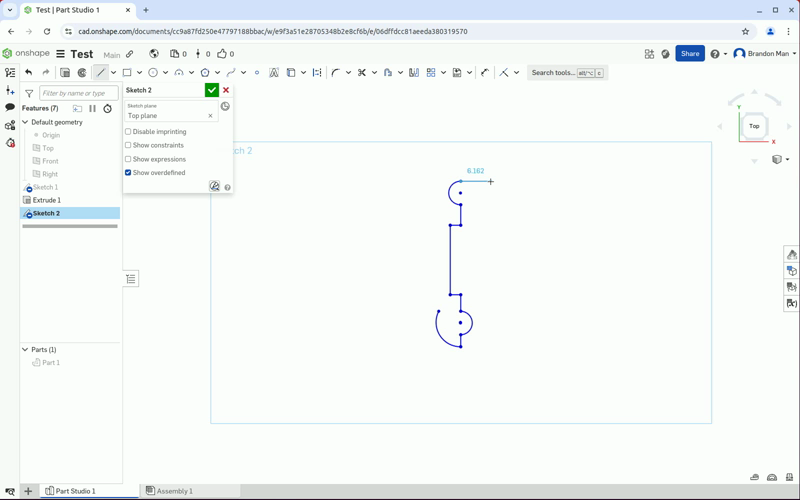
mouse_move(460, 170)
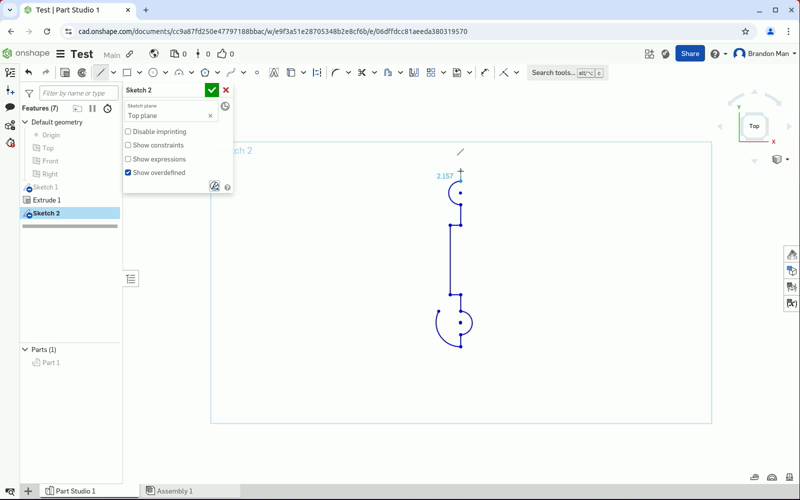
click(460, 170)
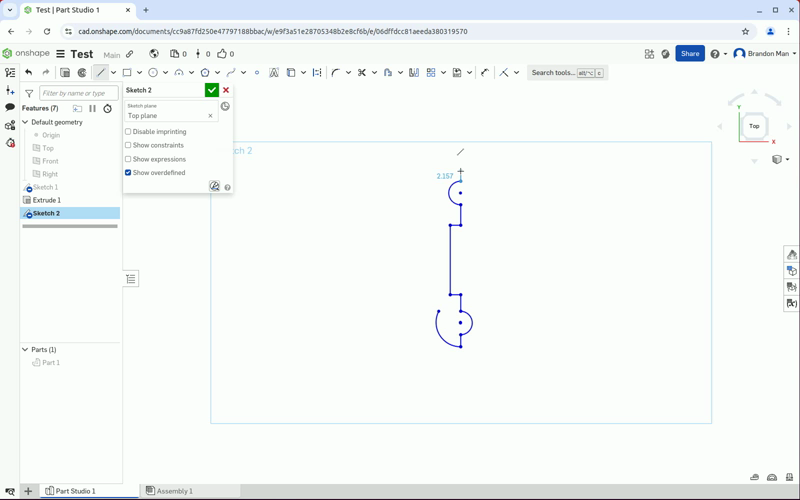
key_up(shift)
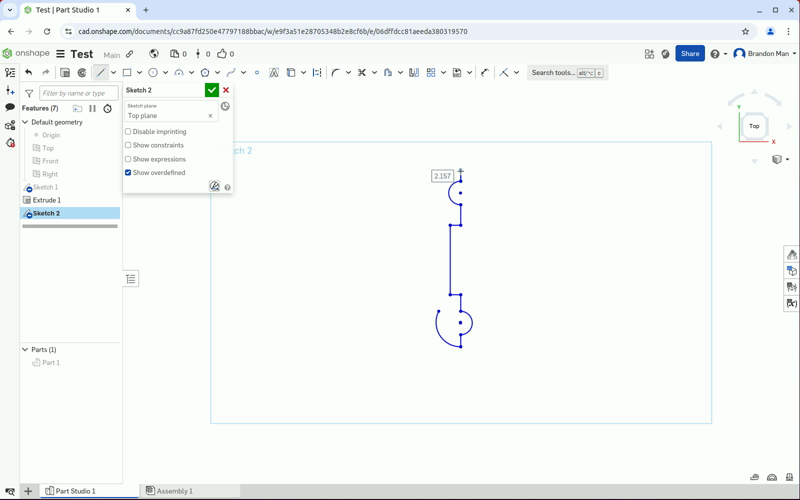
key(esc)
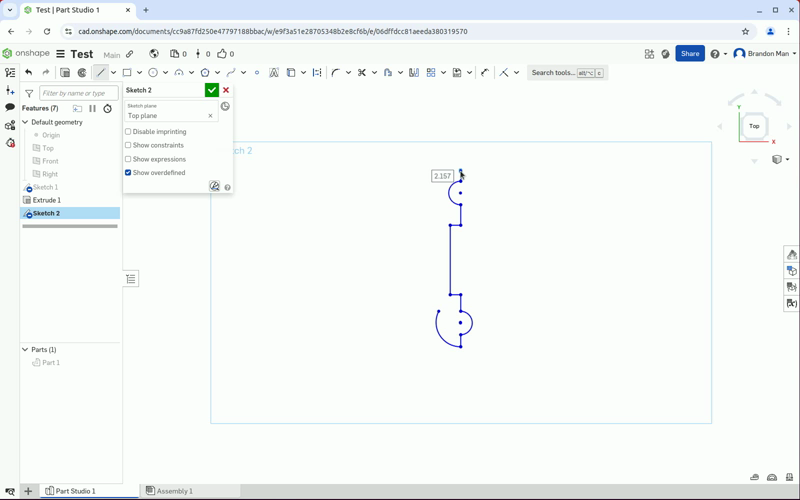
key(a)
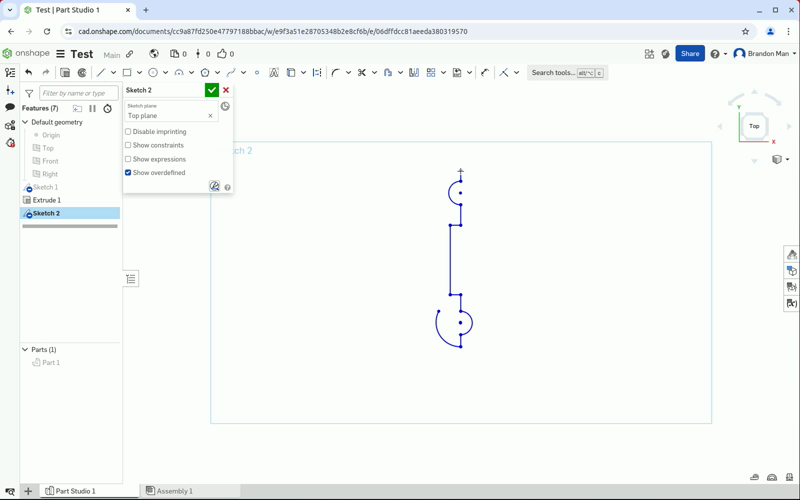
mouse_move(460, 170)
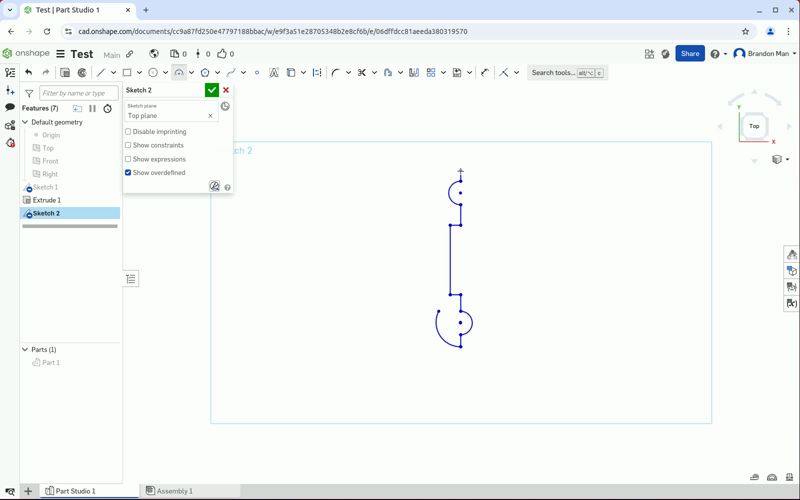
click(460, 170)
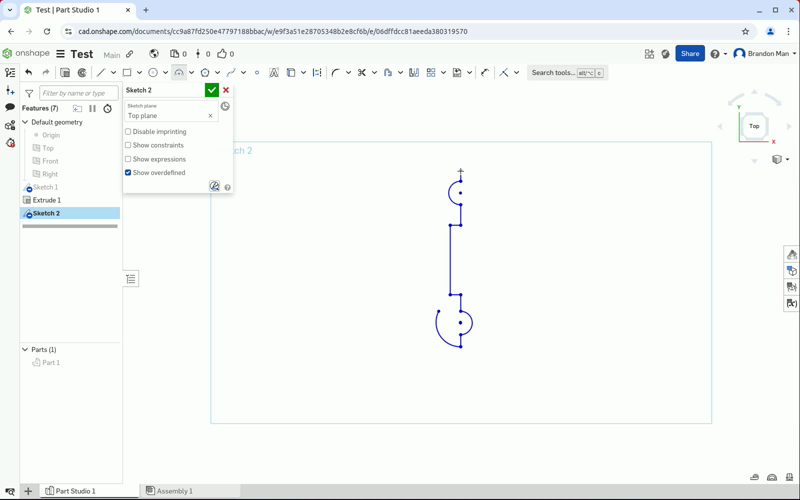
key_down(shift)
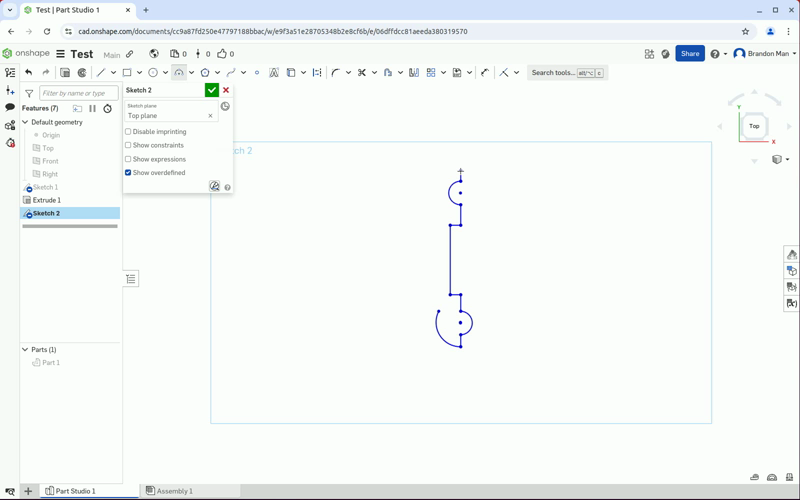
mouse_move(438, 191)
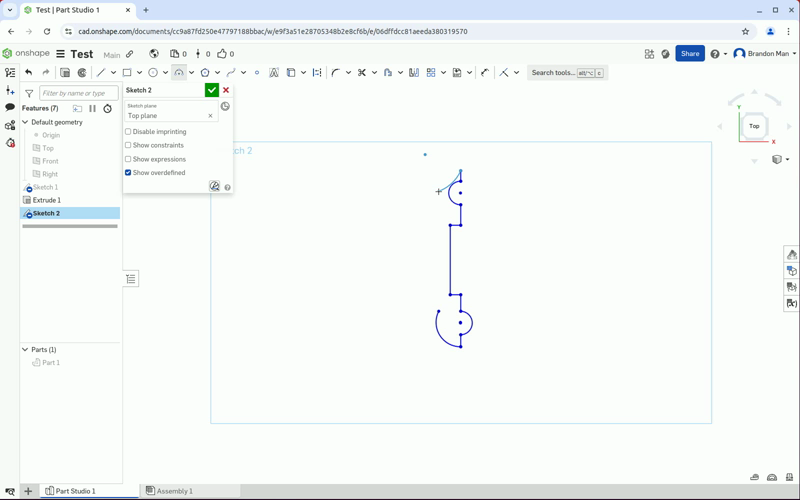
click(438, 191)
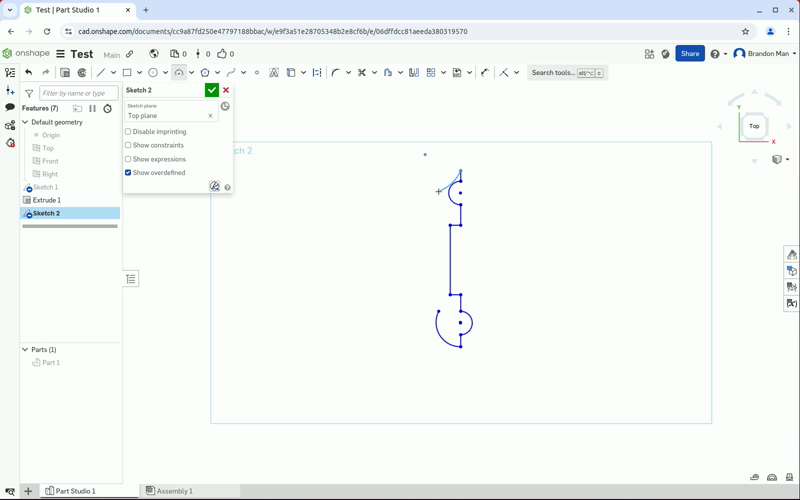
mouse_move(445, 176)
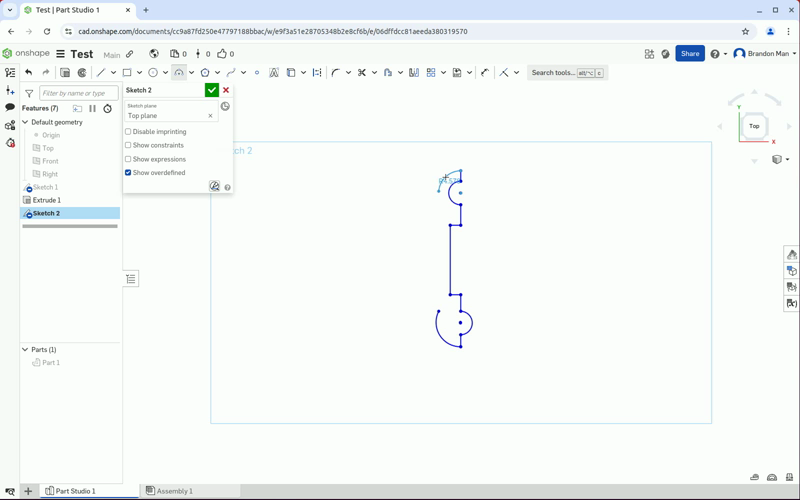
click(445, 176)
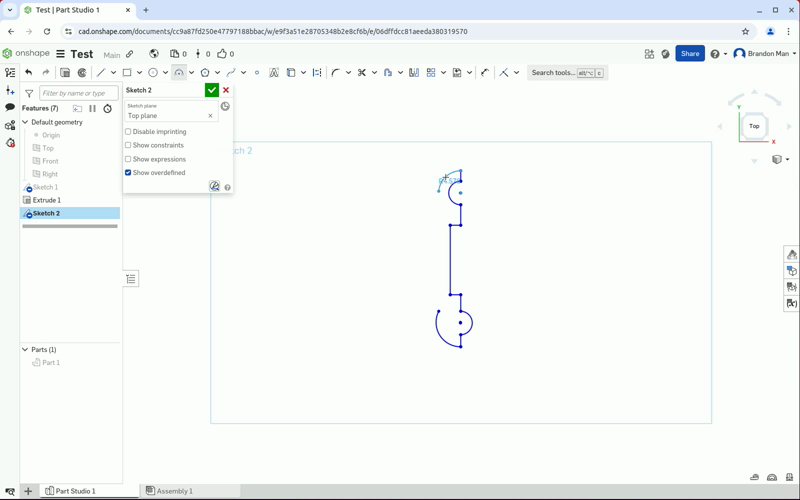
key_up(shift)
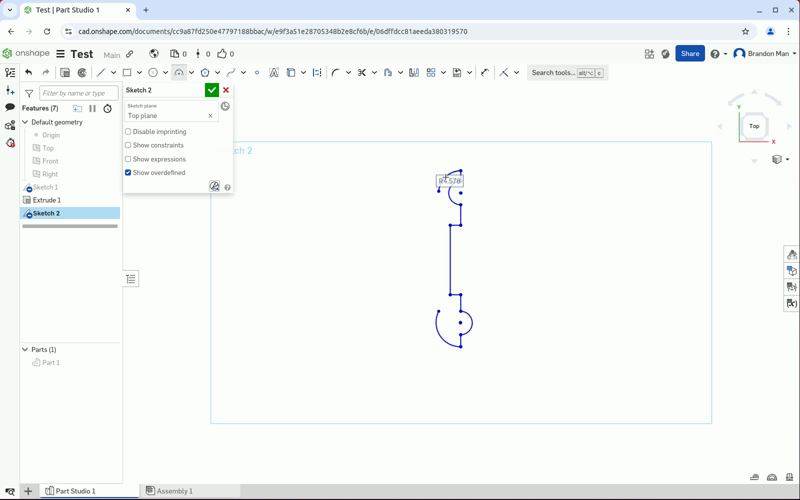
key(esc)
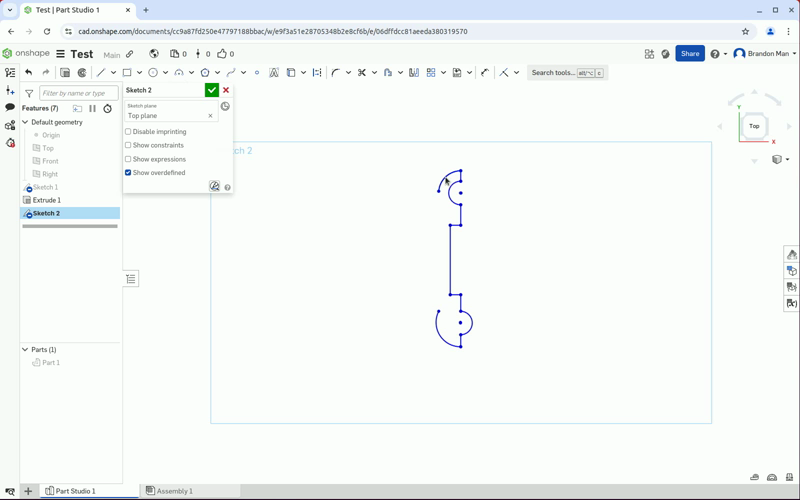
key(l)
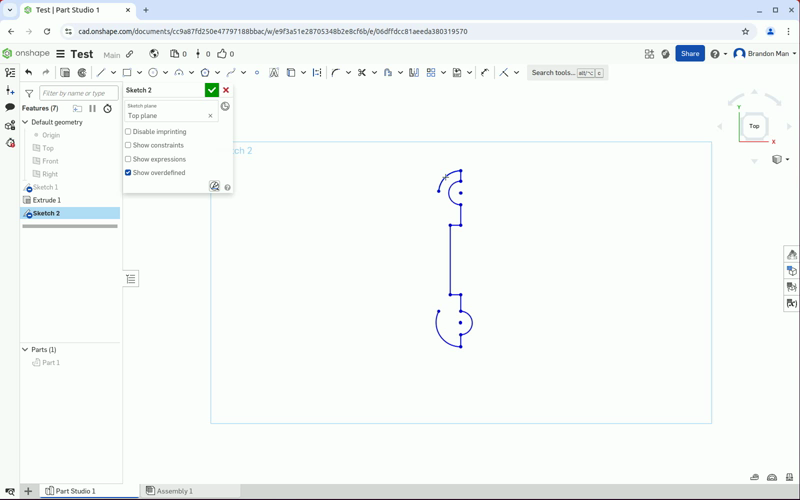
mouse_move(438, 191)
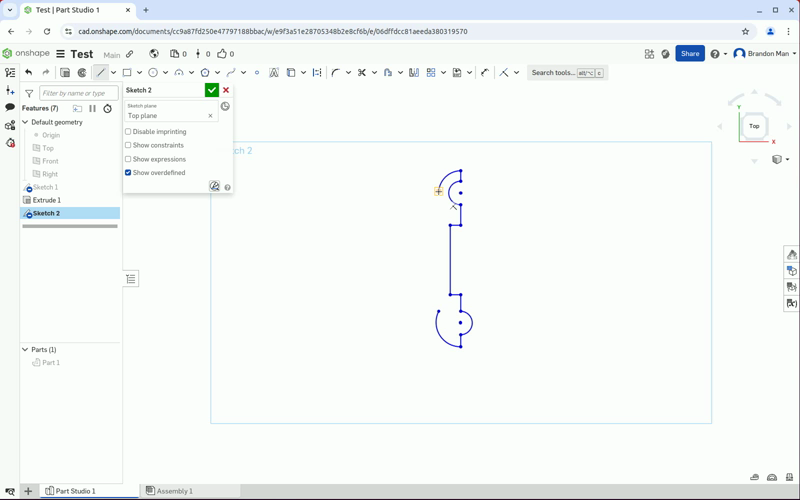
click(438, 191)
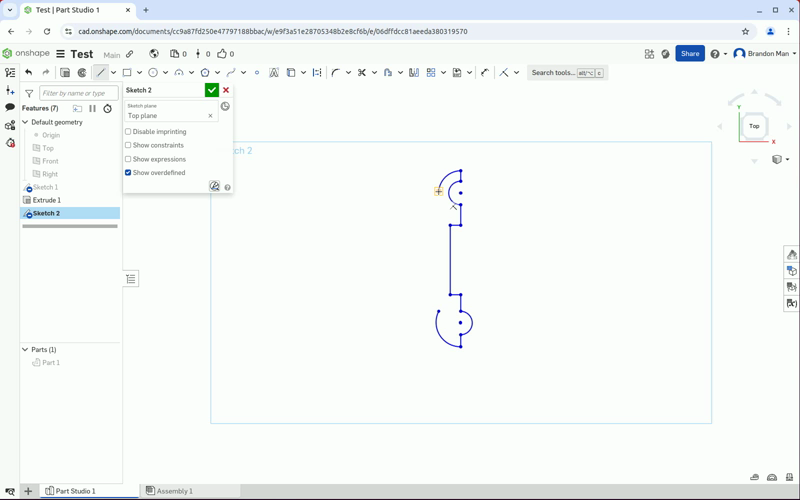
key_down(shift)
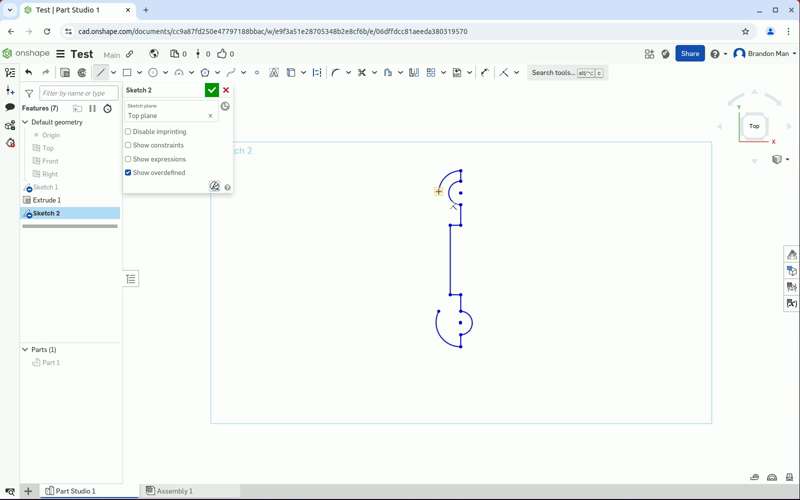
mouse_move(468, 191)
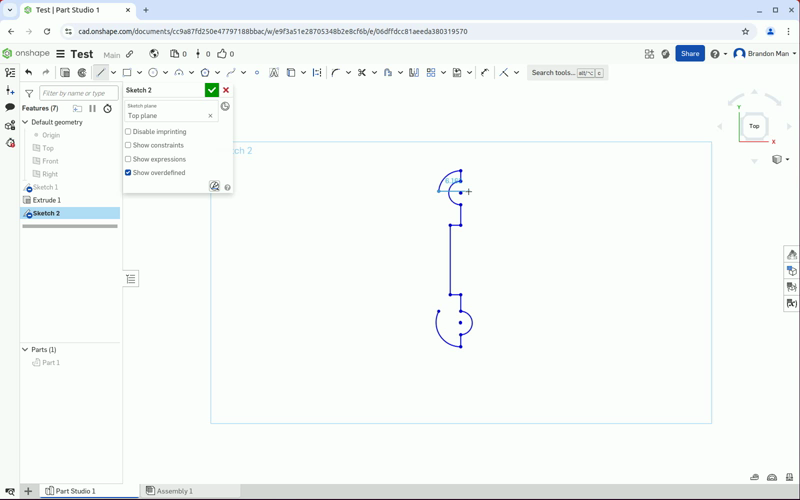
mouse_move(438, 194)
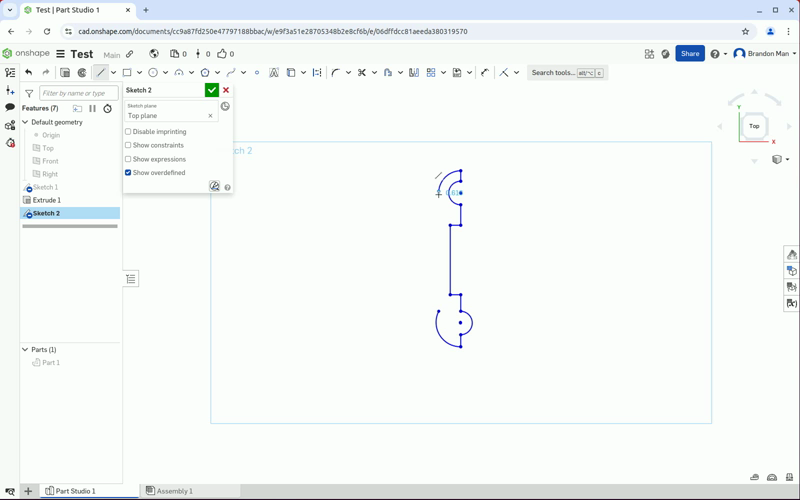
scroll(6)
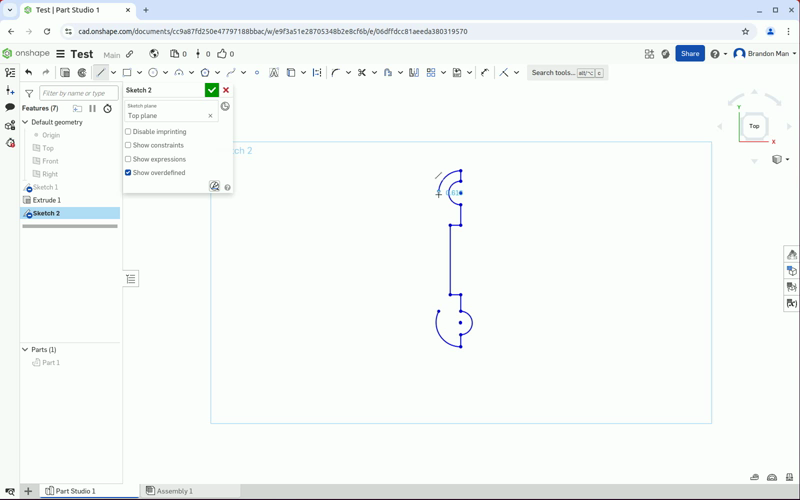
scroll(6)
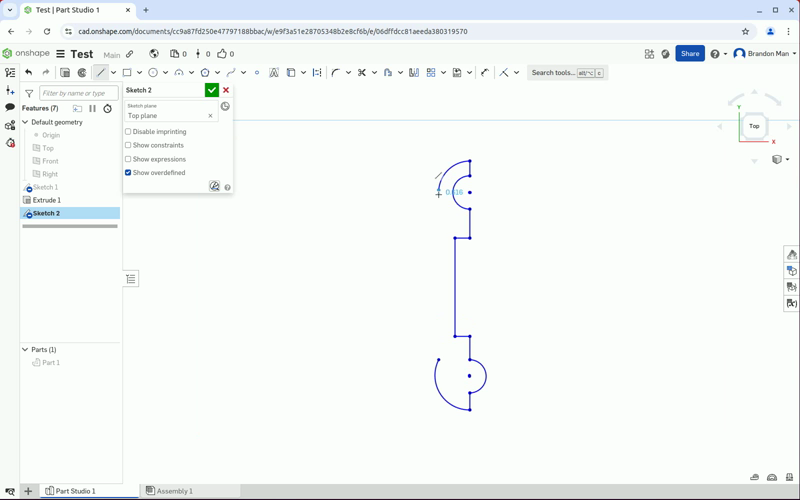
scroll(6)
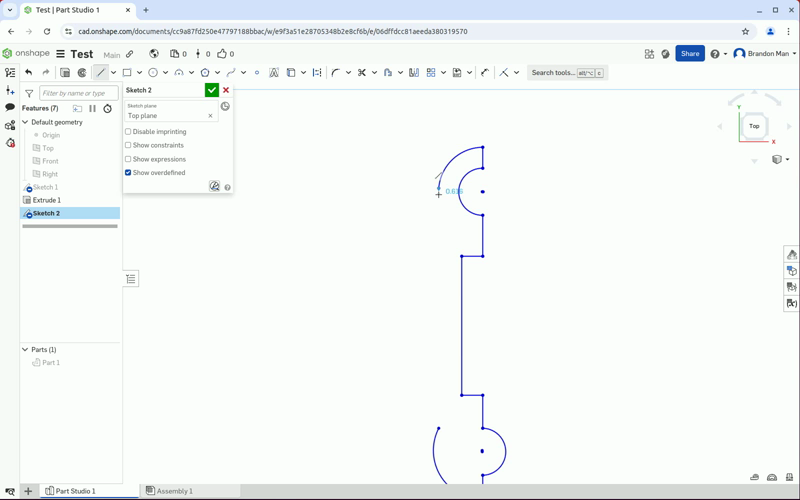
scroll(6)
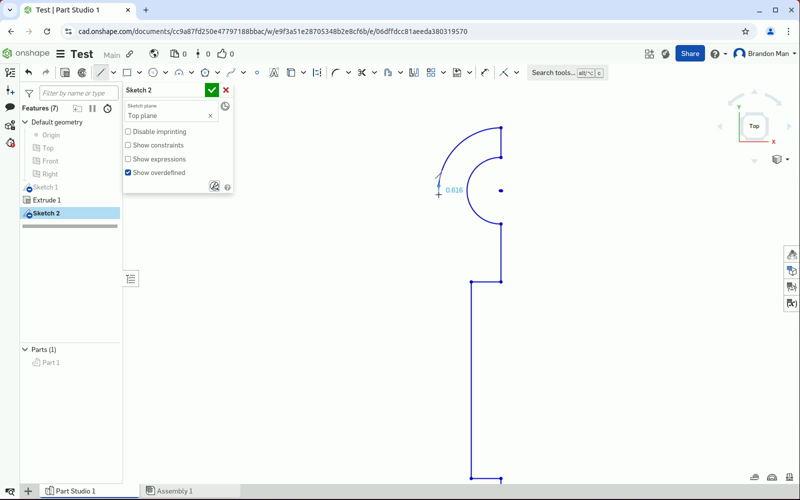
scroll(6)
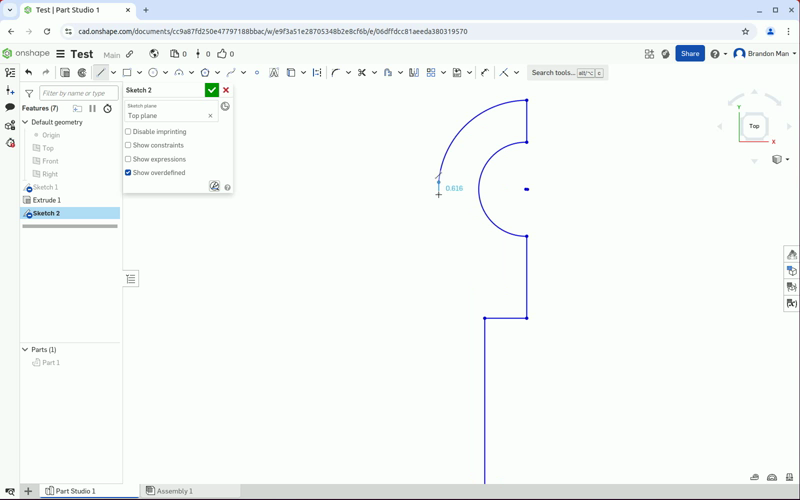
scroll(6)
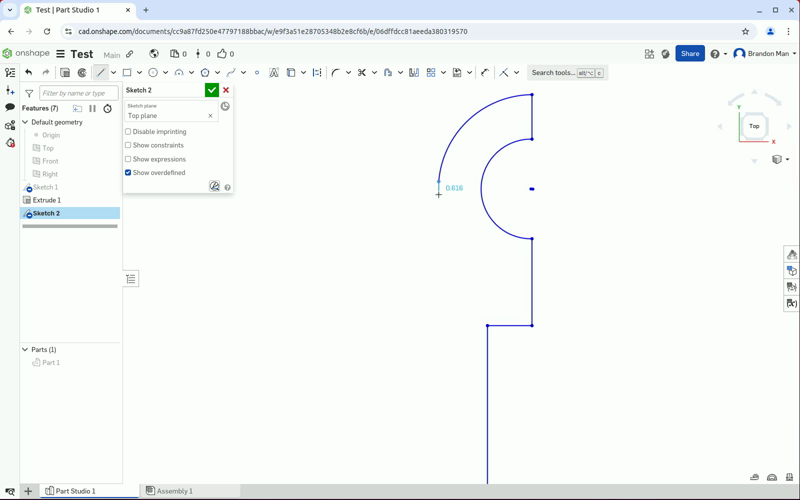
scroll(6)
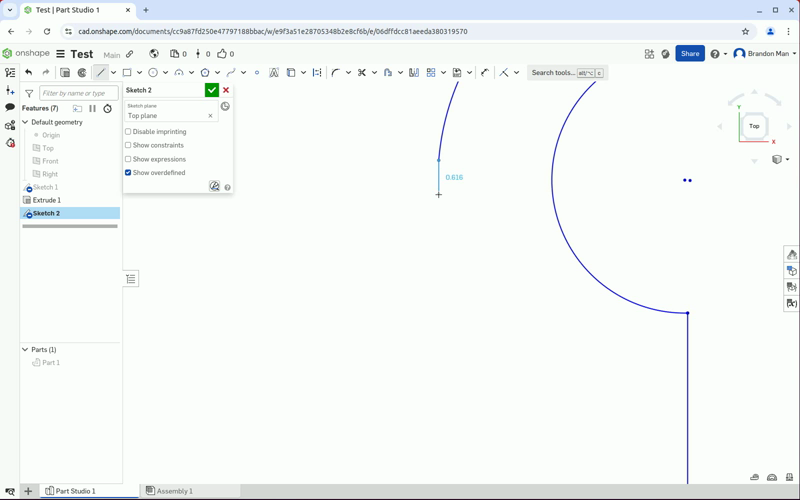
click(438, 194)
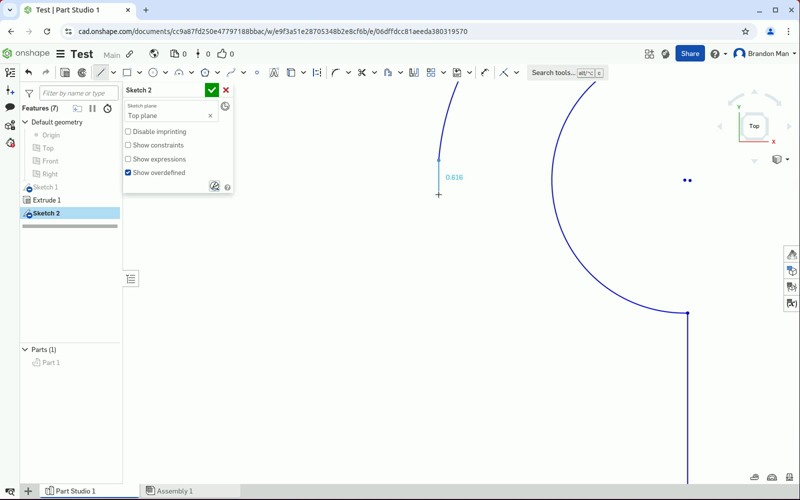
scroll(-6)
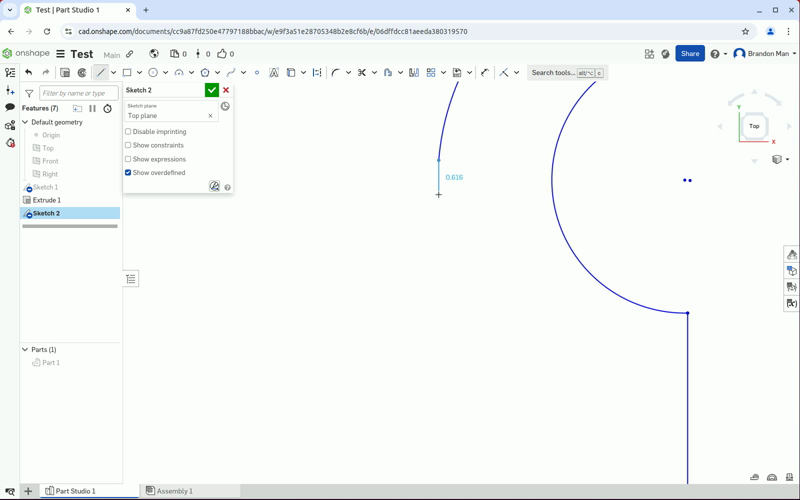
scroll(-6)
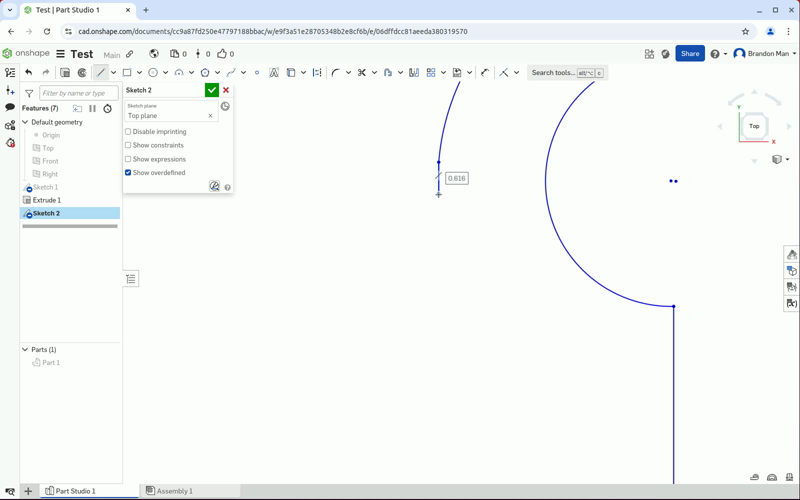
scroll(-6)
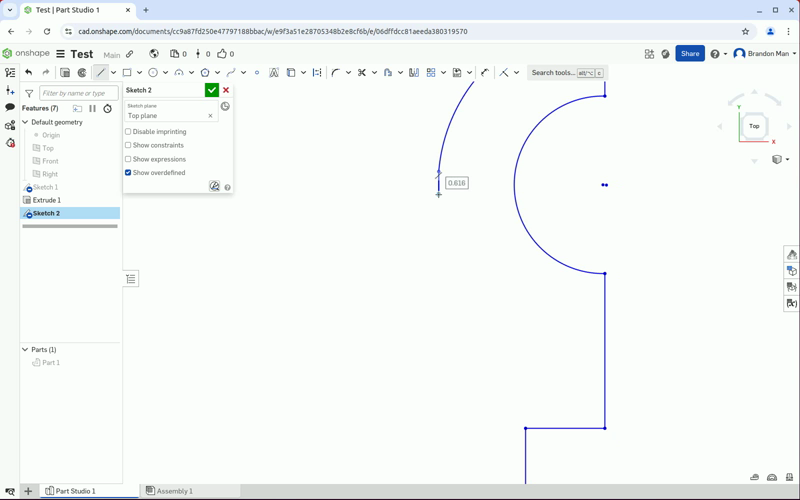
scroll(-6)
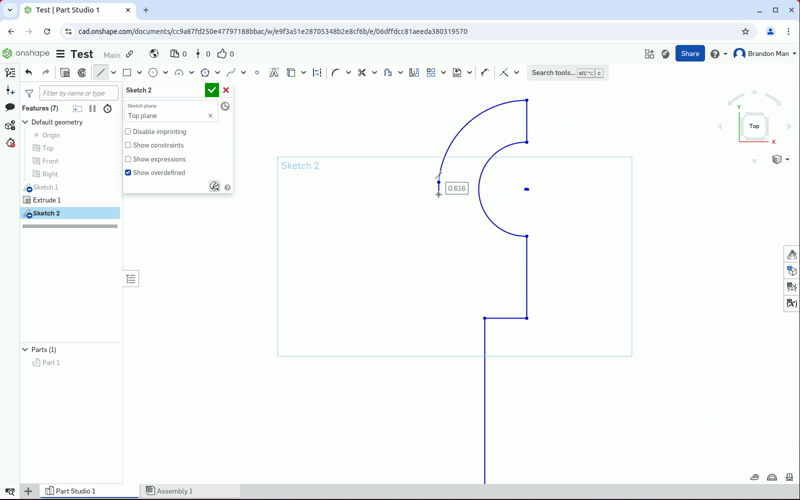
scroll(-6)
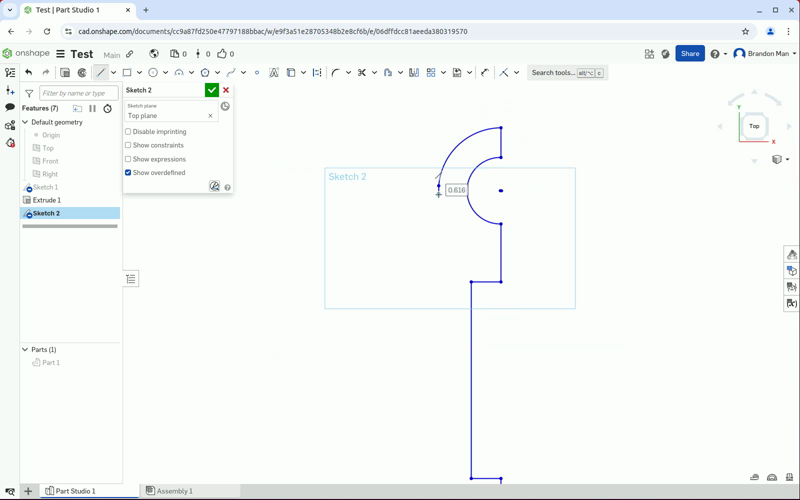
scroll(-6)
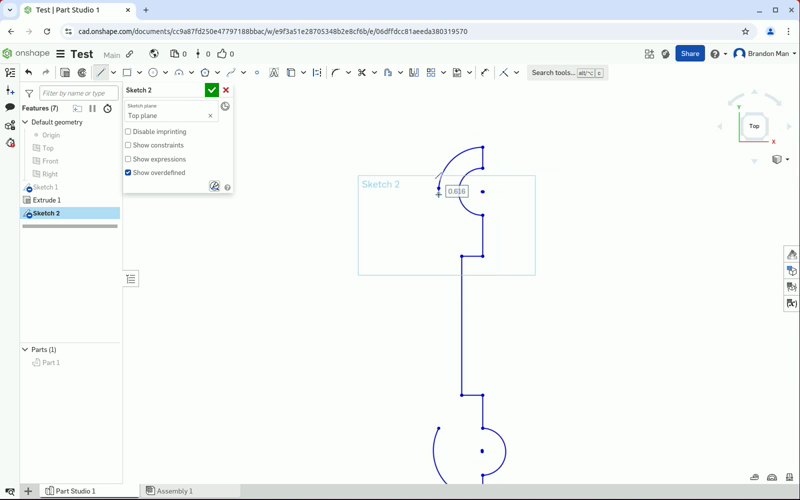
scroll(-6)
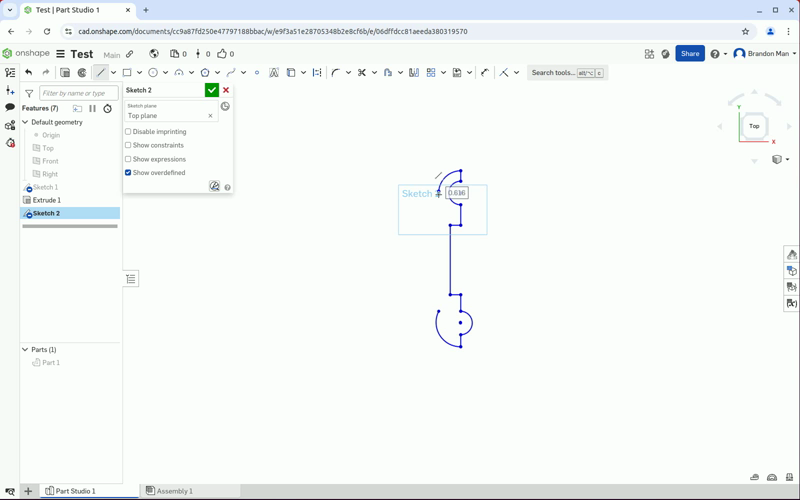
key_up(shift)
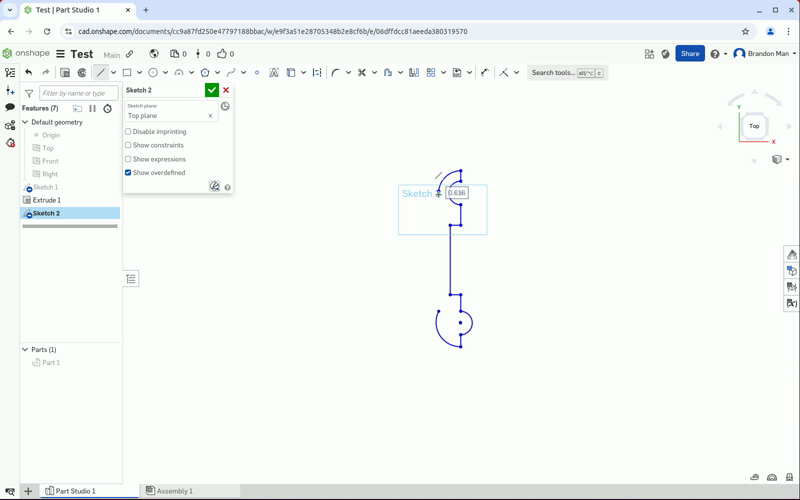
key_down(shift)
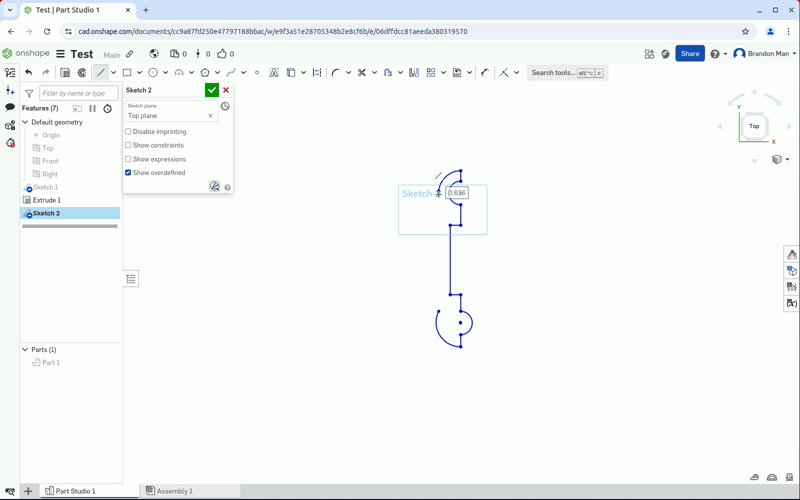
mouse_move(438, 311)
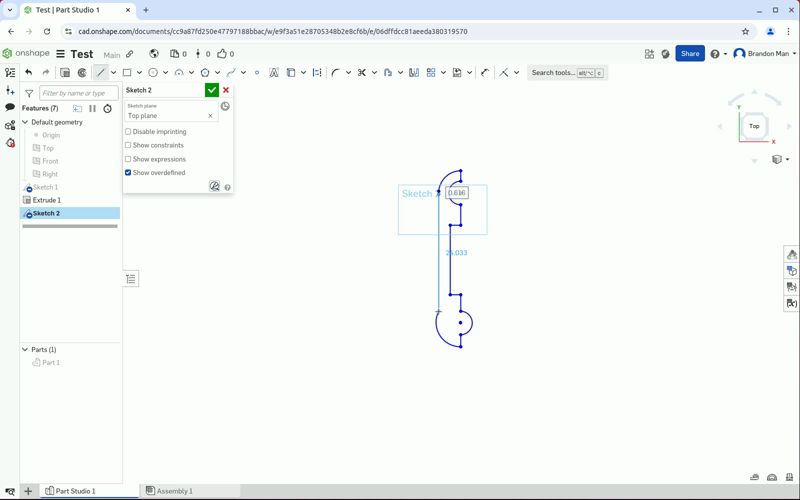
key_up(shift)
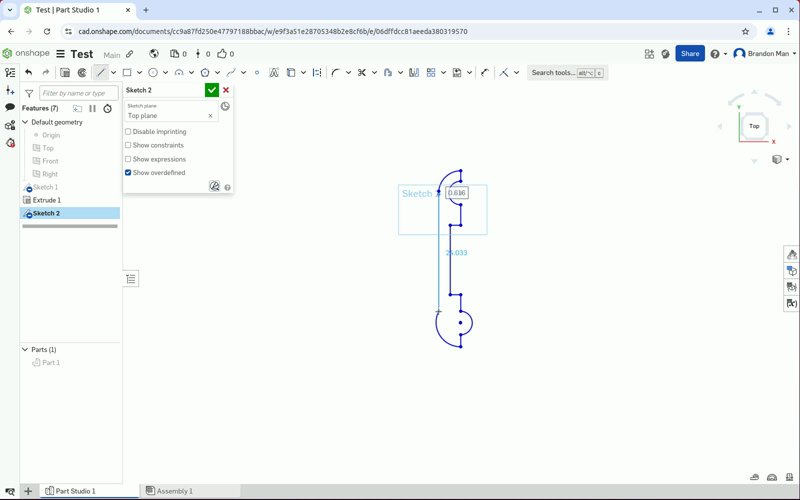
click(438, 311)
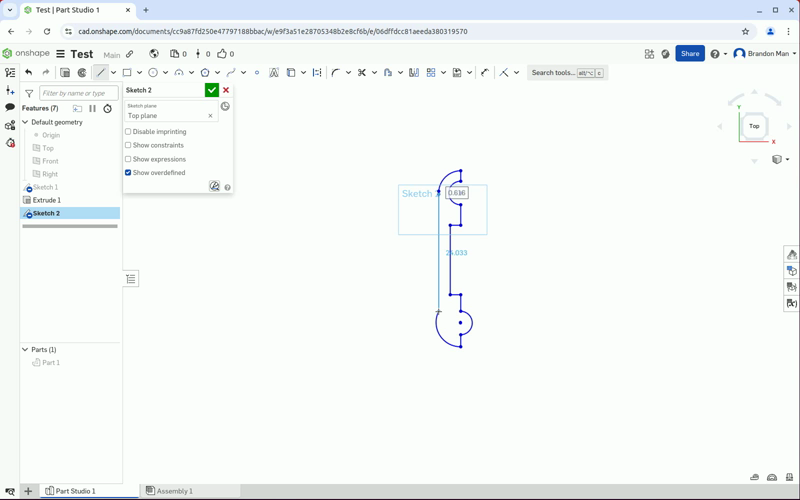
key(esc)
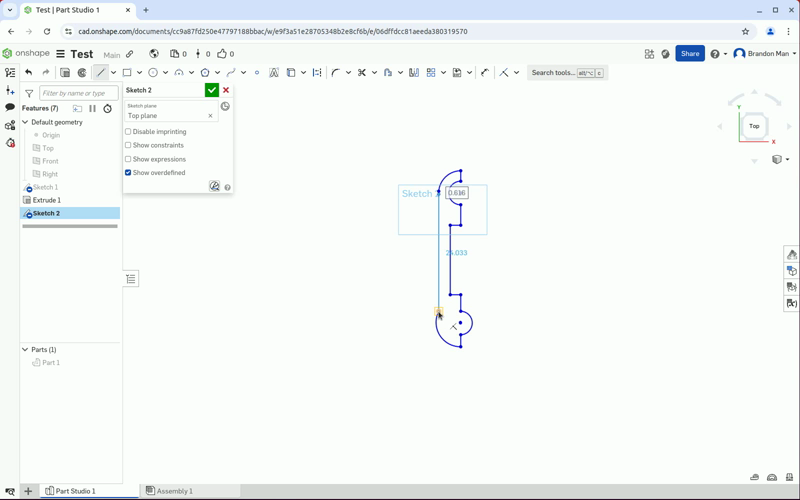
mouse_move(445, 270)
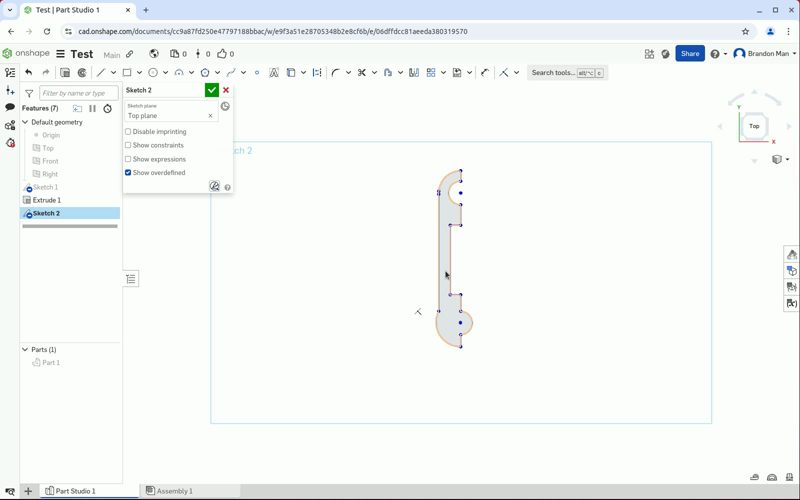
scroll(6)
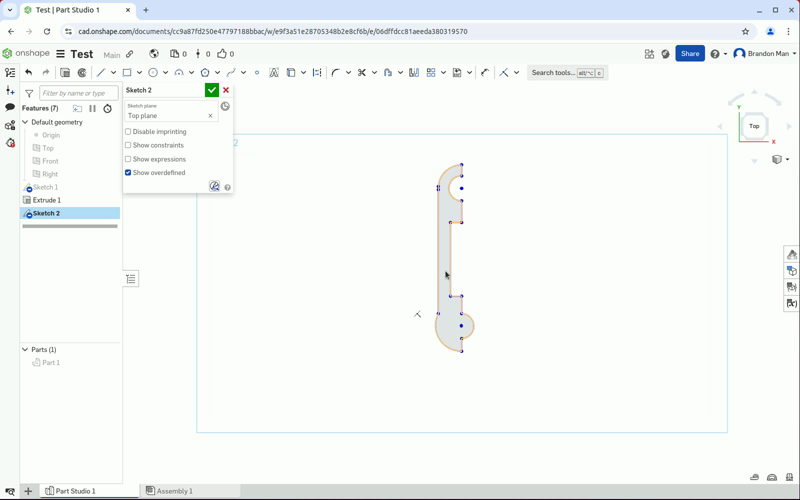
scroll(6)
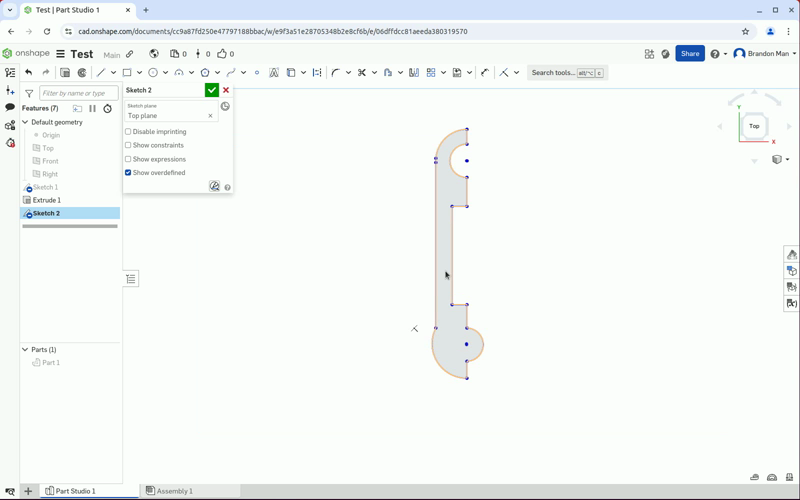
scroll(6)
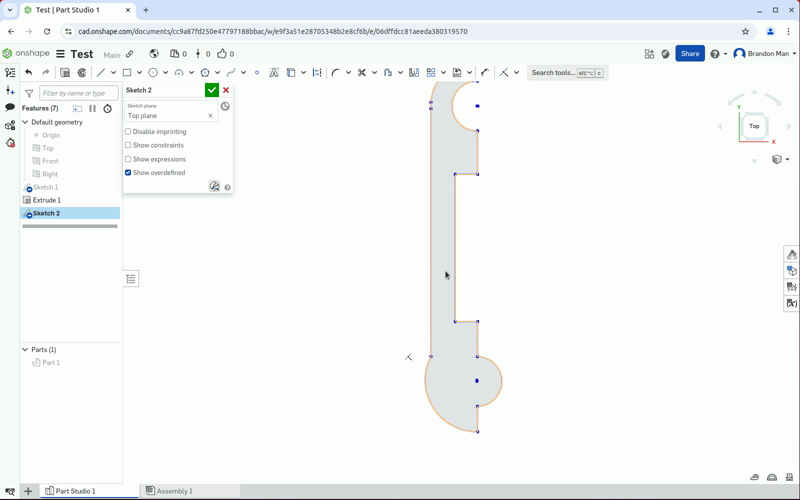
scroll(6)
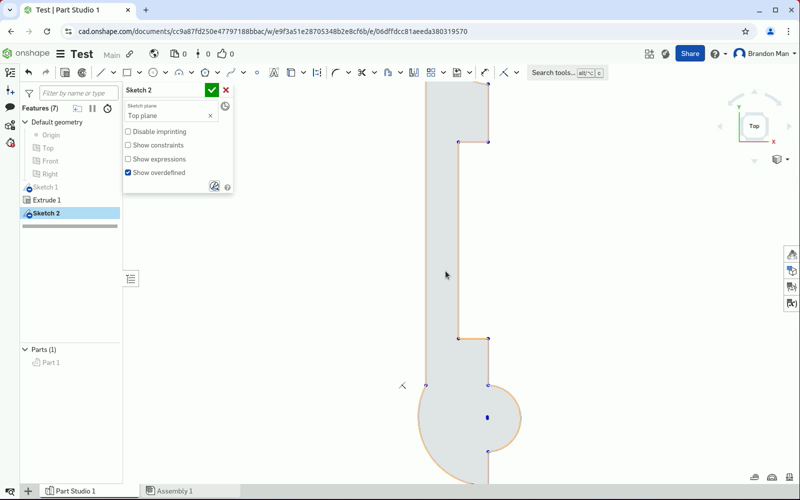
scroll(6)
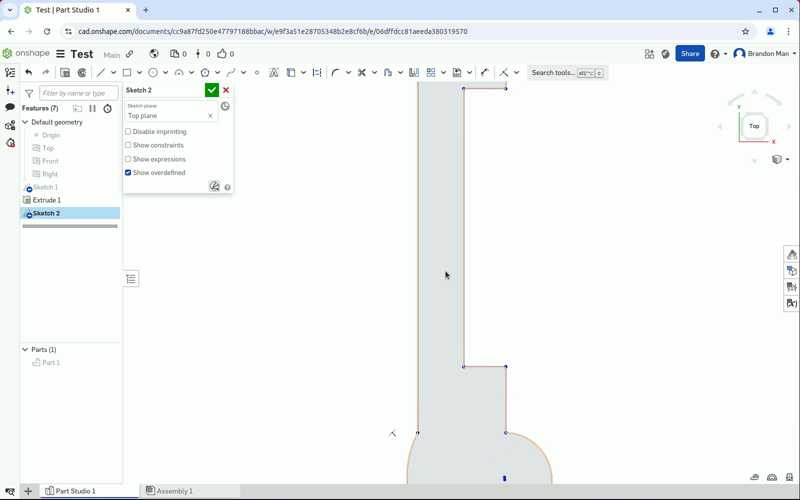
scroll(6)
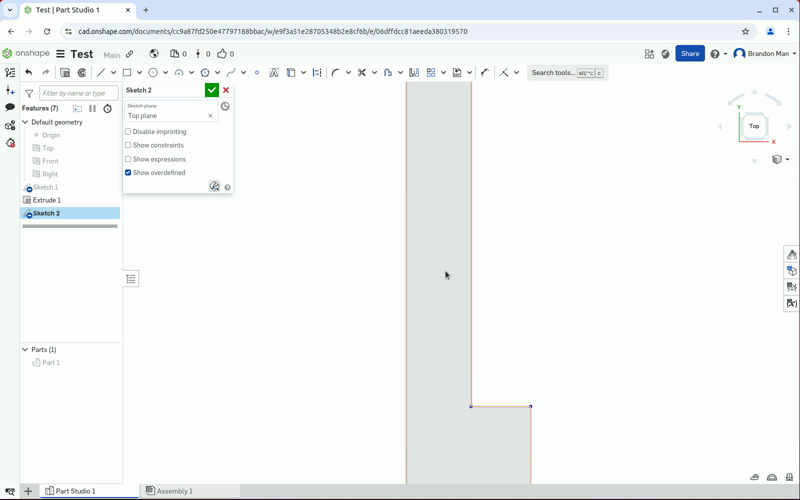
scroll(6)
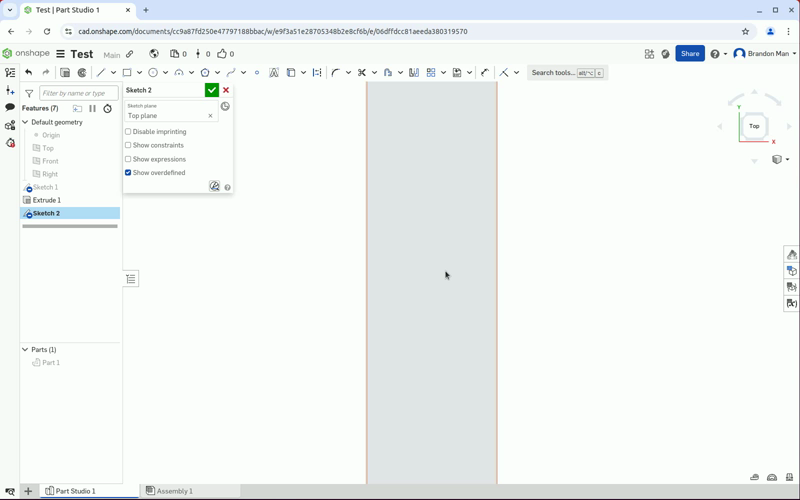
click(445, 270)
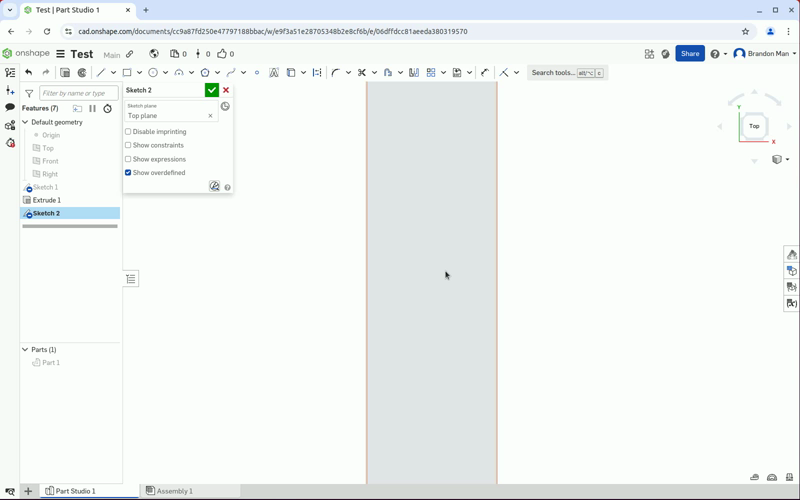
scroll(-6)
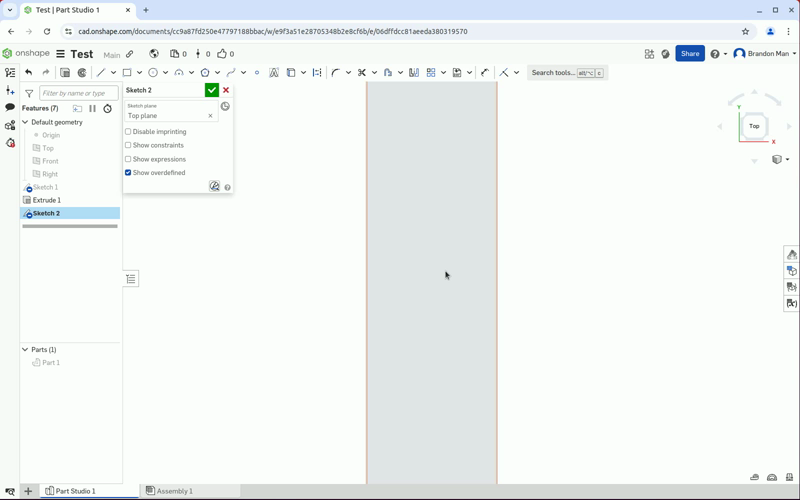
scroll(-6)
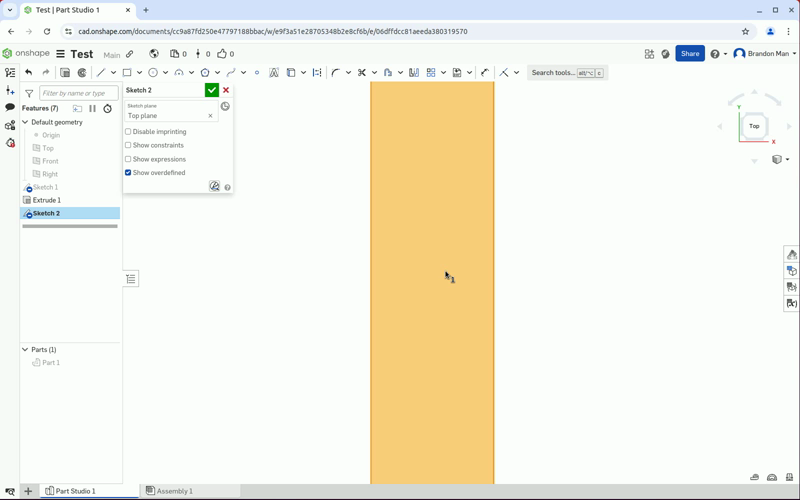
scroll(-6)
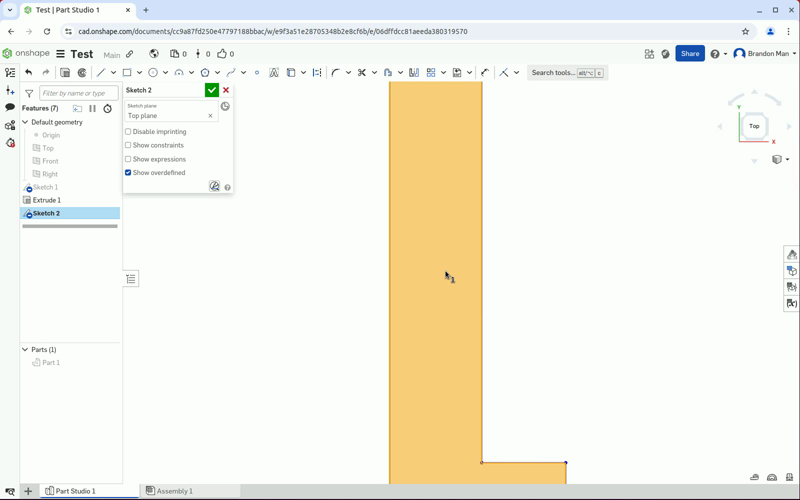
scroll(-6)
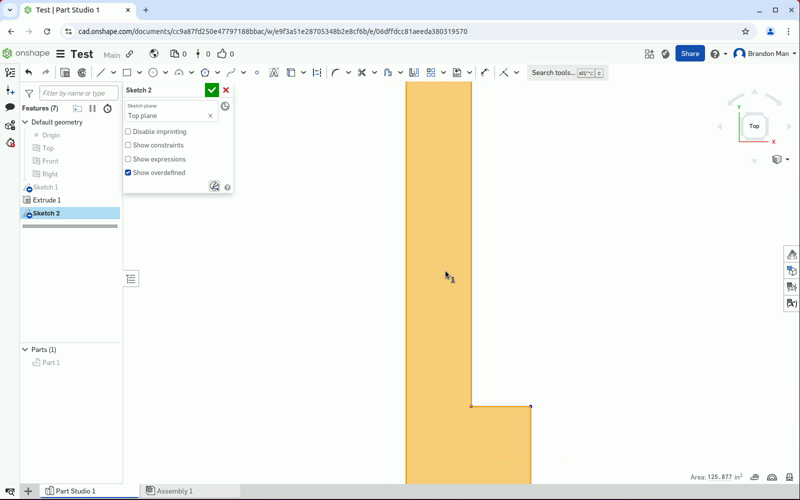
scroll(-6)
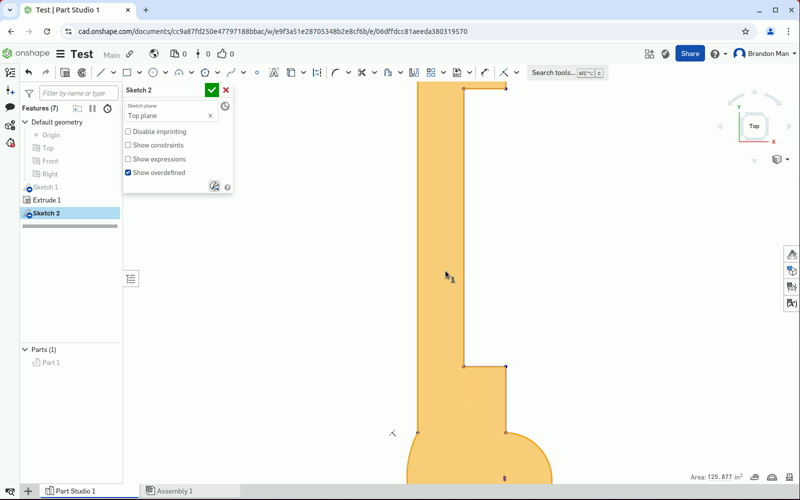
scroll(-6)
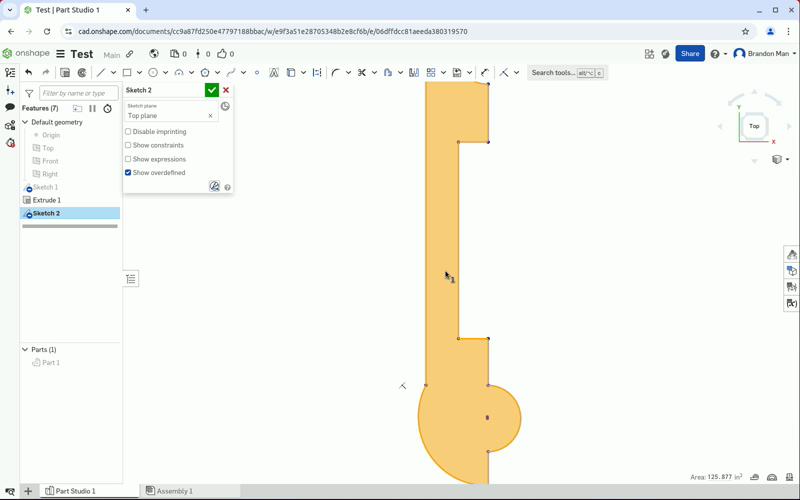
scroll(-6)
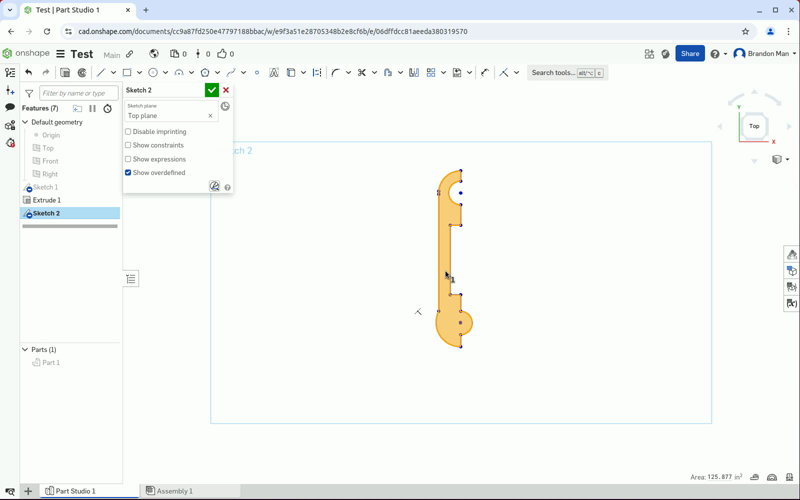
mouse_move(73, 352)
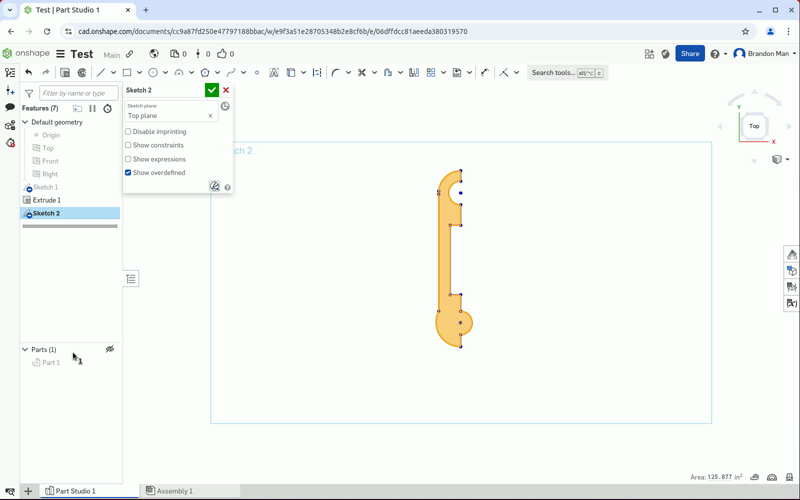
key(shift+y)
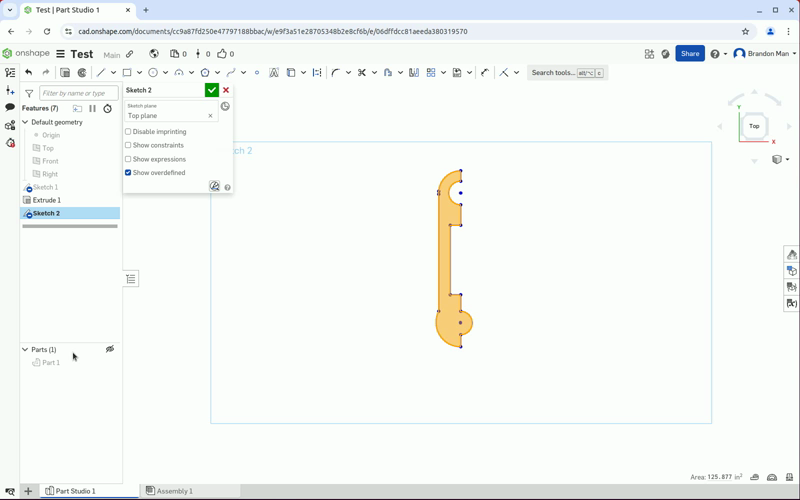
key(shift+e)
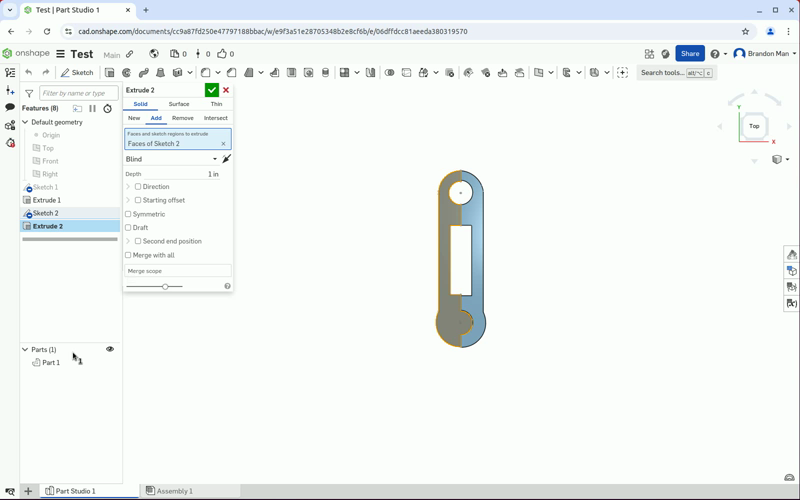
mouse_move(143, 106)
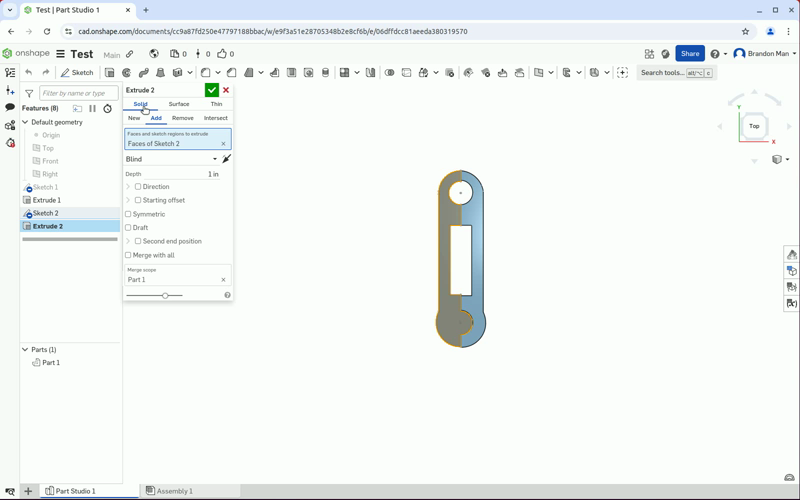
click(143, 106)
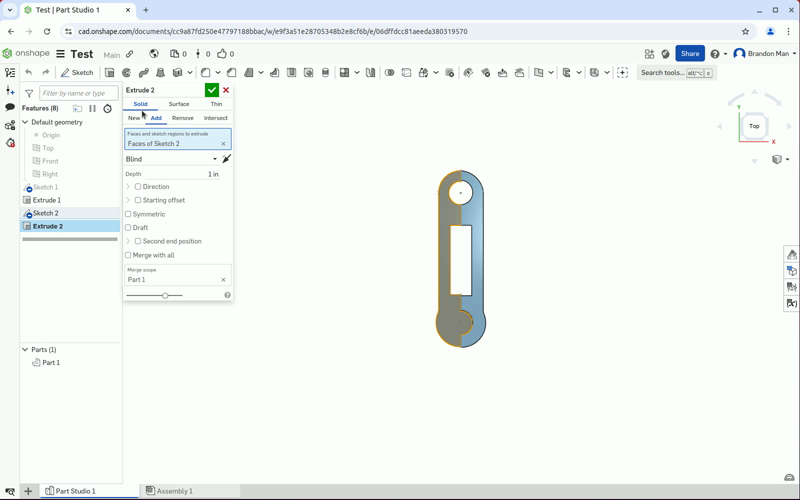
mouse_move(137, 120)
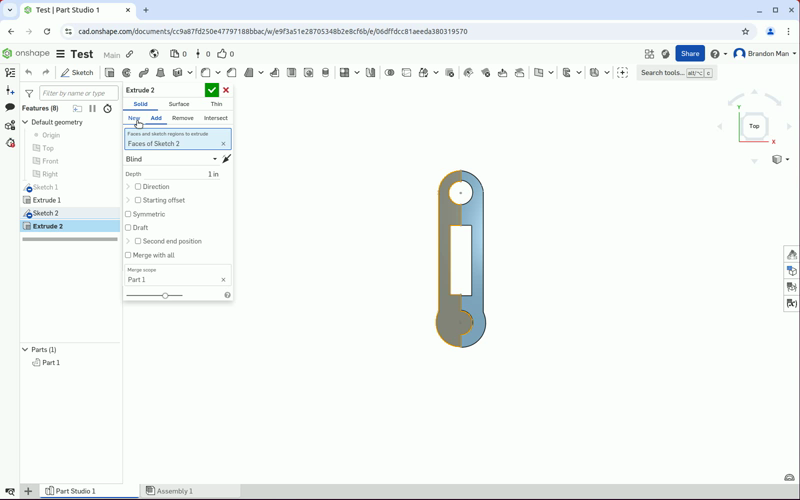
click(137, 120)
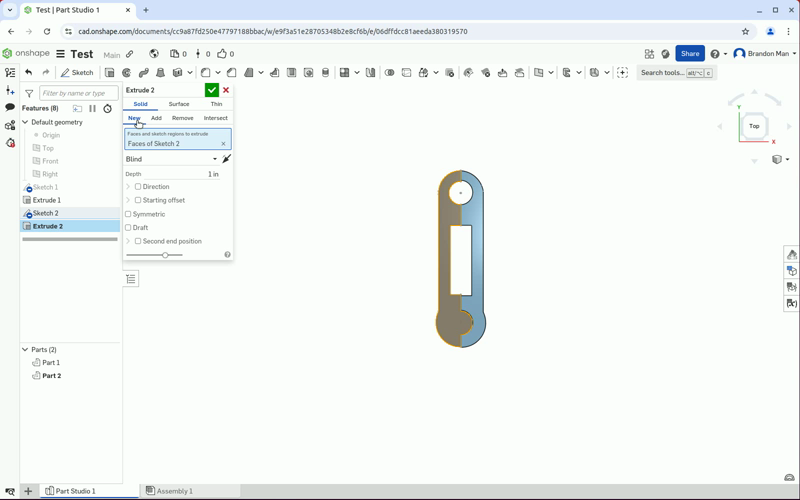
key(tab, 4)
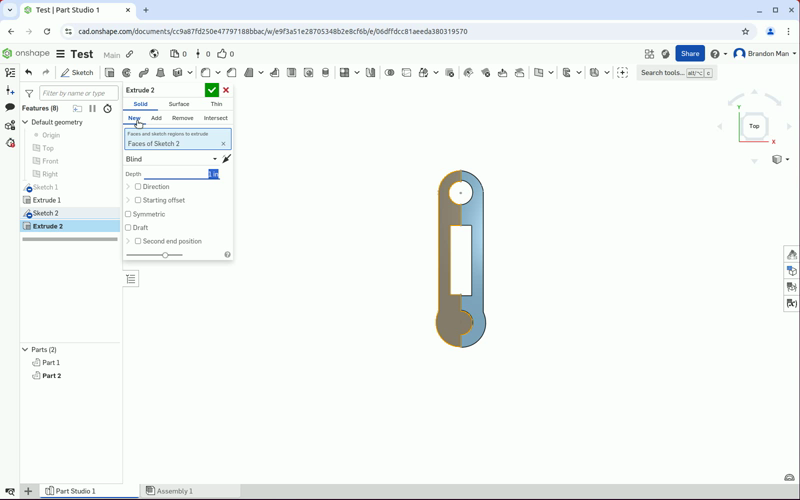
text(10.11)
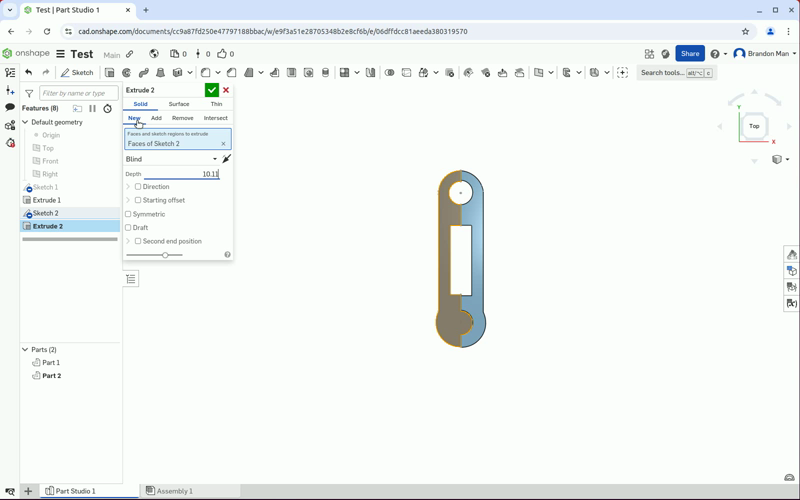
key(enter)
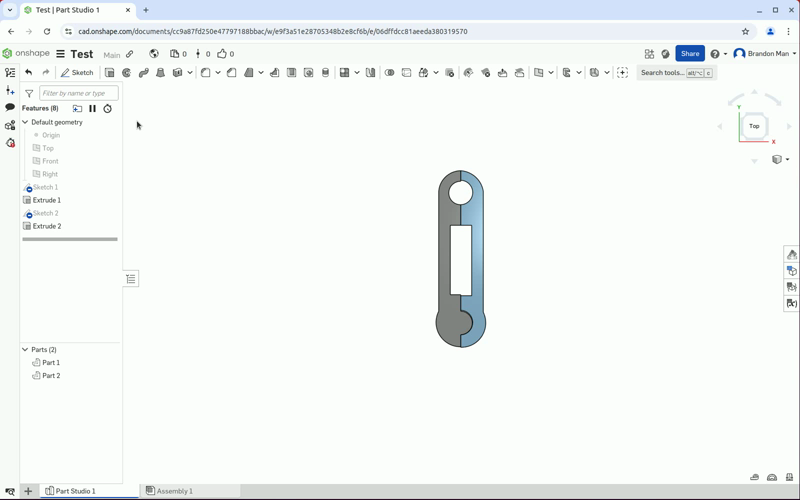
key(shift+h)
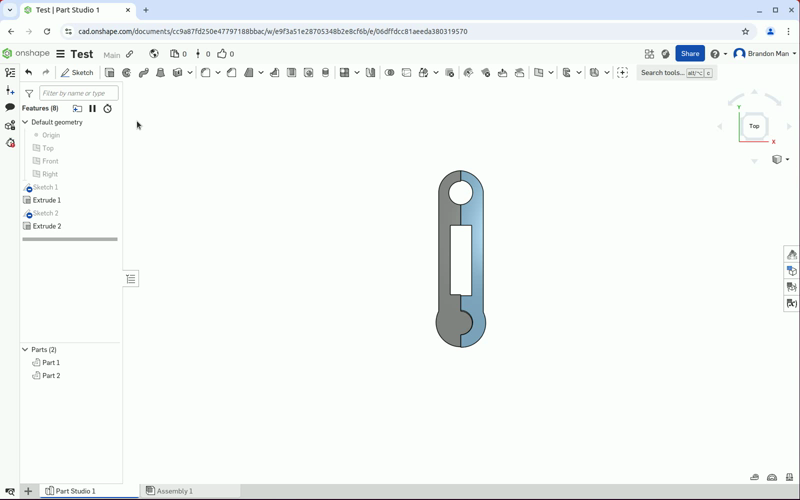
key(shift+h)
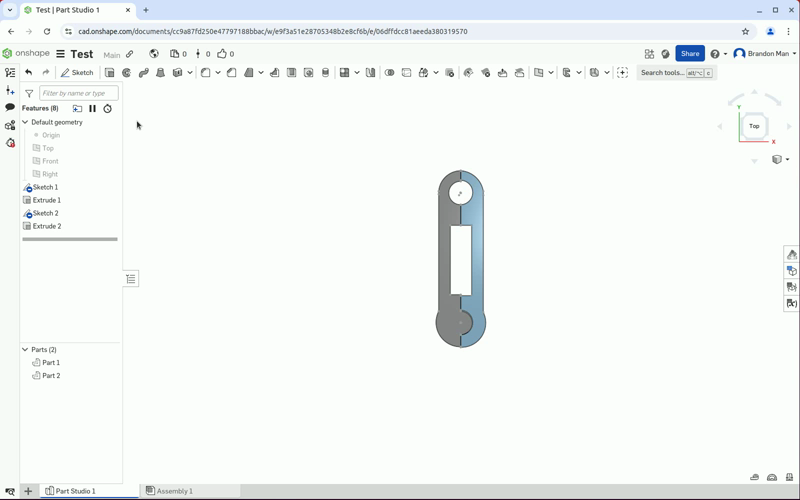
key(shift+7)
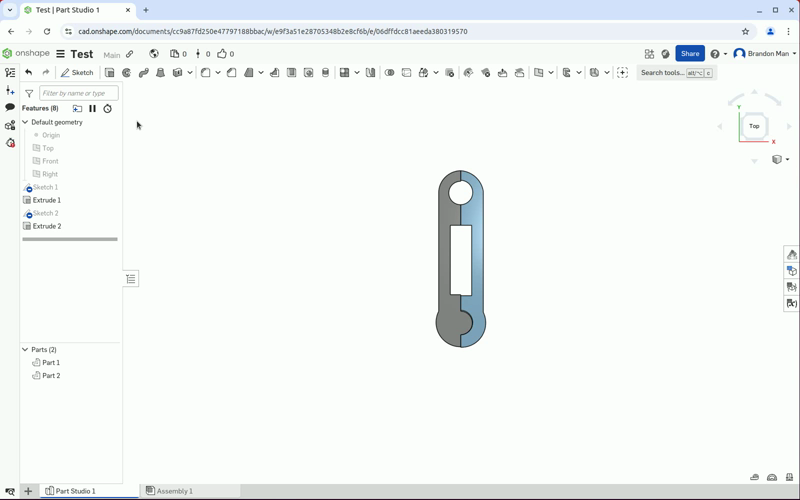
key(up, 3)
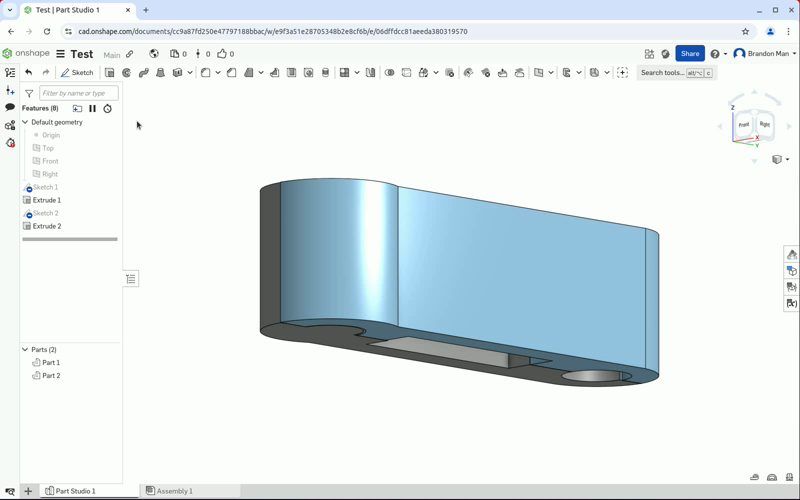
key(left, 3)
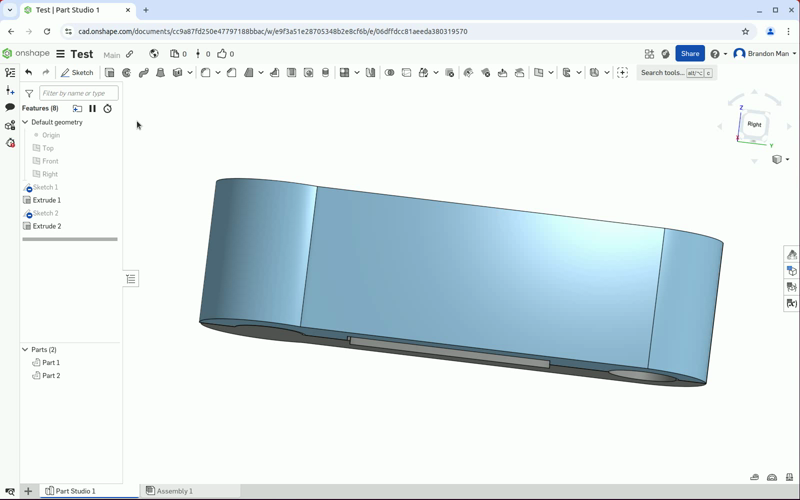
key(right, 3)
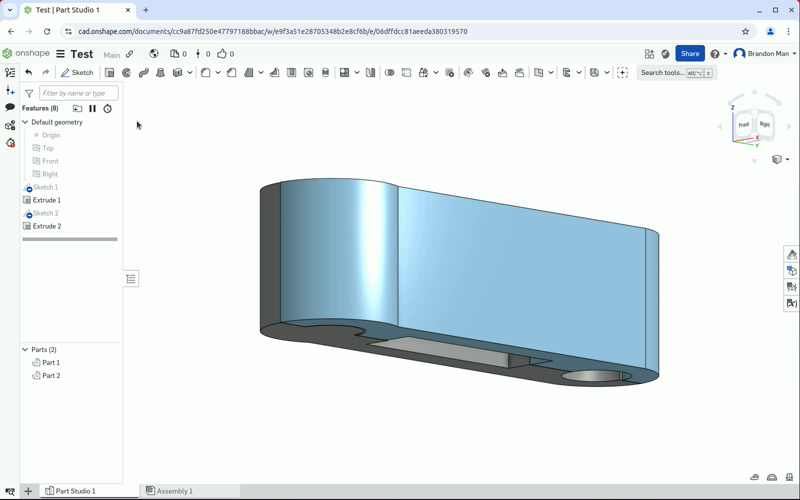
key(down, 3)
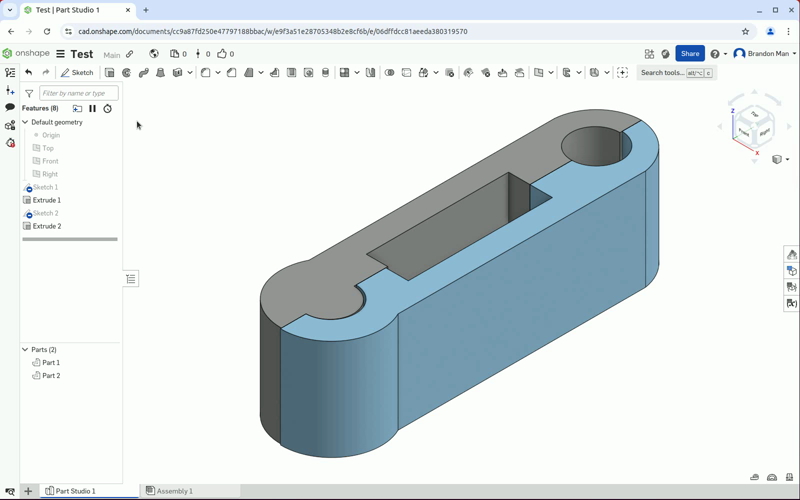
mouse_move(73, 189)
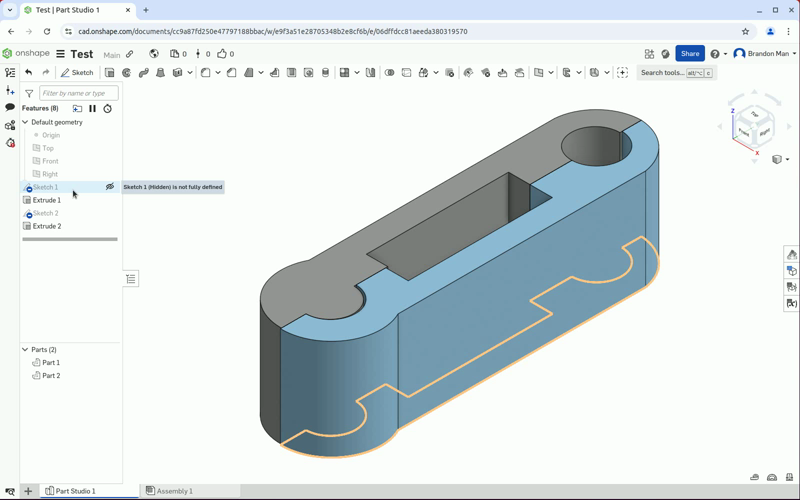
click(73, 189)